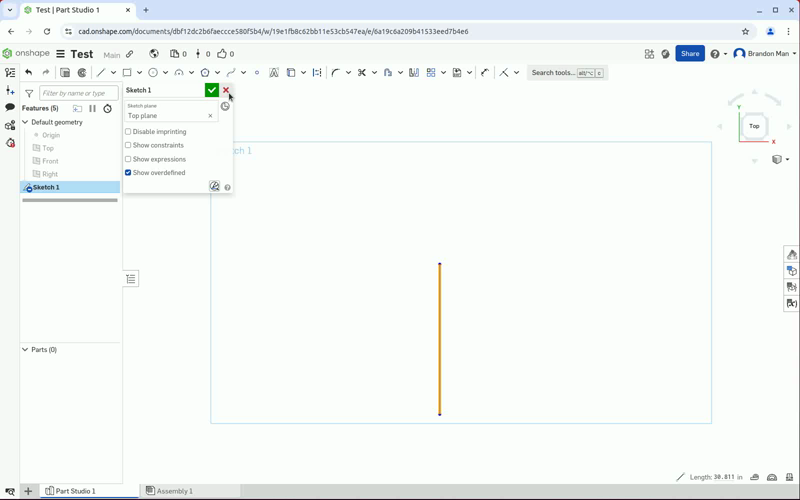
key(shift+h)
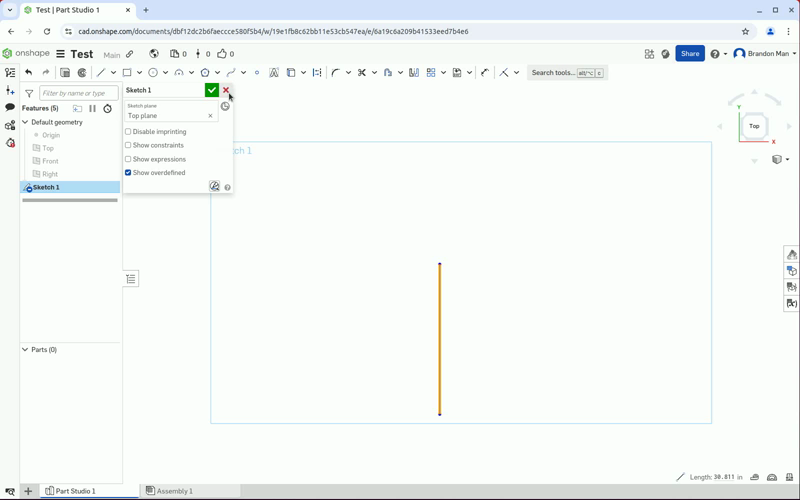
key(shift+s)
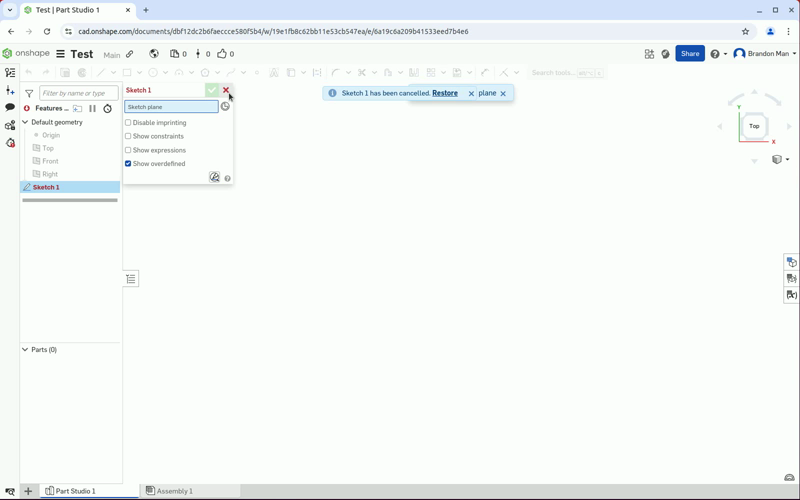
mouse_move(73, 150)
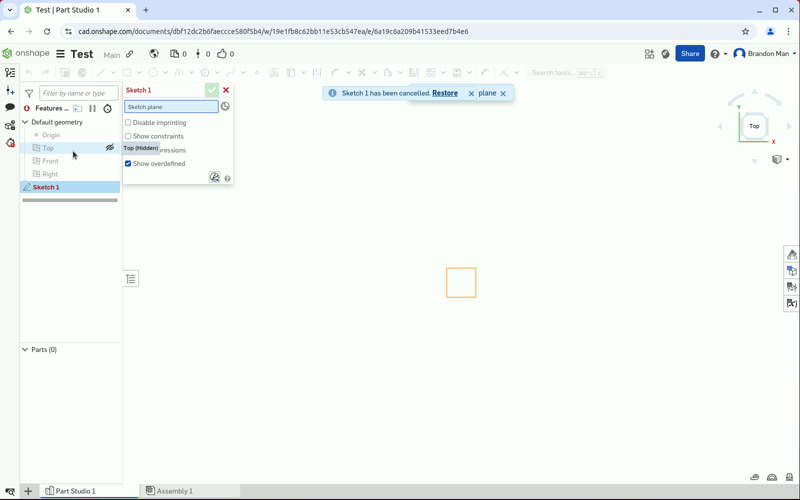
click(73, 150)
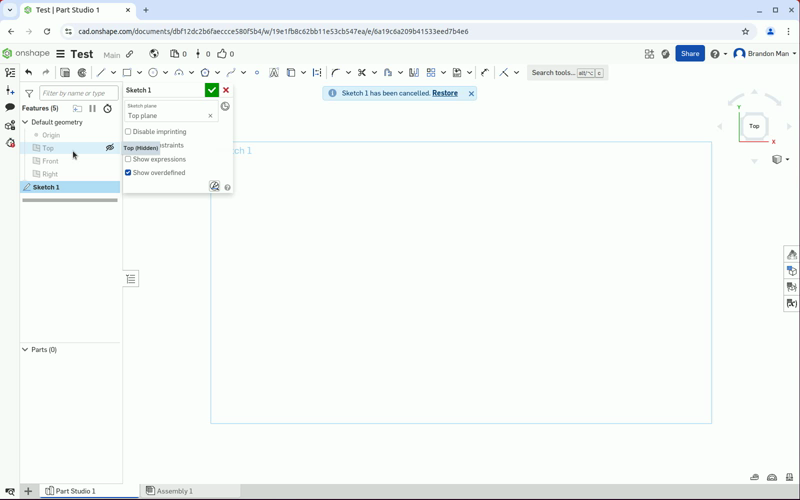
mouse_move(73, 352)
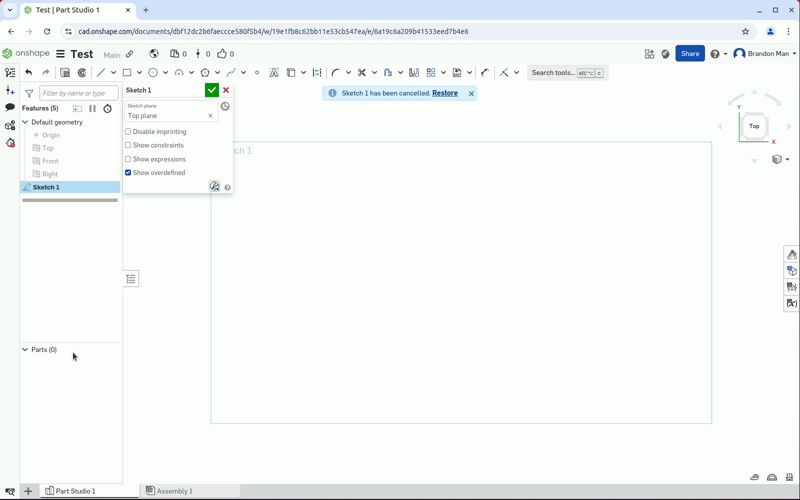
key(y)
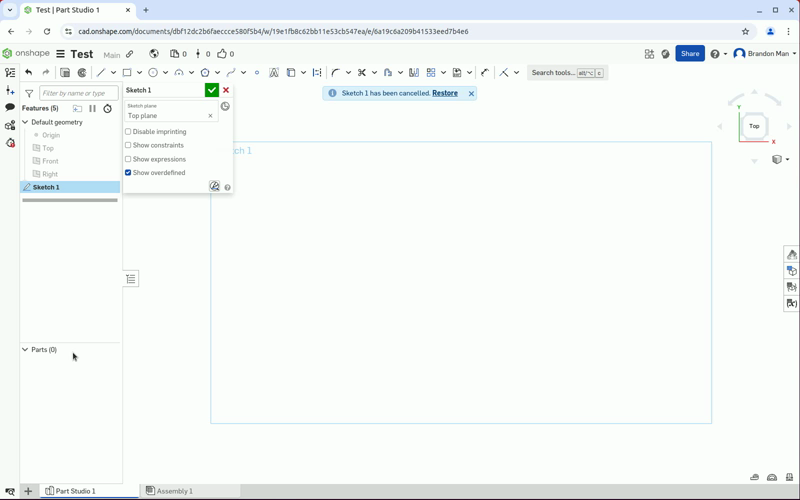
key(l)
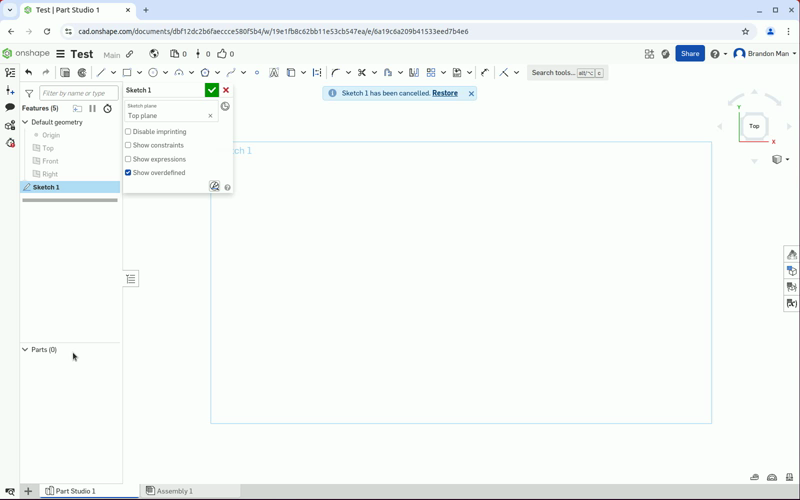
key_down(shift)
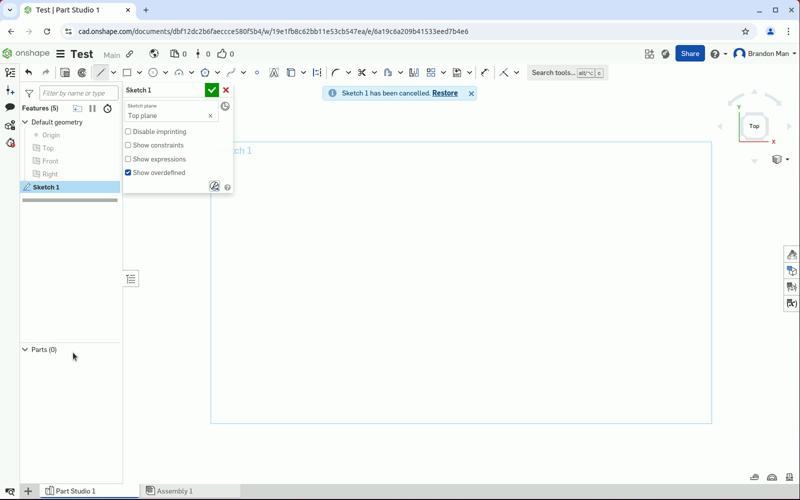
mouse_move(399, 334)
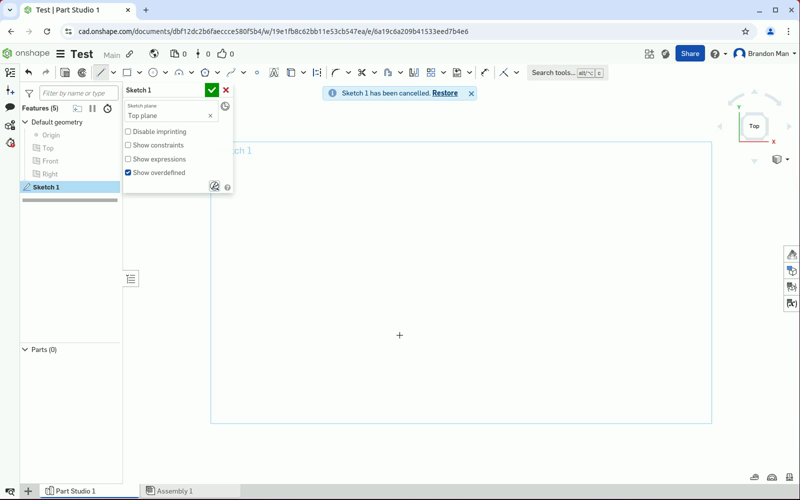
click(399, 334)
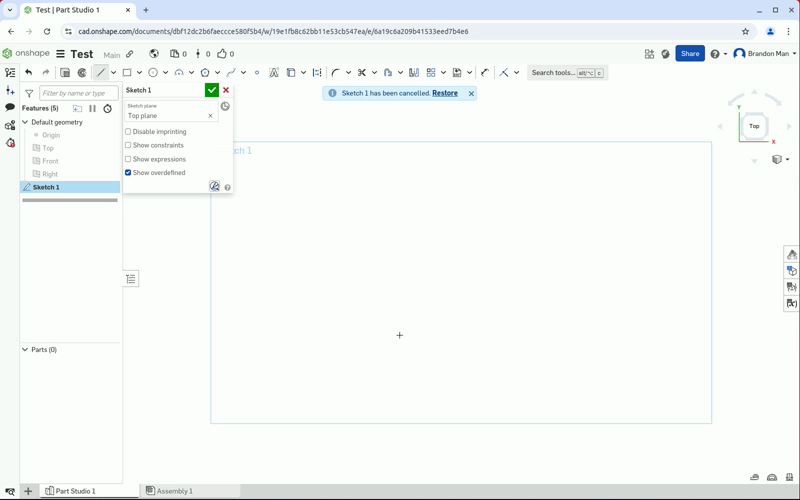
key_up(shift)
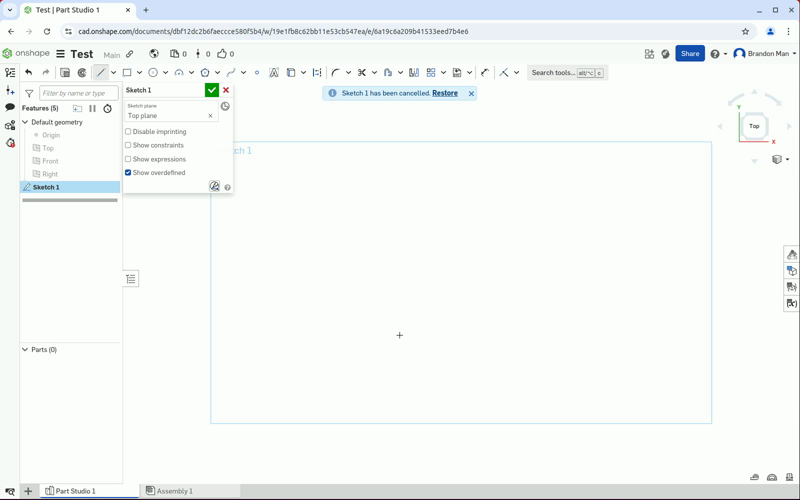
key_down(shift)
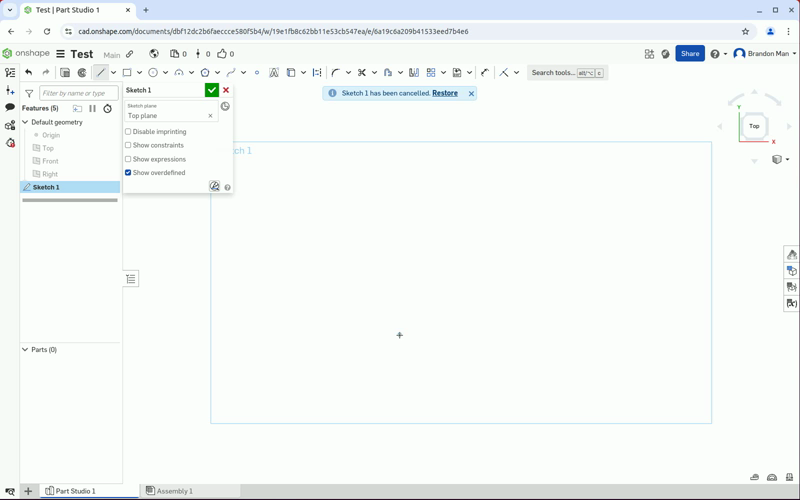
mouse_move(522, 334)
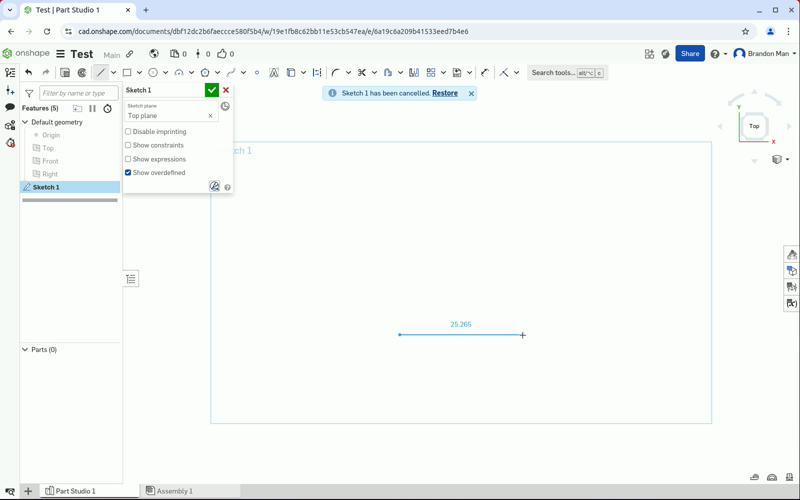
click(522, 334)
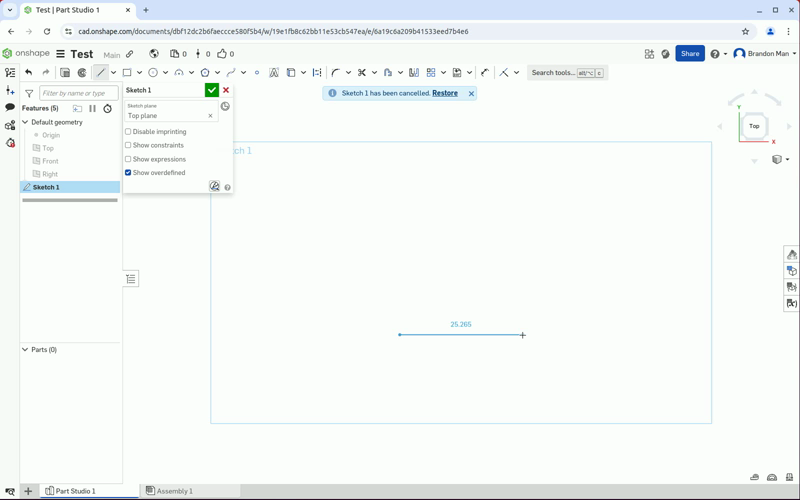
key_up(shift)
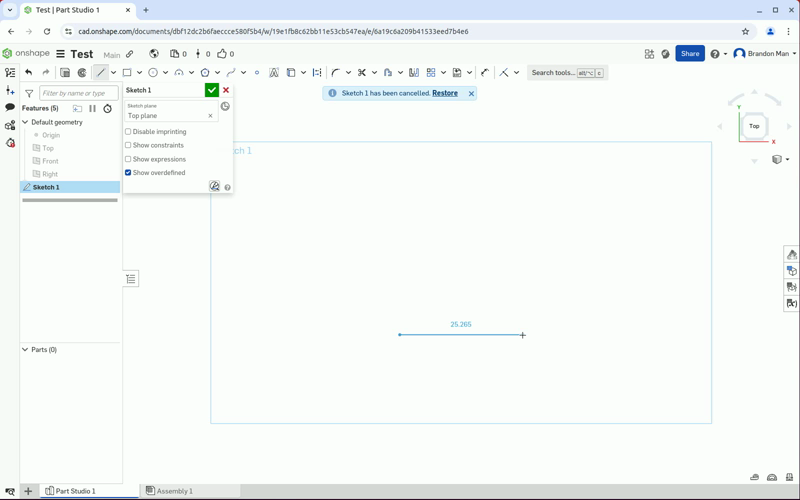
key_down(shift)
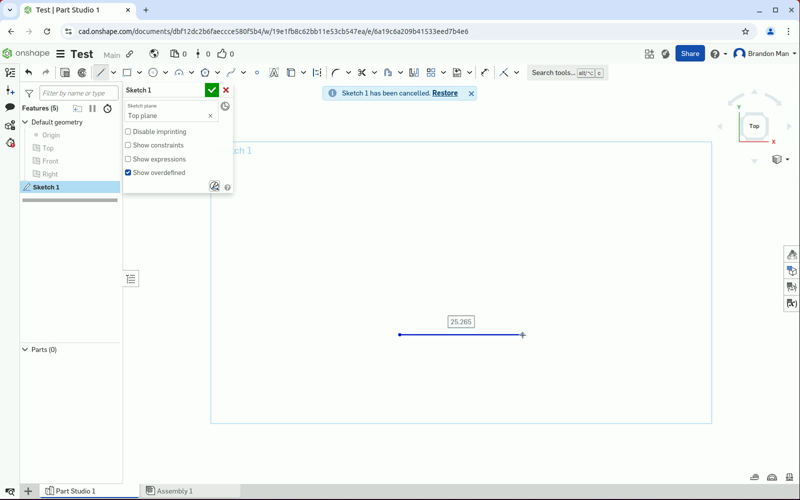
mouse_move(522, 232)
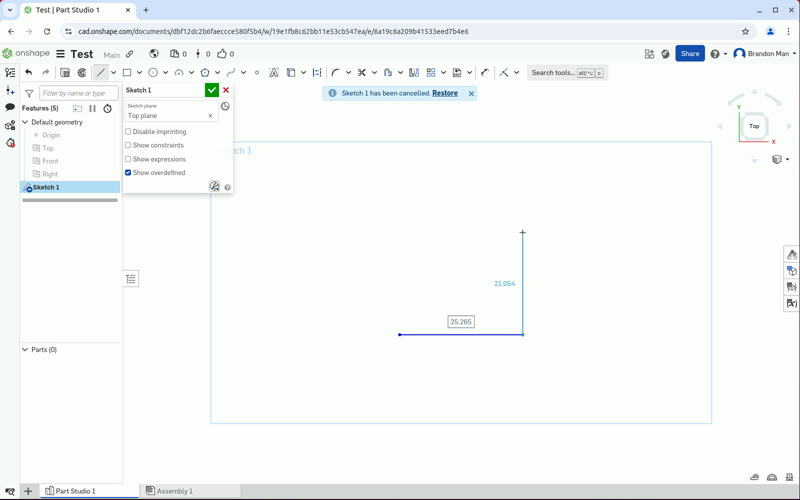
click(522, 232)
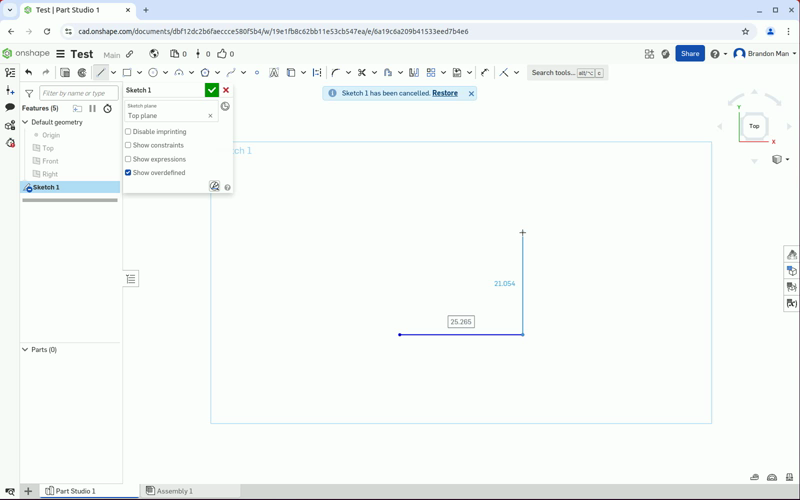
key_up(shift)
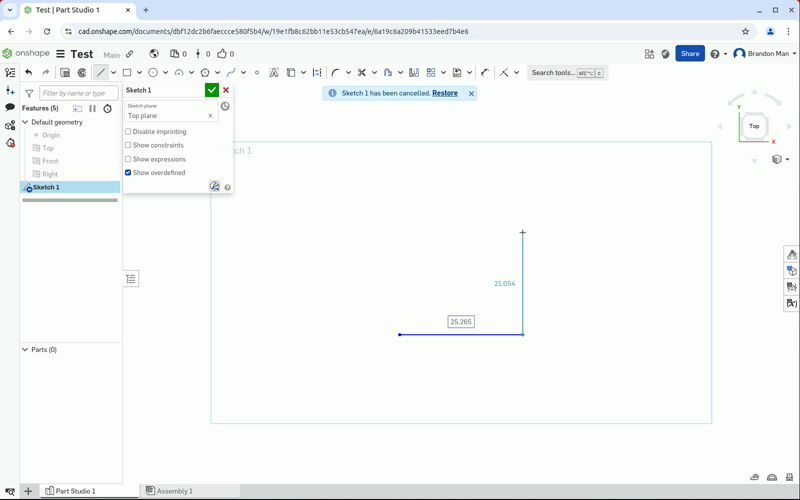
key_down(shift)
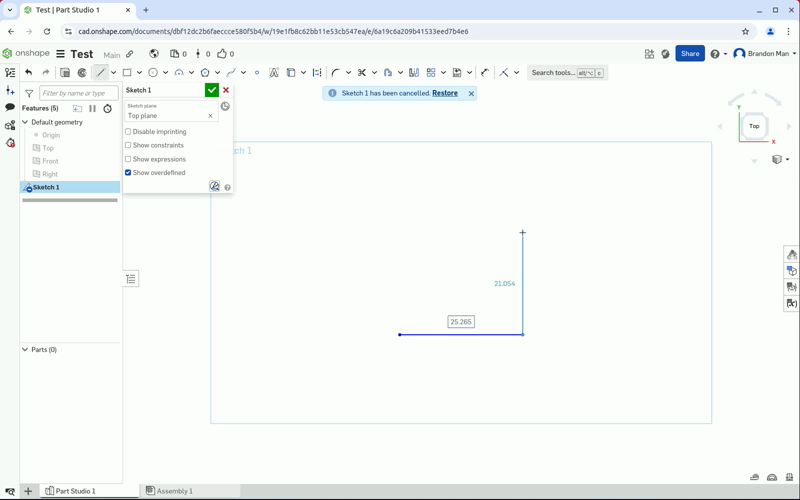
mouse_move(399, 232)
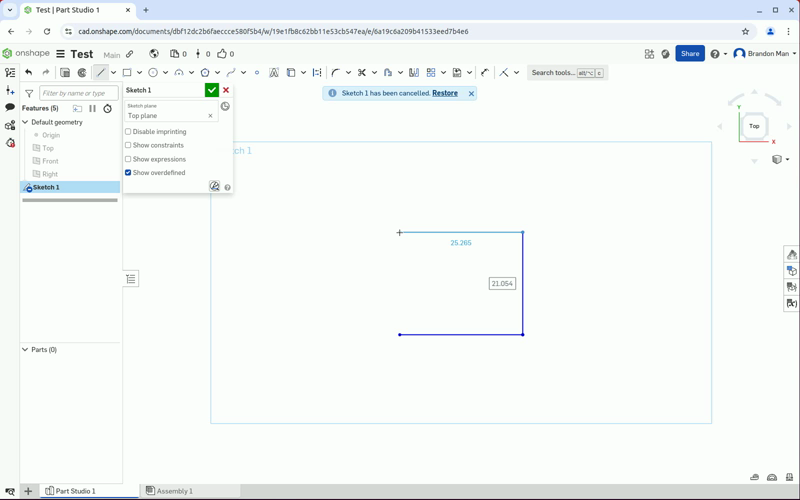
click(399, 232)
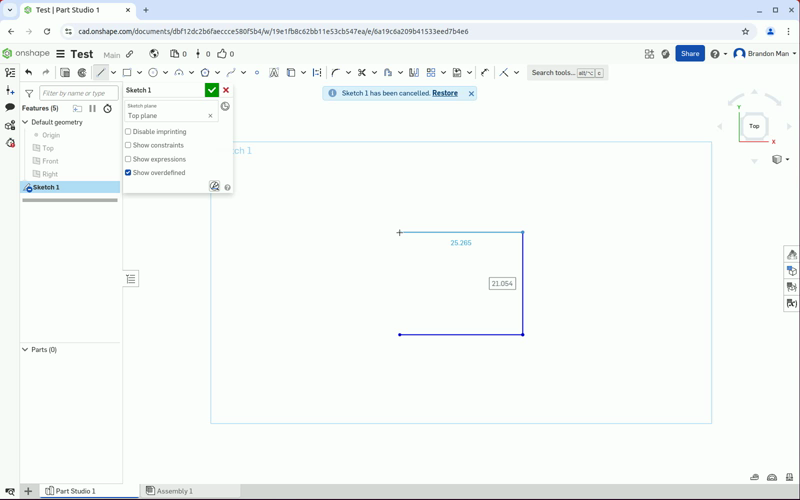
key_up(shift)
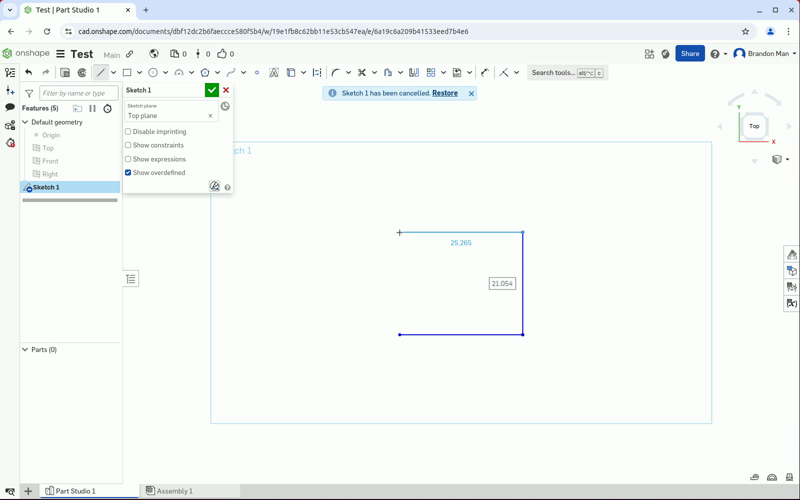
key(esc)
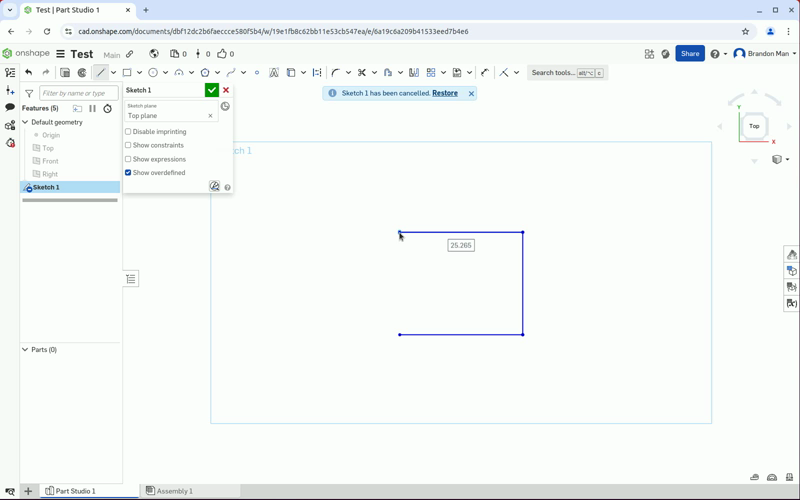
key(a)
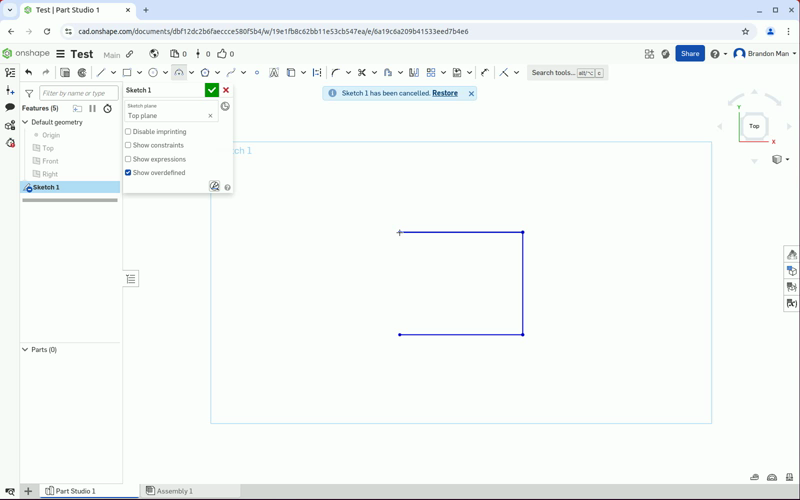
mouse_move(399, 232)
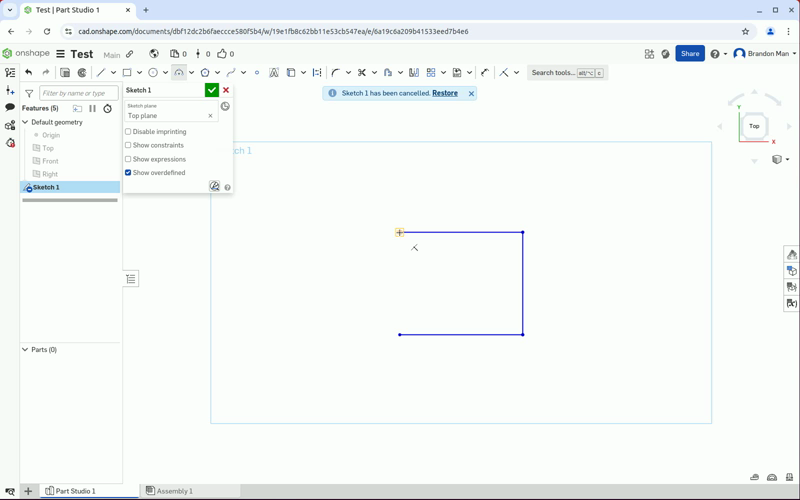
click(399, 232)
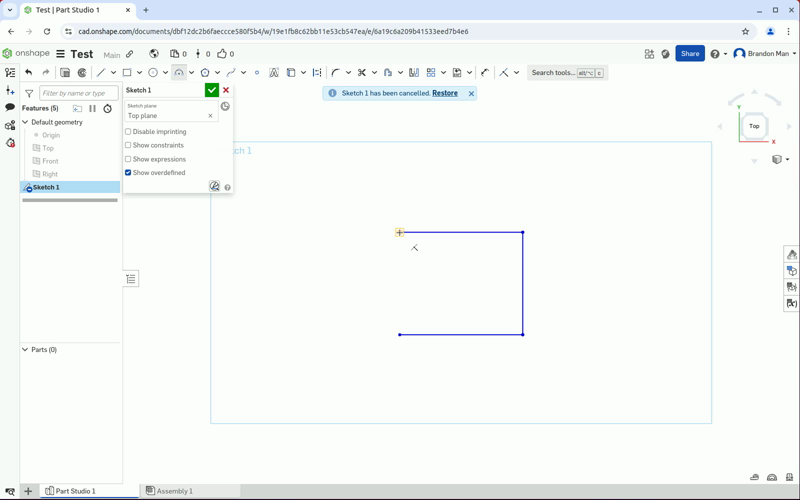
mouse_move(399, 334)
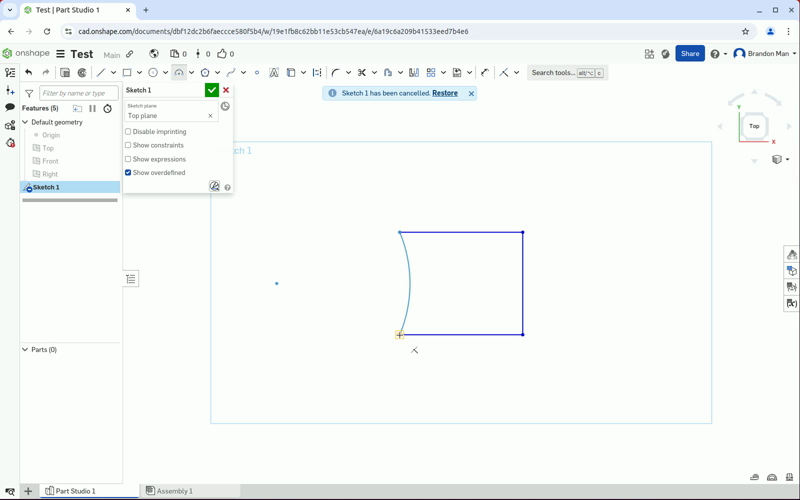
click(399, 334)
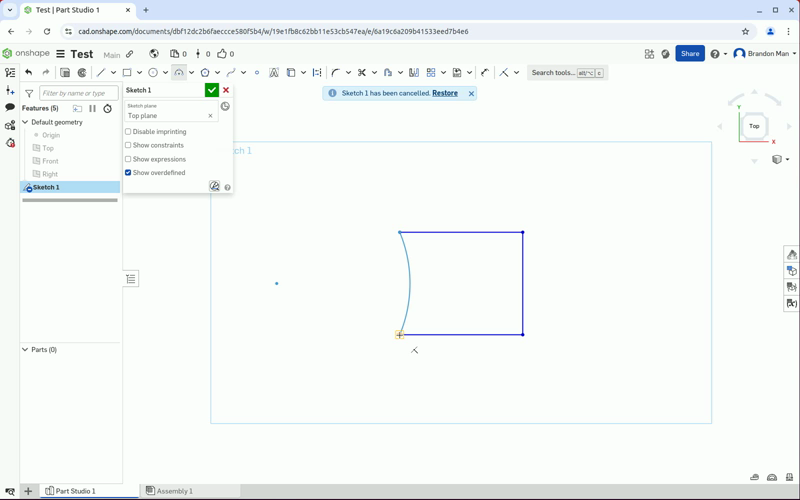
key_down(shift)
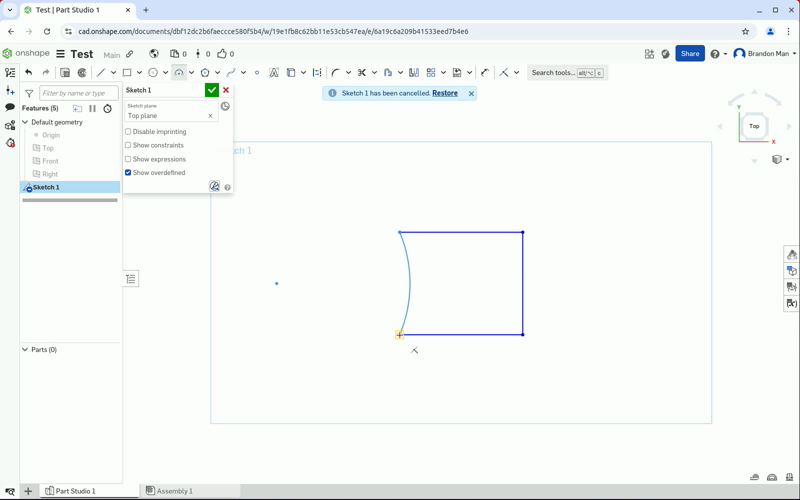
mouse_move(450, 283)
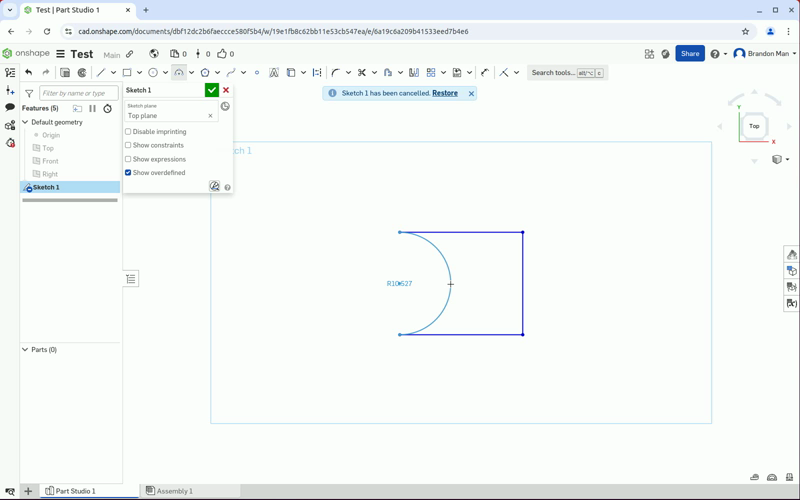
click(450, 283)
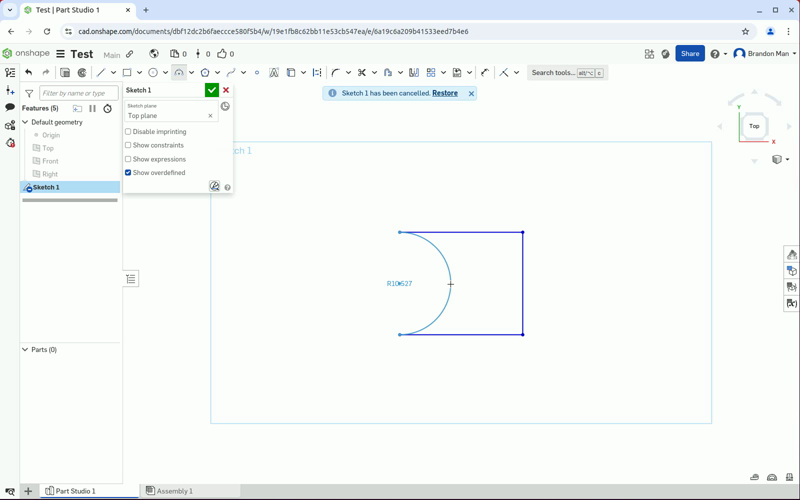
key_up(shift)
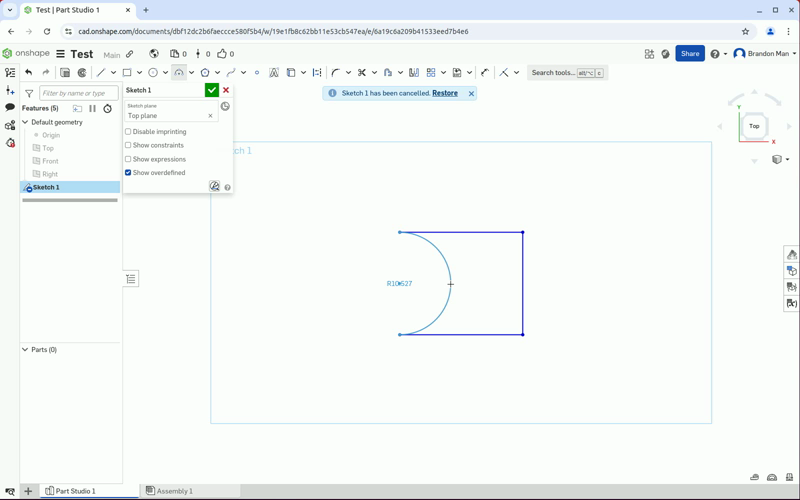
key(esc)
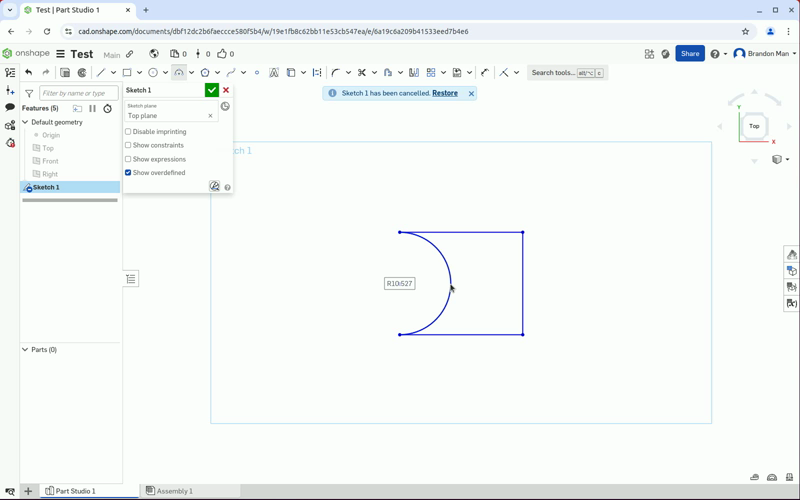
mouse_move(464, 303)
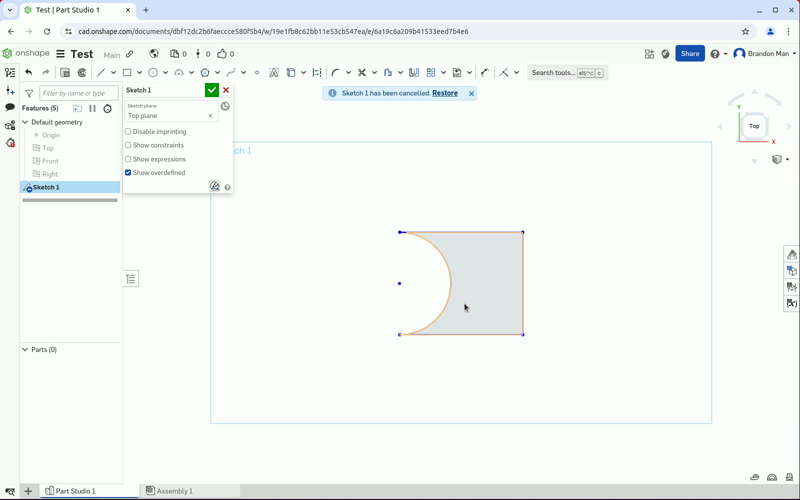
scroll(6)
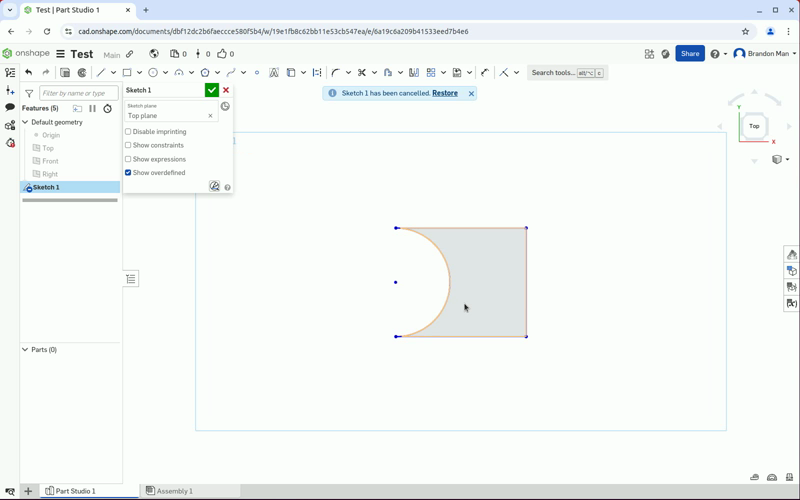
scroll(6)
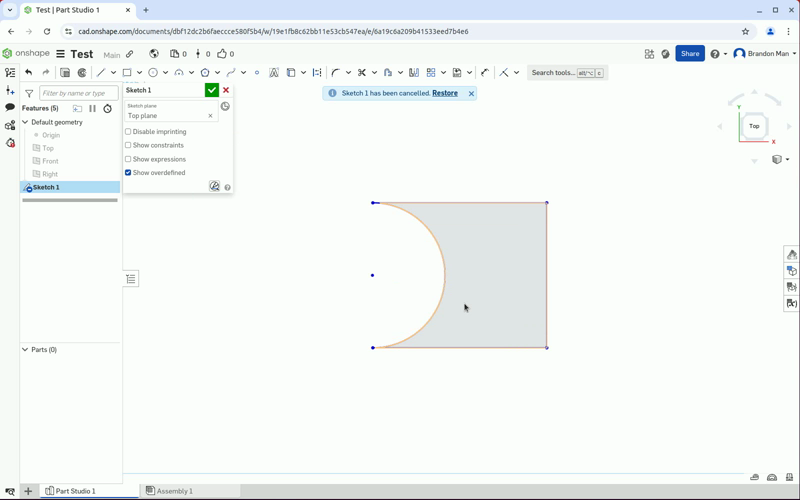
scroll(6)
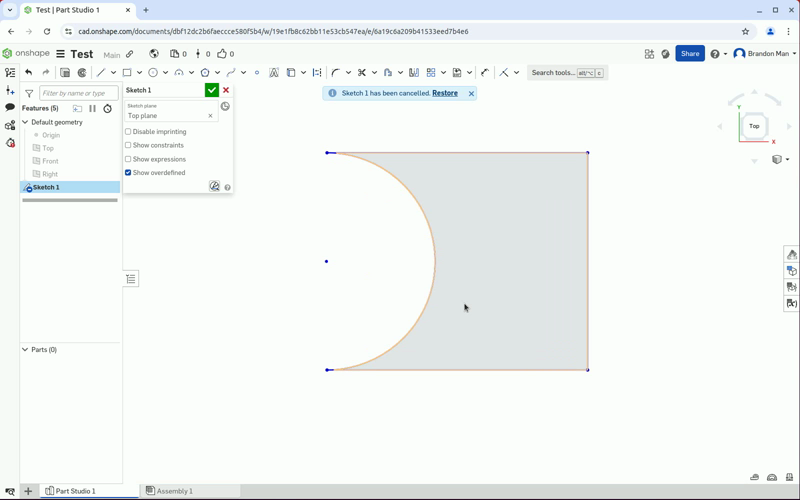
scroll(6)
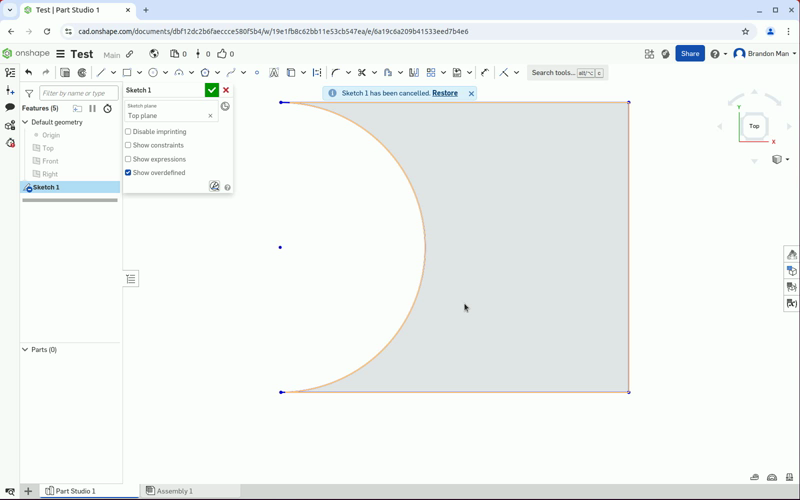
scroll(6)
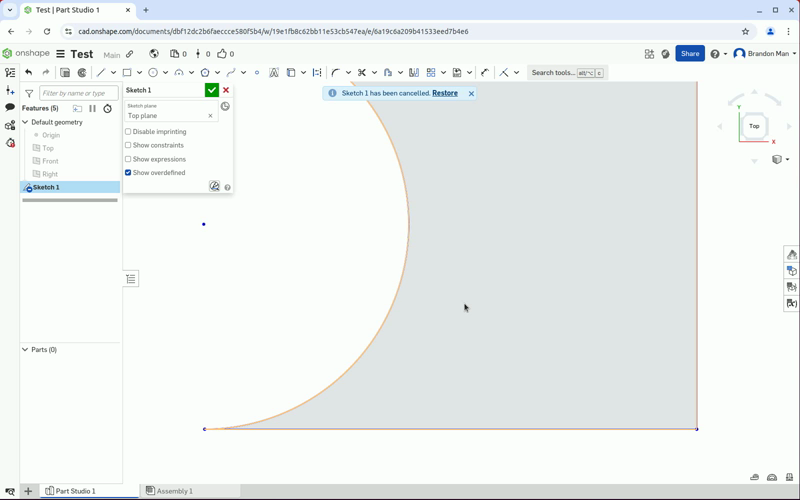
scroll(6)
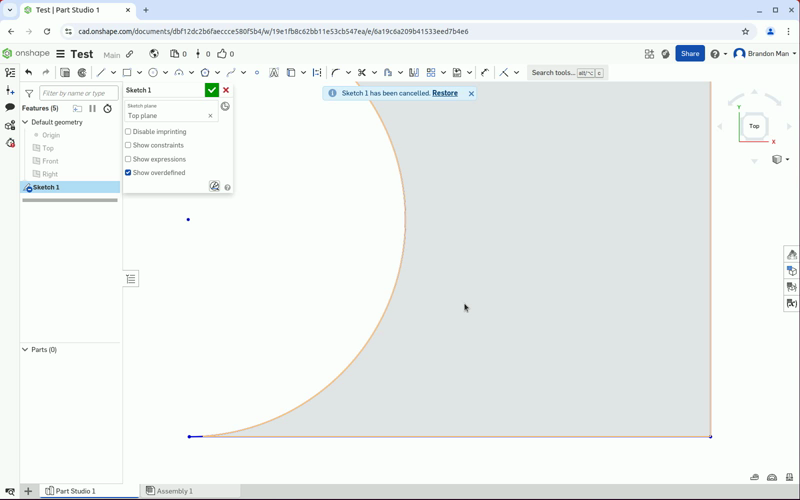
scroll(6)
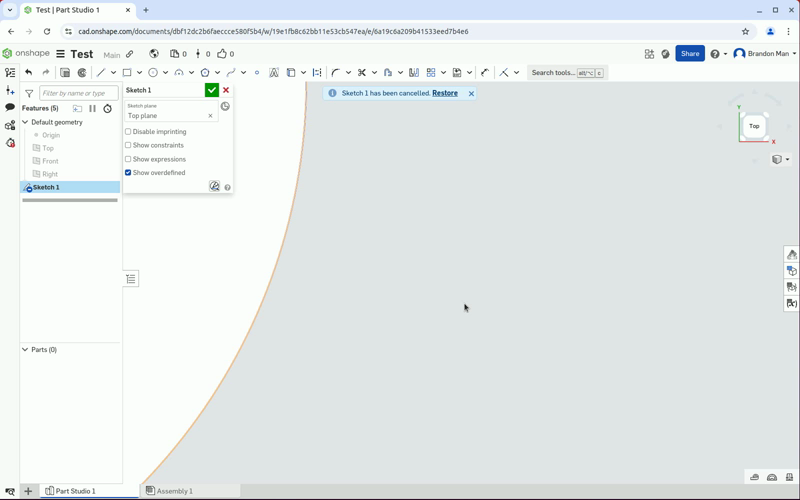
click(464, 303)
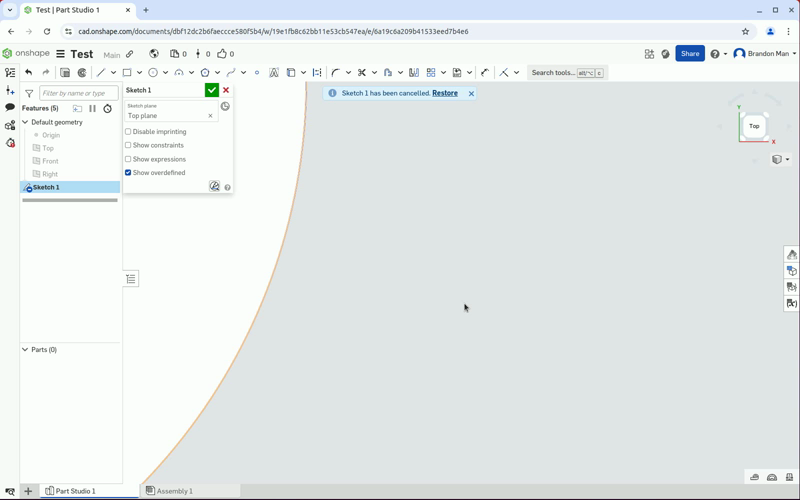
scroll(-6)
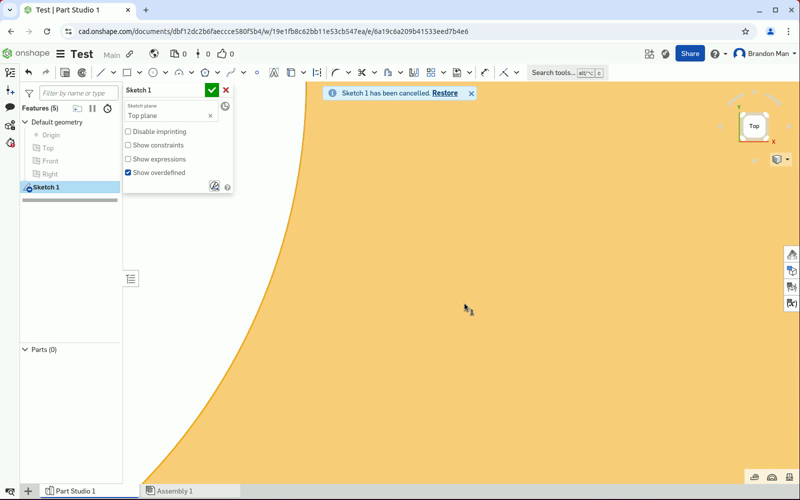
scroll(-6)
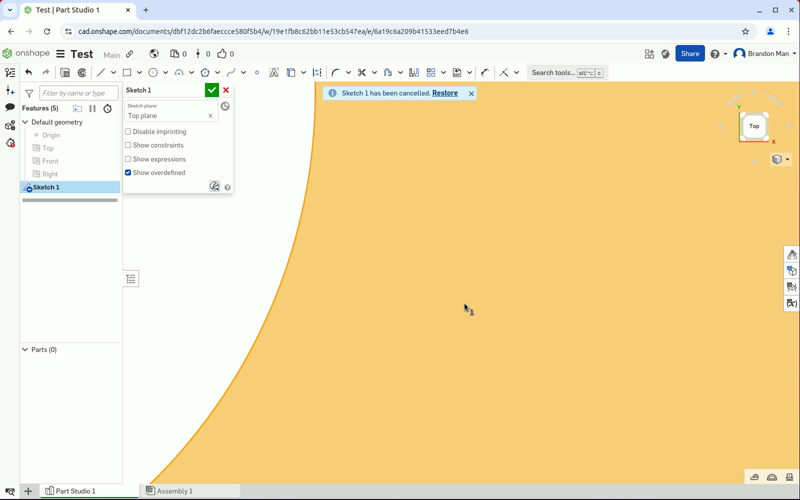
scroll(-6)
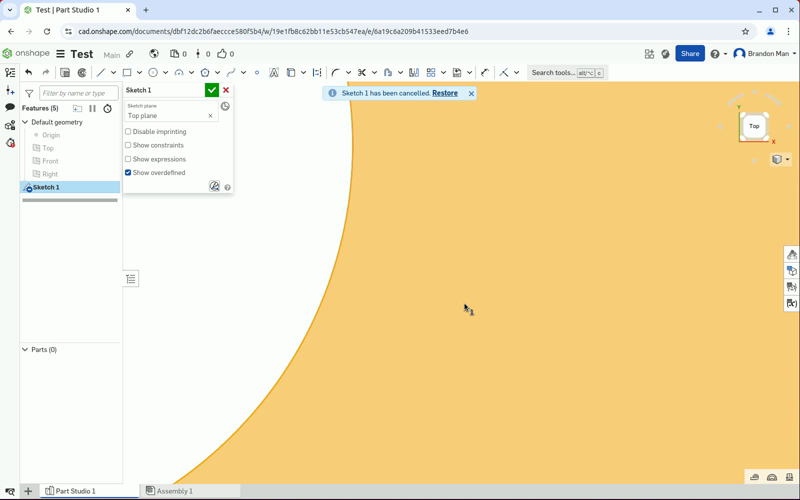
scroll(-6)
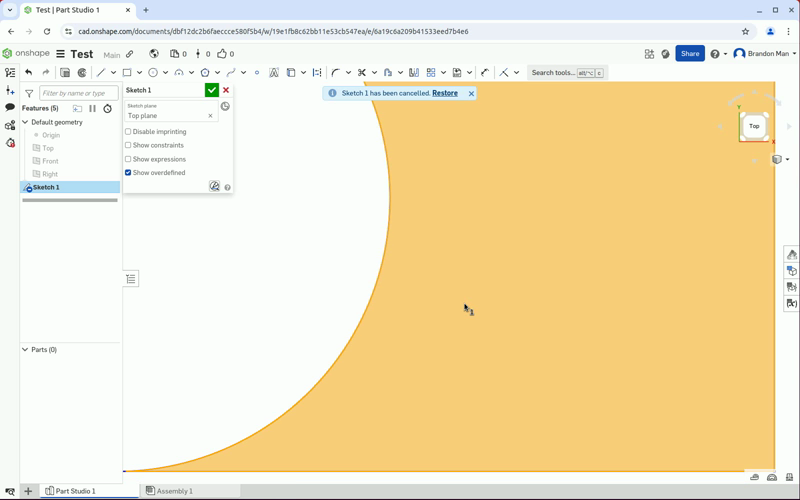
scroll(-6)
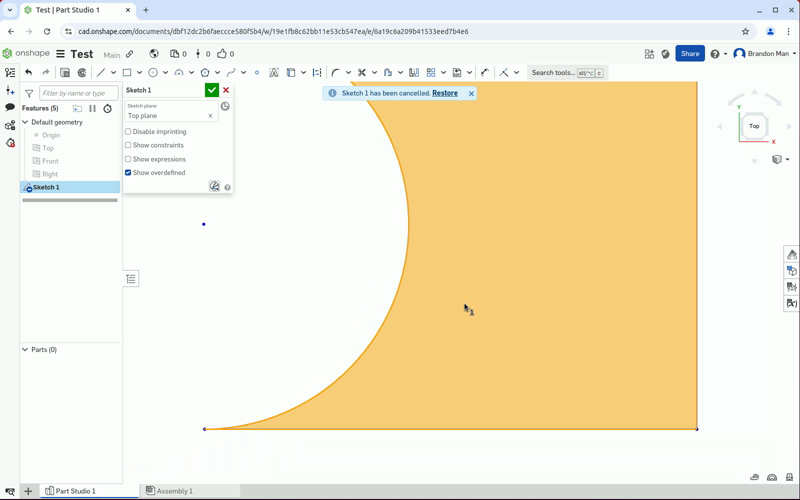
scroll(-6)
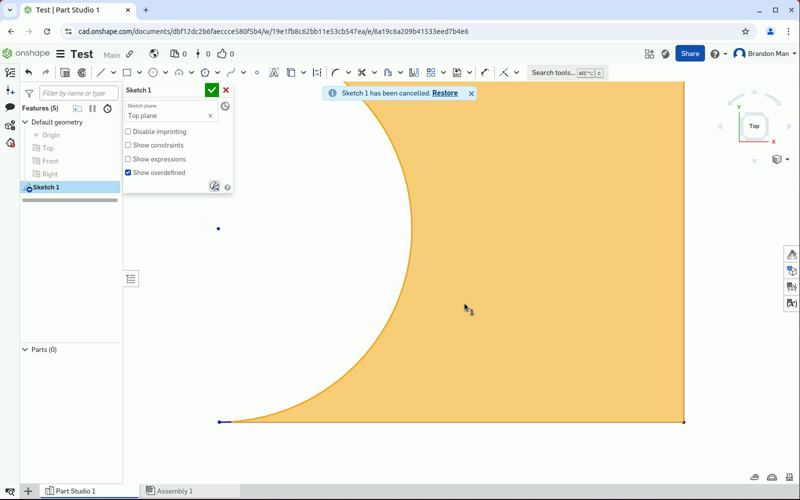
scroll(-6)
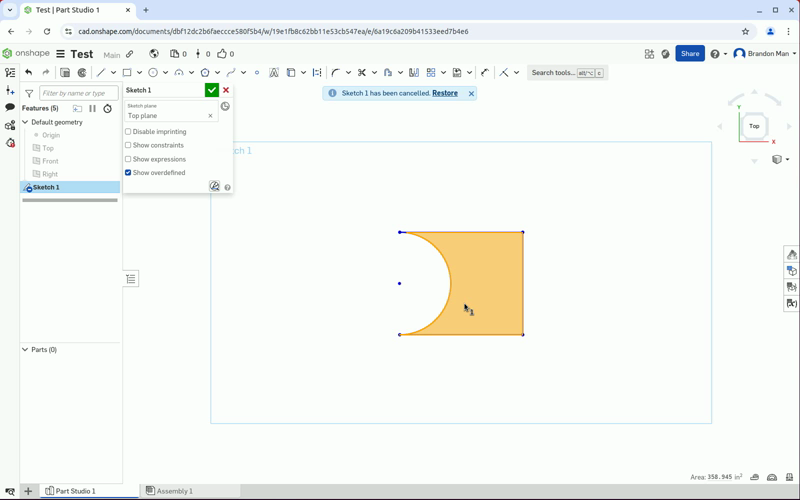
mouse_move(73, 352)
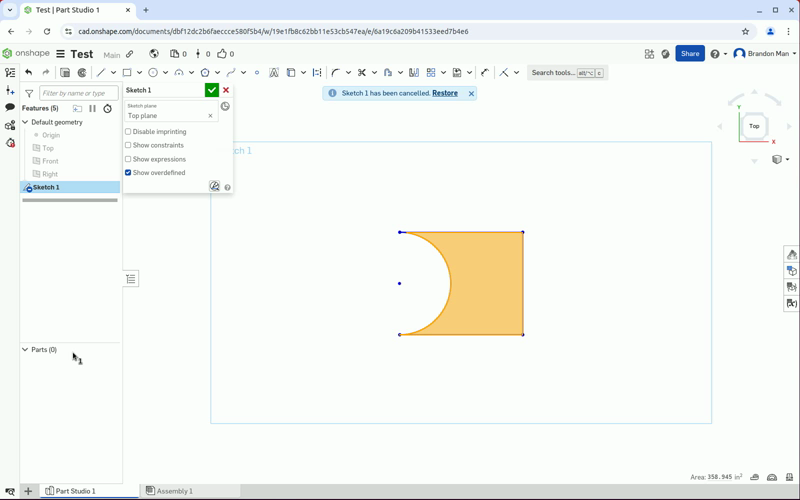
key(shift+y)
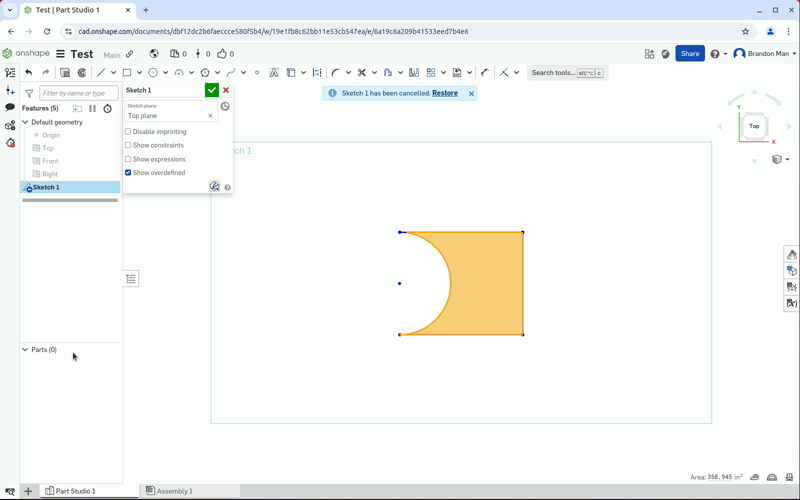
key(shift+e)
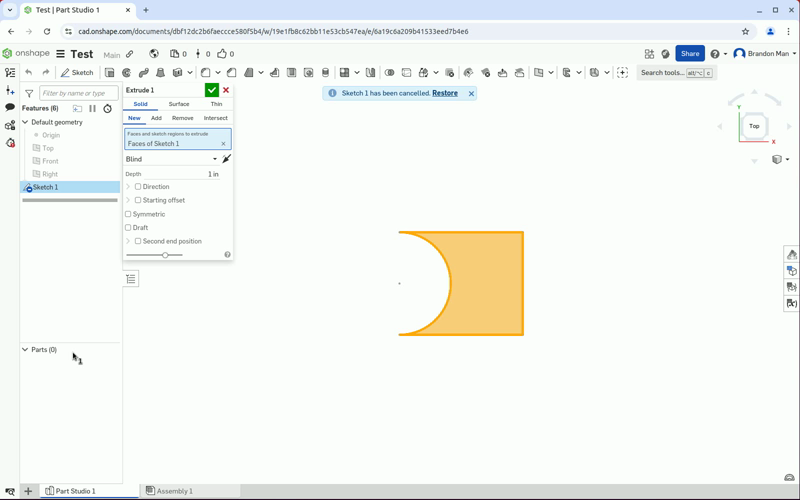
mouse_move(143, 106)
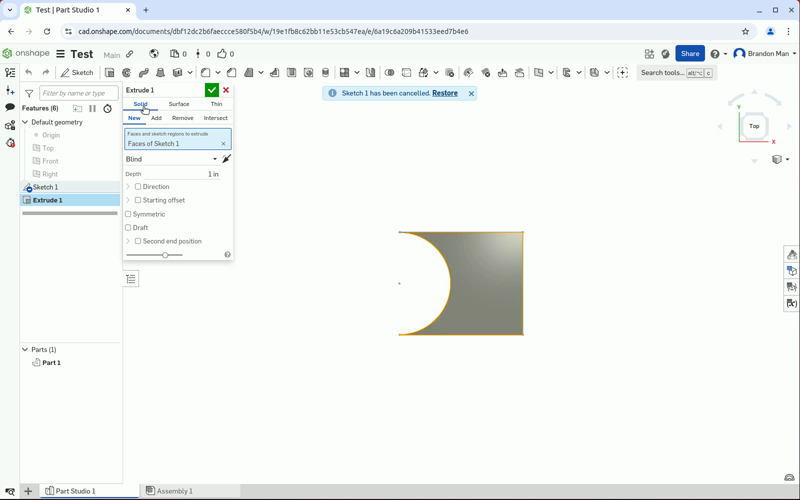
click(143, 106)
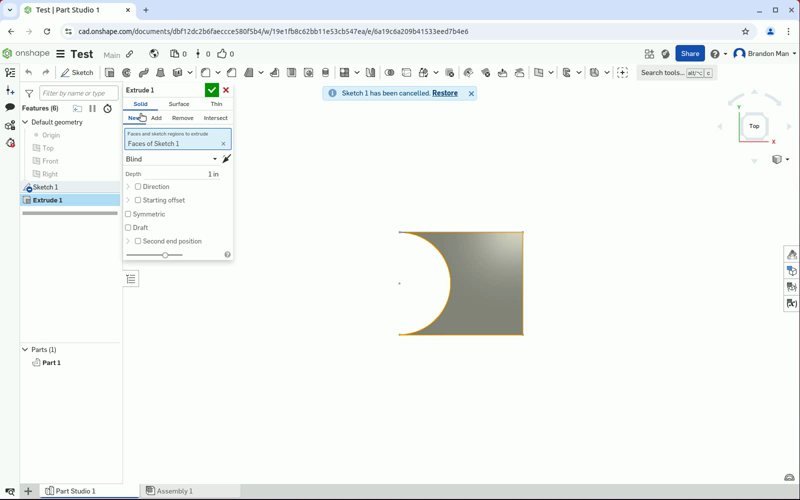
mouse_move(137, 120)
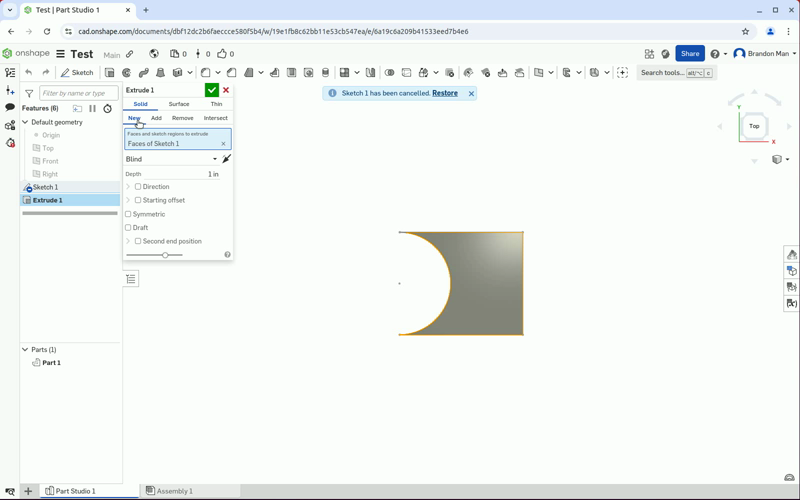
click(137, 120)
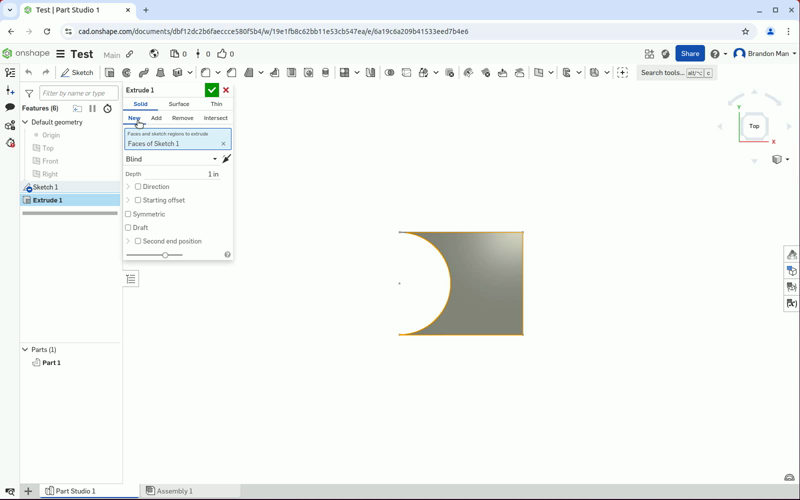
key(tab, 4)
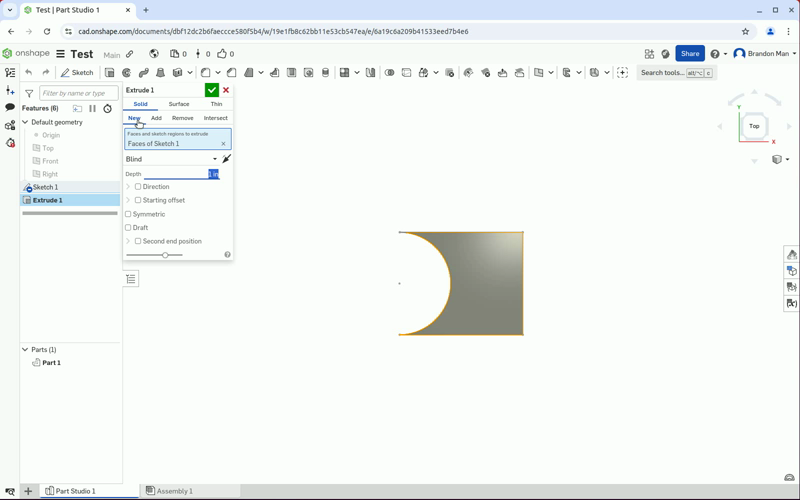
text(4.092)
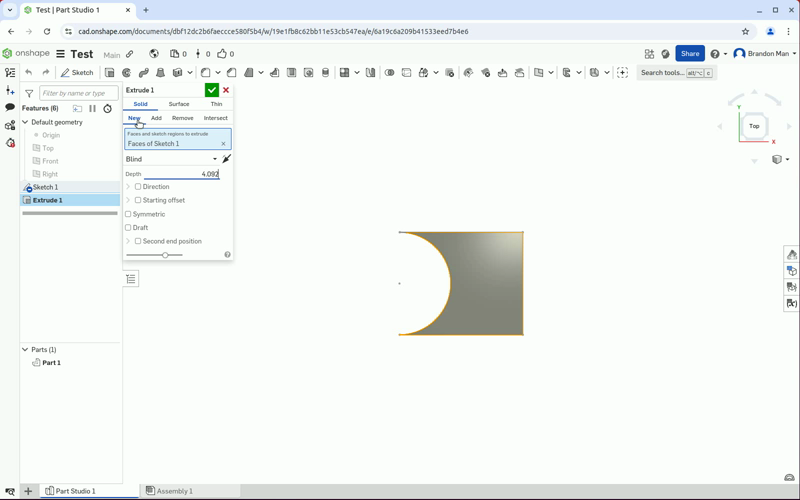
key(enter)
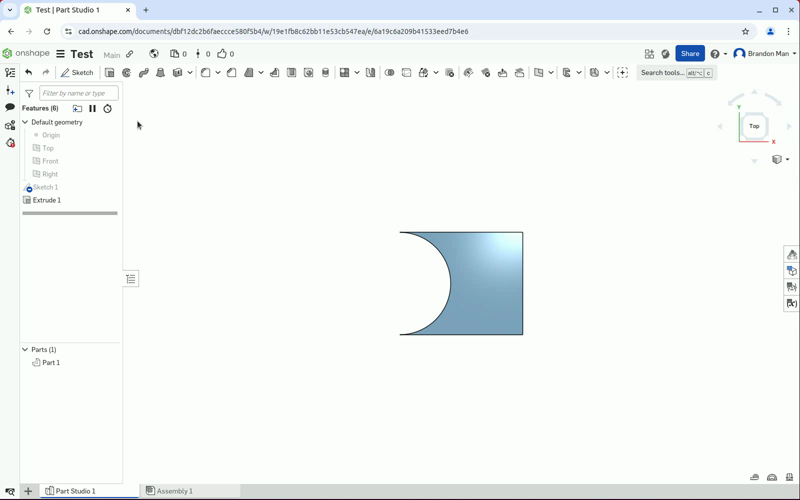
key(shift+h)
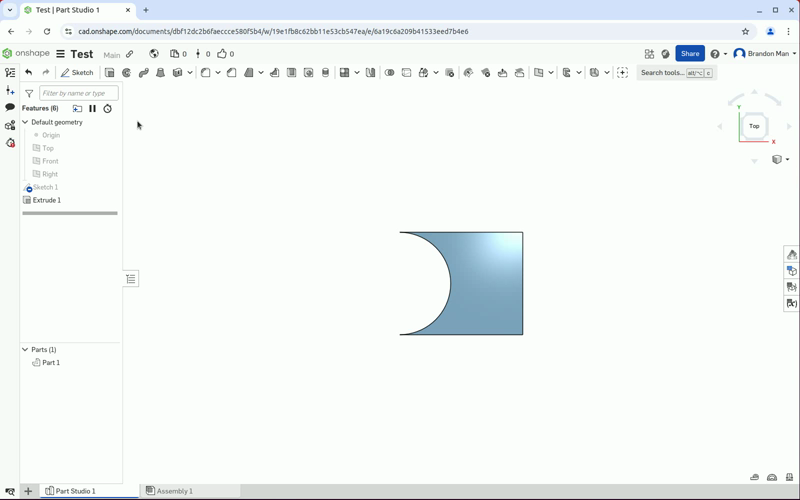
key(shift+h)
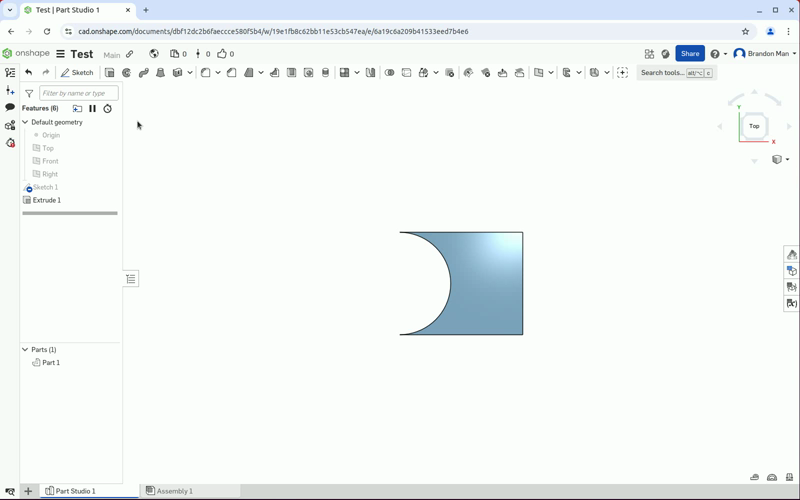
mouse_move(73, 189)
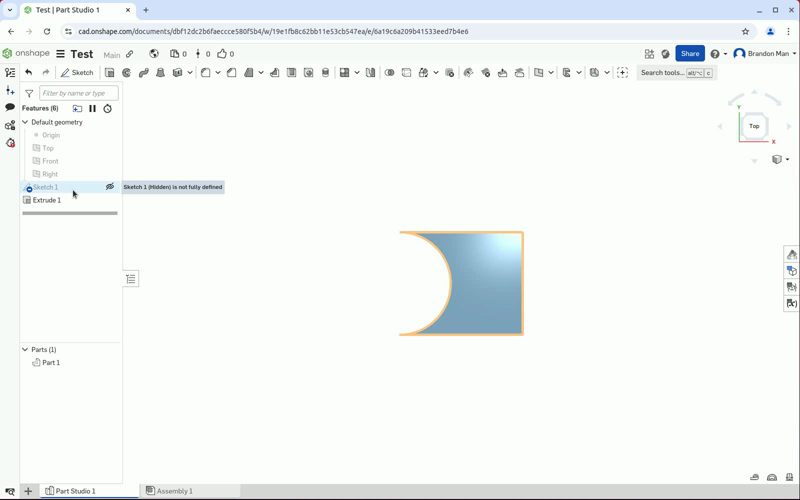
click(73, 189)
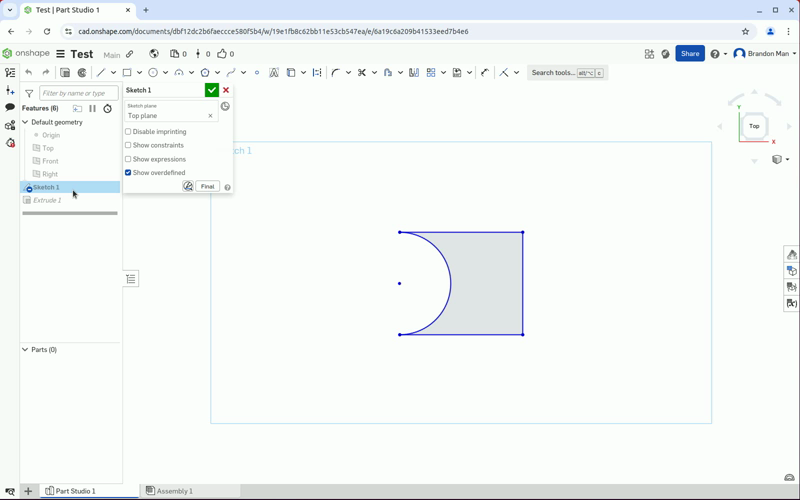
mouse_move(229, 92)
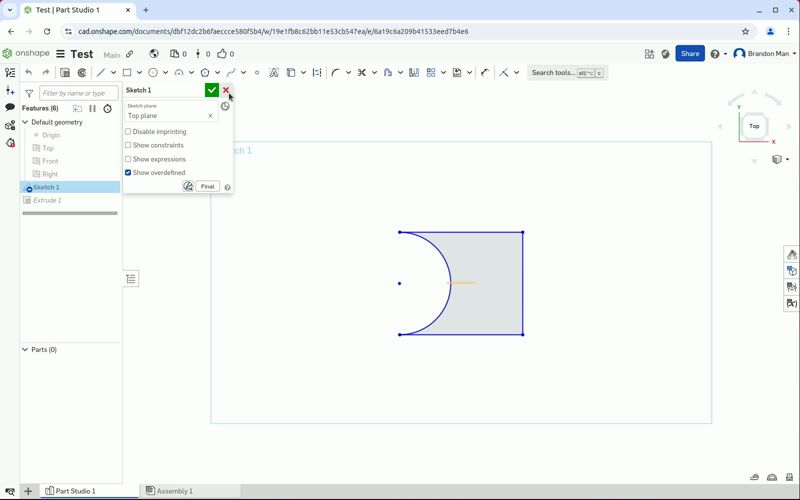
click(229, 92)
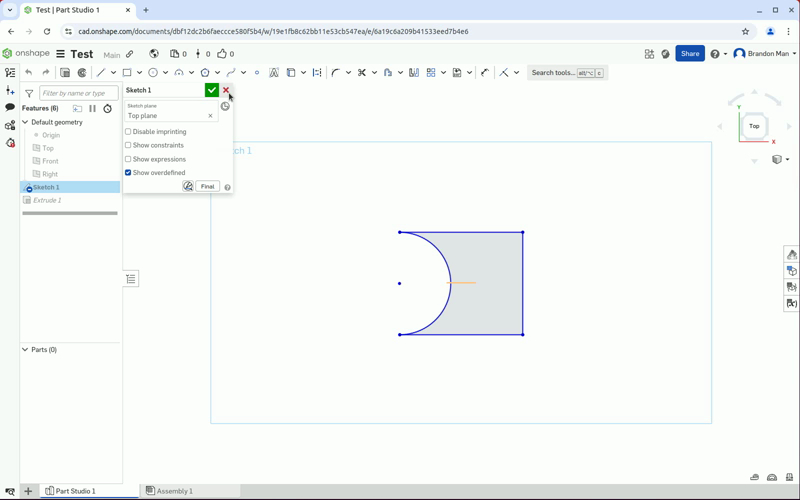
key(shift+s)
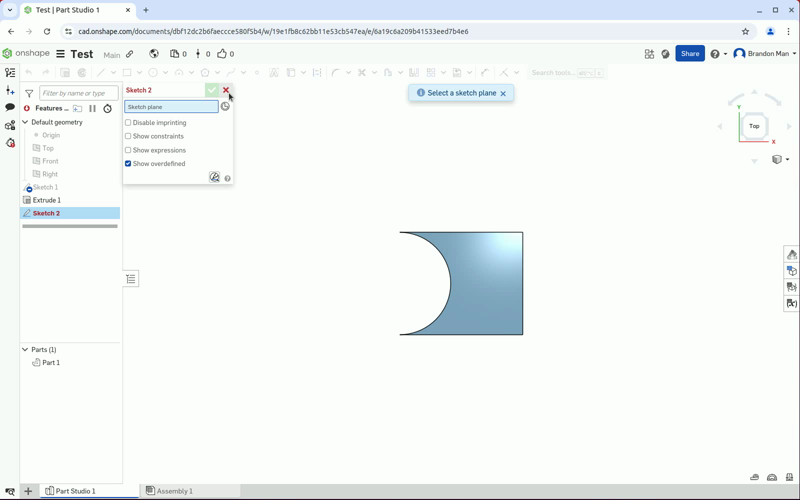
mouse_move(73, 150)
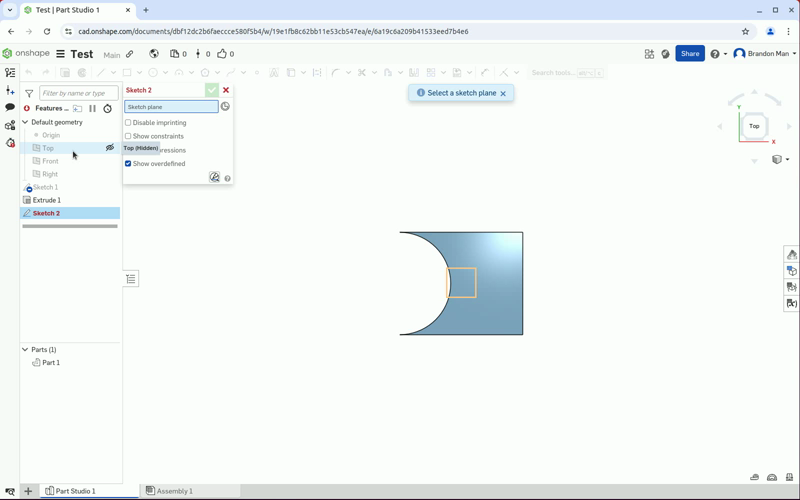
click(73, 150)
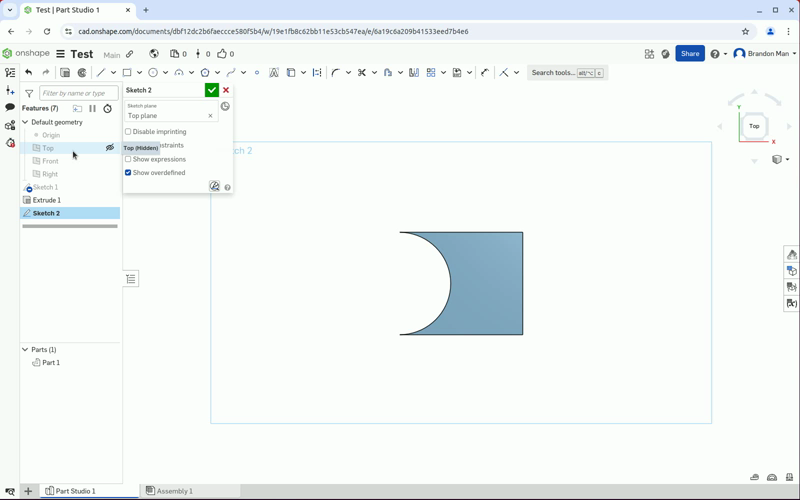
mouse_move(73, 352)
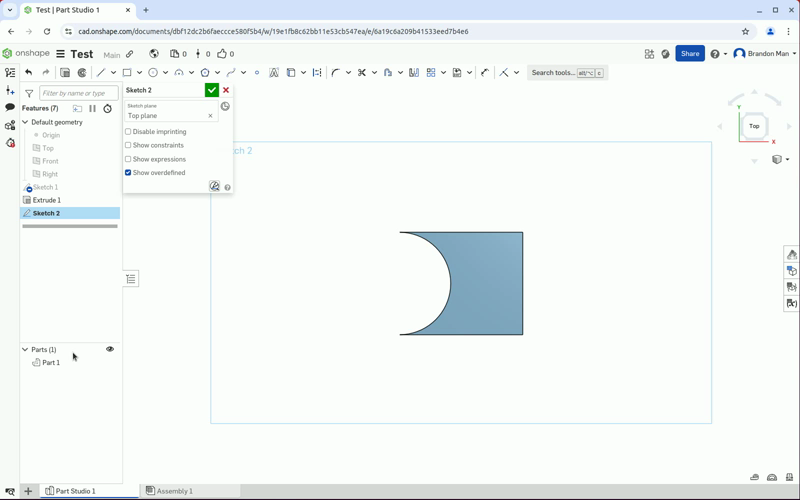
key(y)
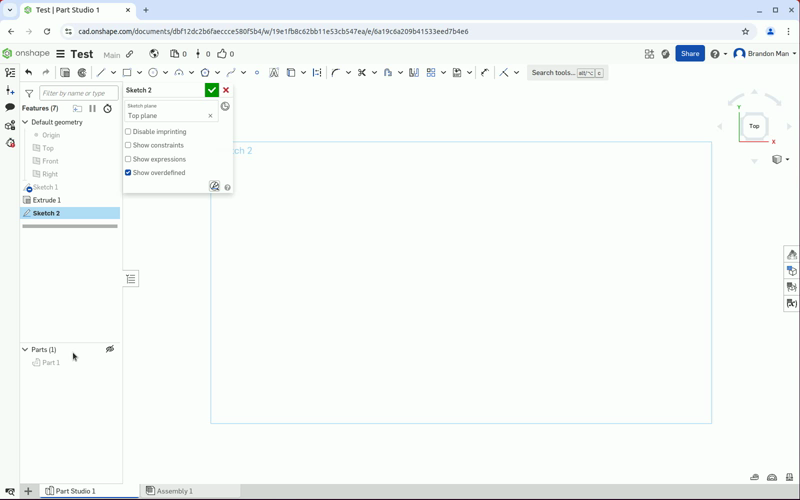
key(l)
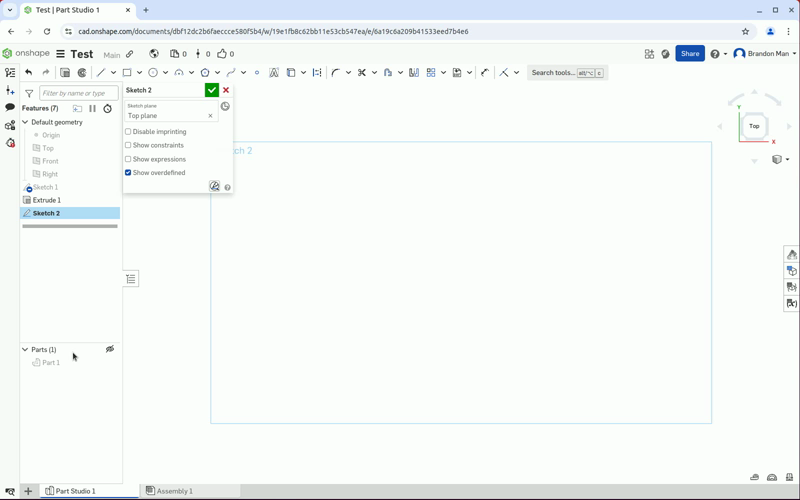
key_down(shift)
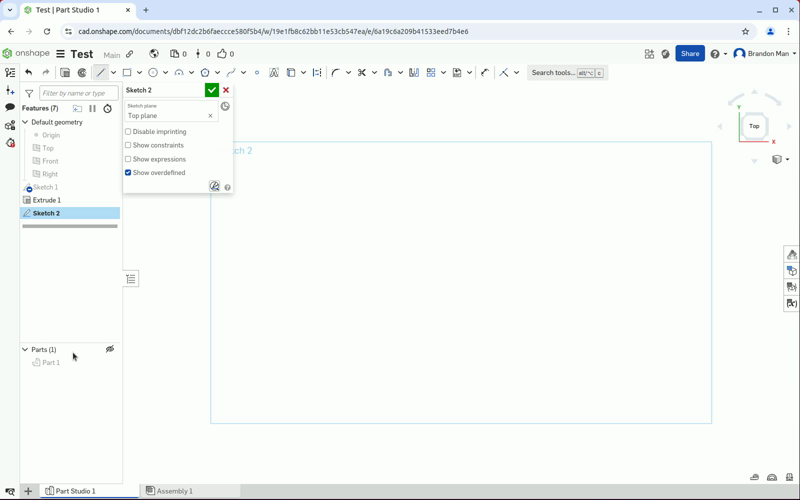
mouse_move(399, 334)
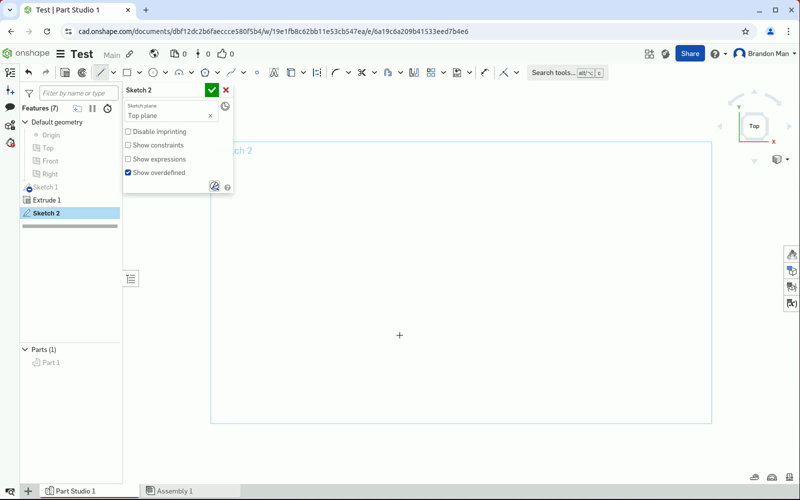
click(399, 334)
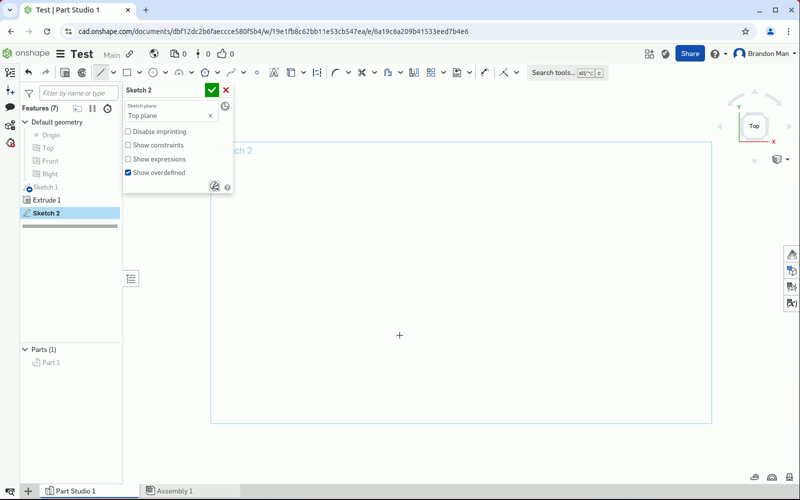
key_up(shift)
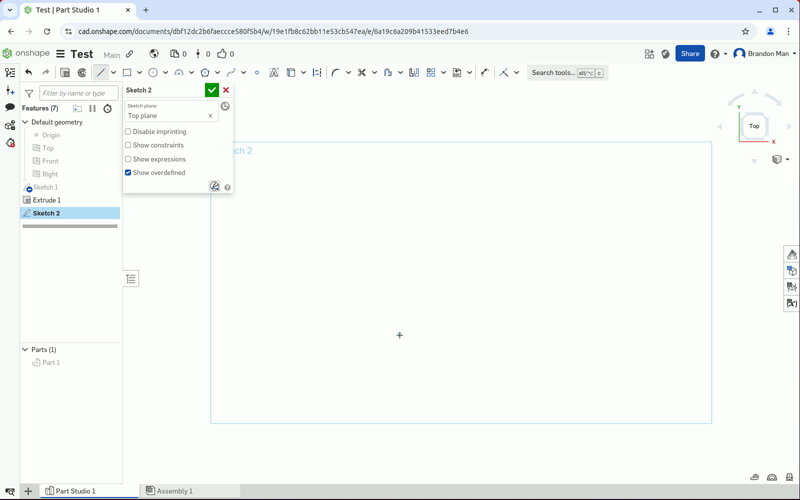
key_down(shift)
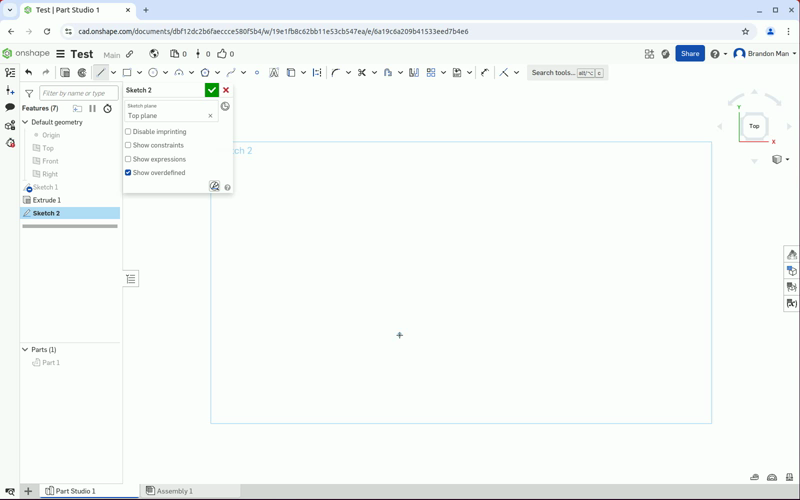
mouse_move(429, 334)
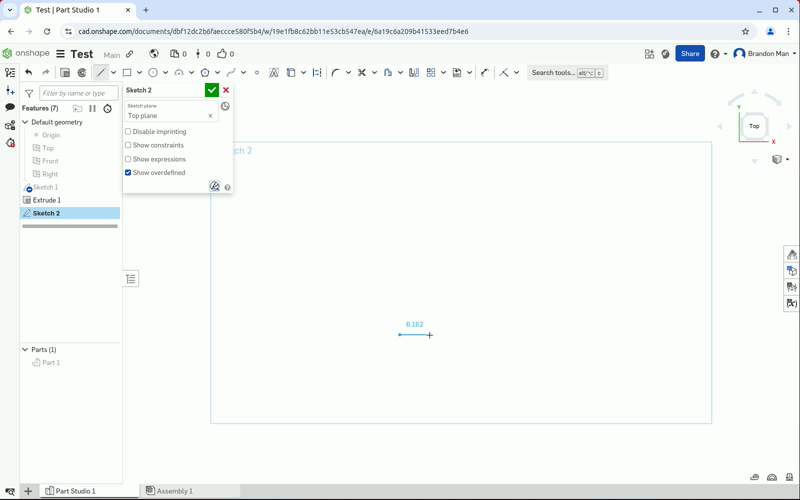
mouse_move(399, 304)
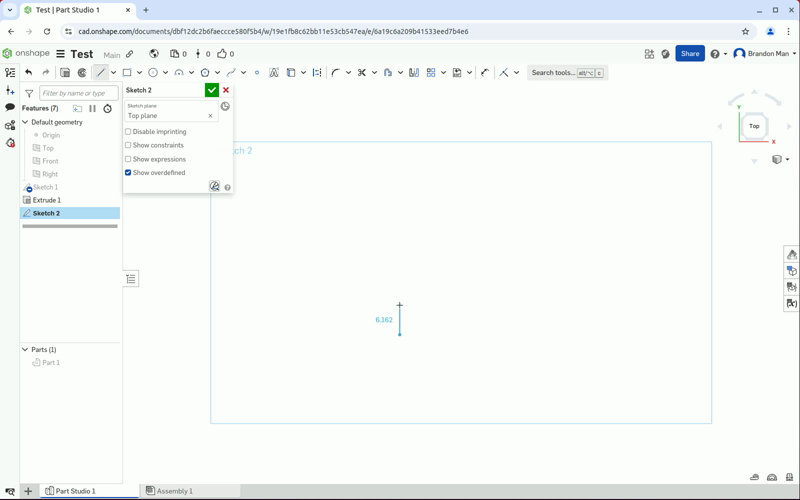
click(399, 304)
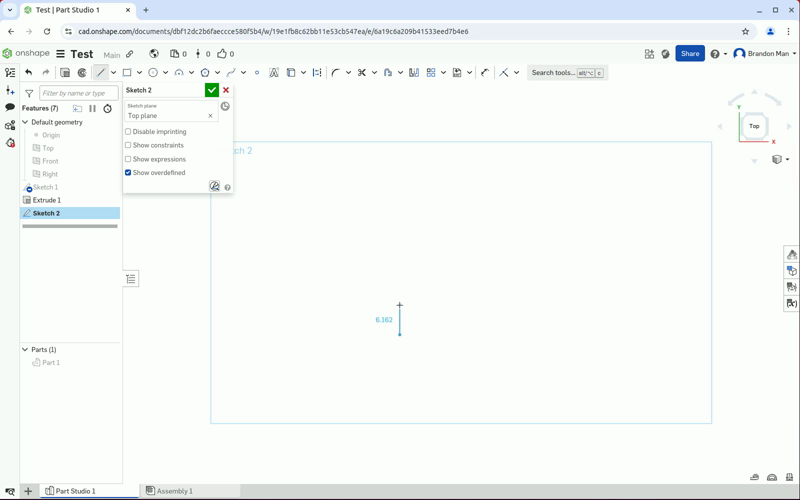
key_up(shift)
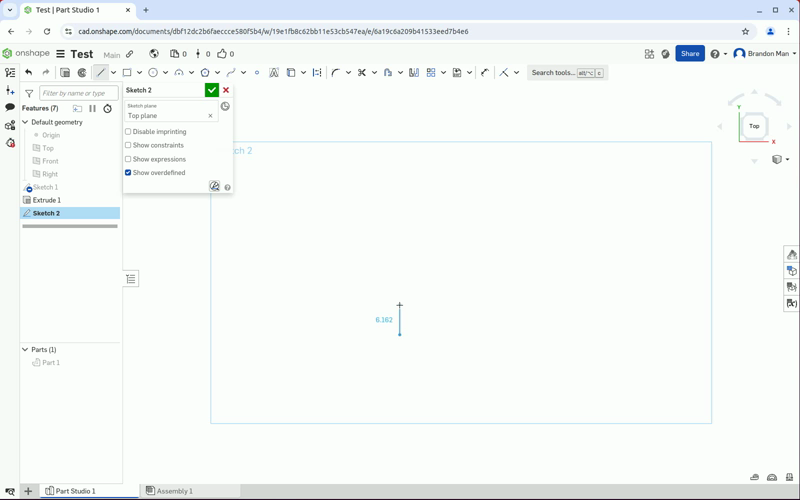
key(esc)
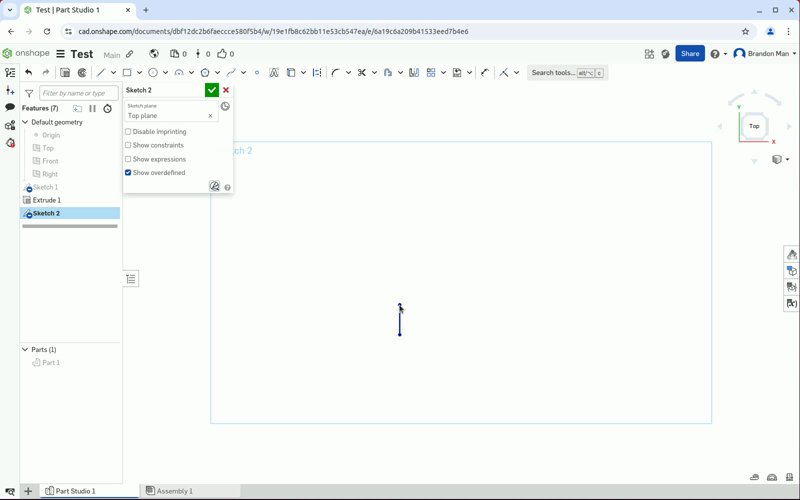
key(a)
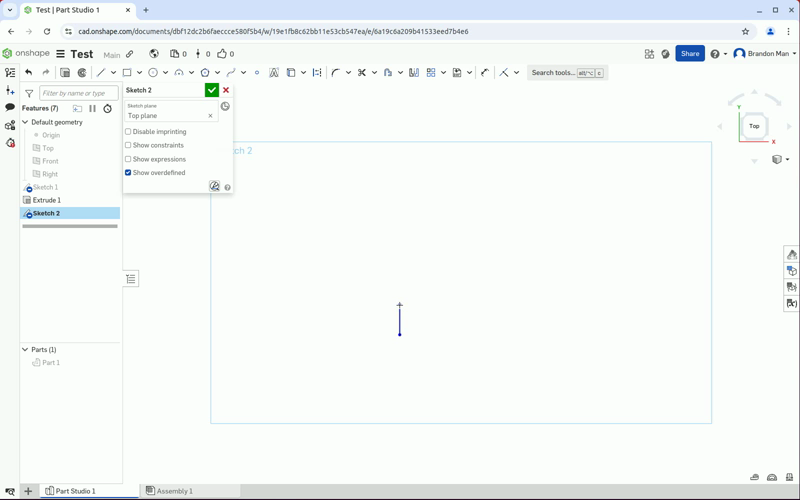
mouse_move(399, 304)
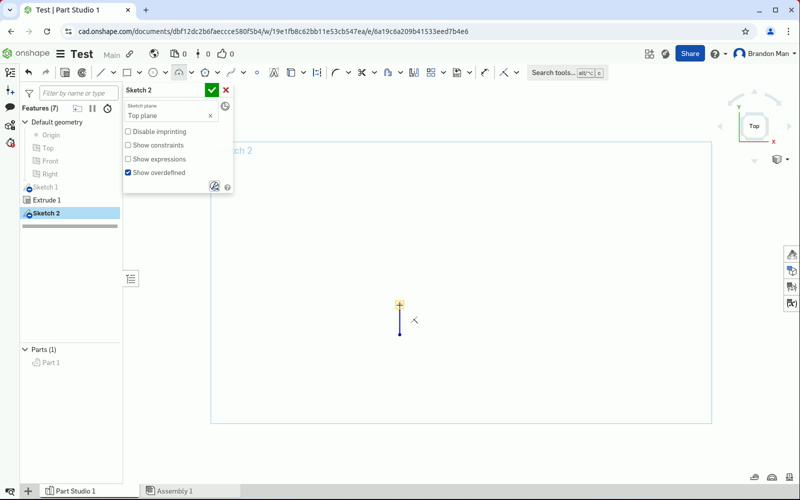
click(399, 304)
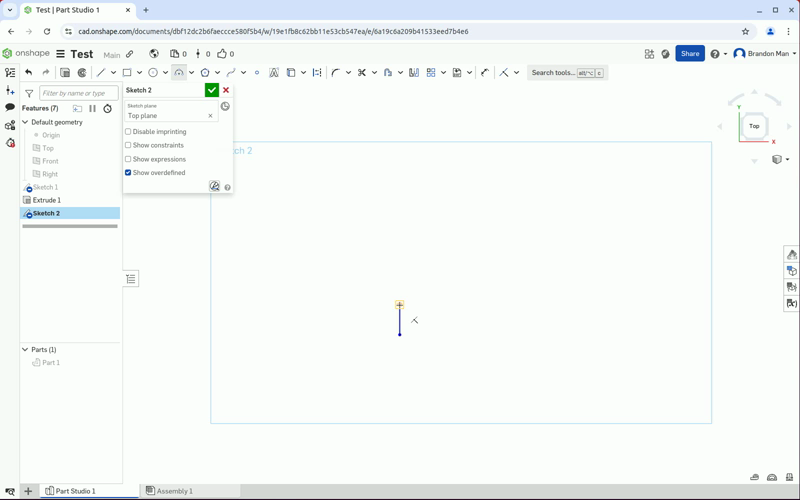
key_down(shift)
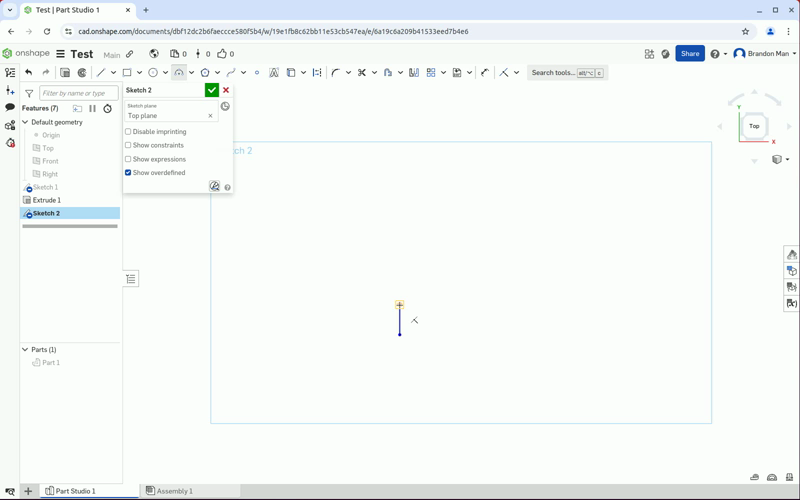
mouse_move(399, 263)
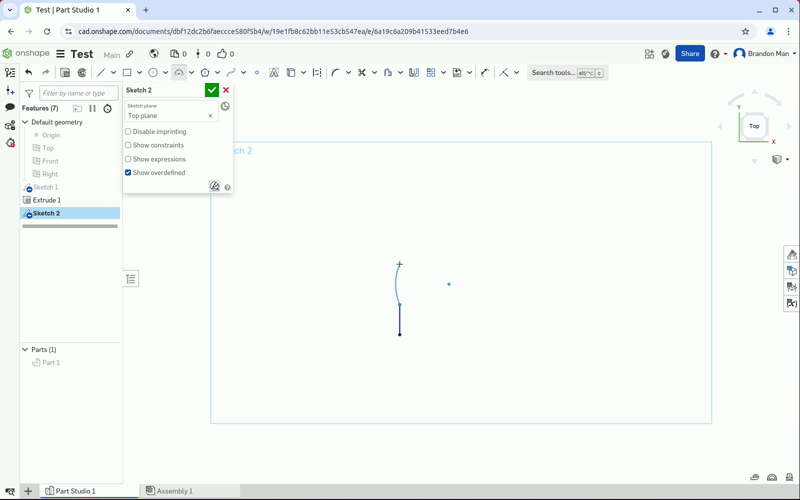
click(399, 263)
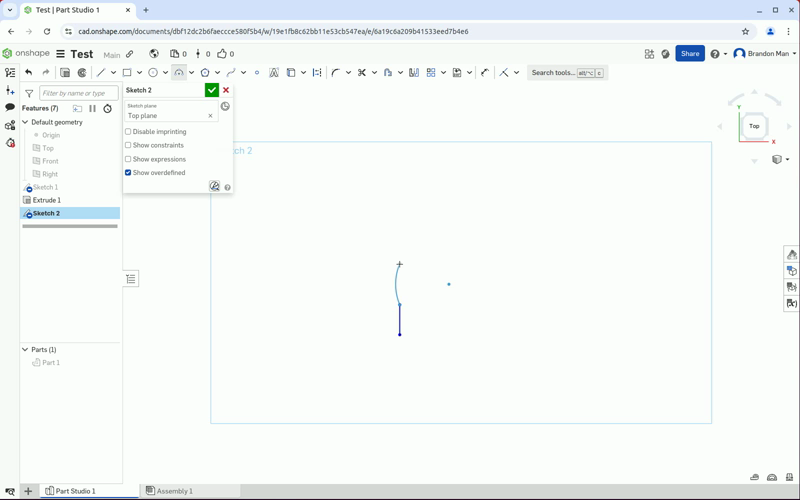
mouse_move(379, 284)
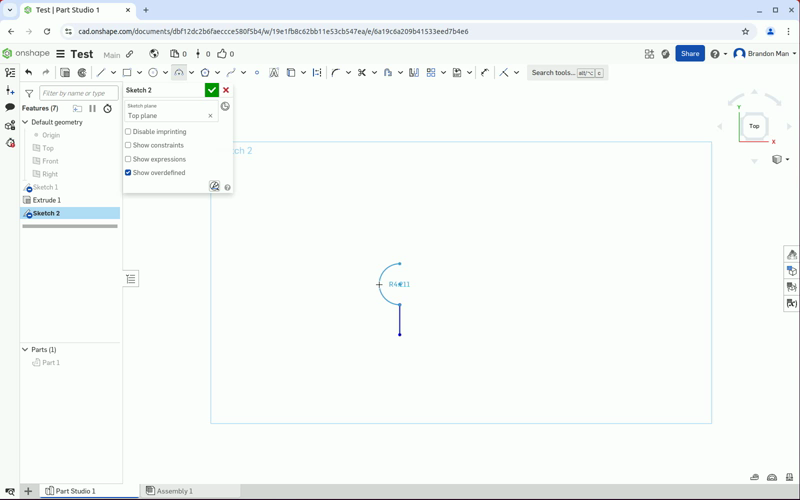
click(379, 284)
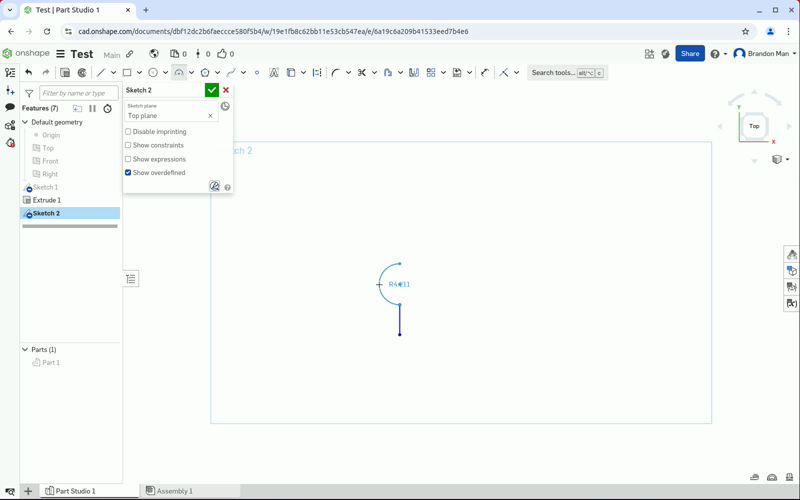
key_up(shift)
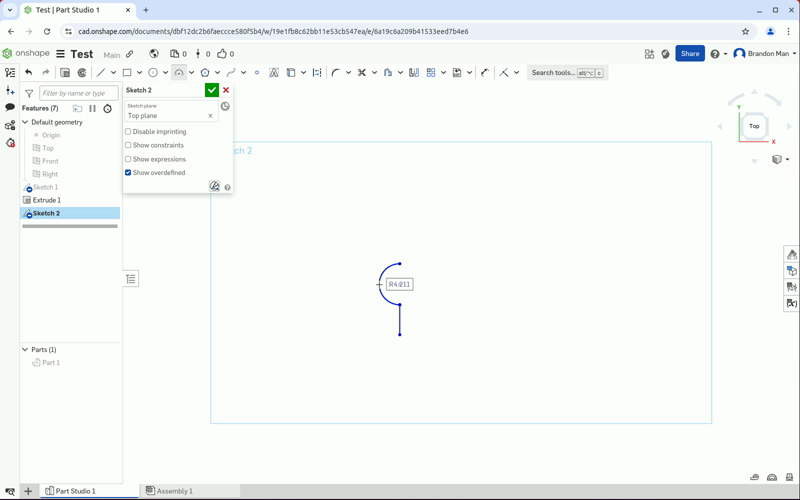
key(esc)
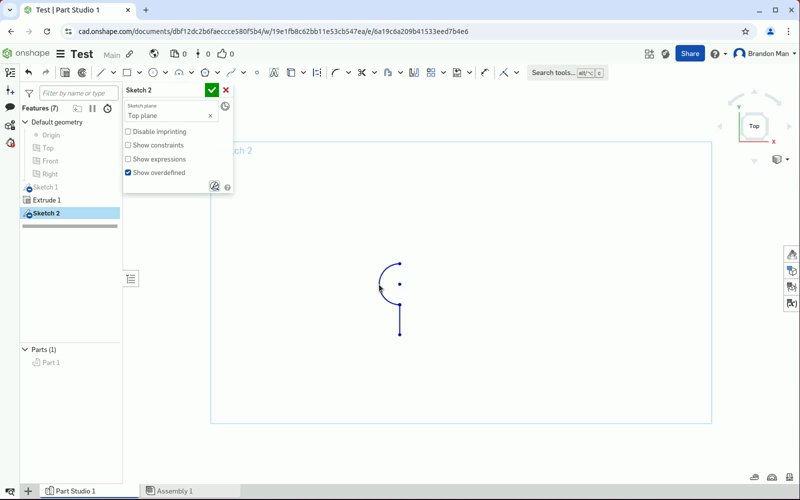
key(l)
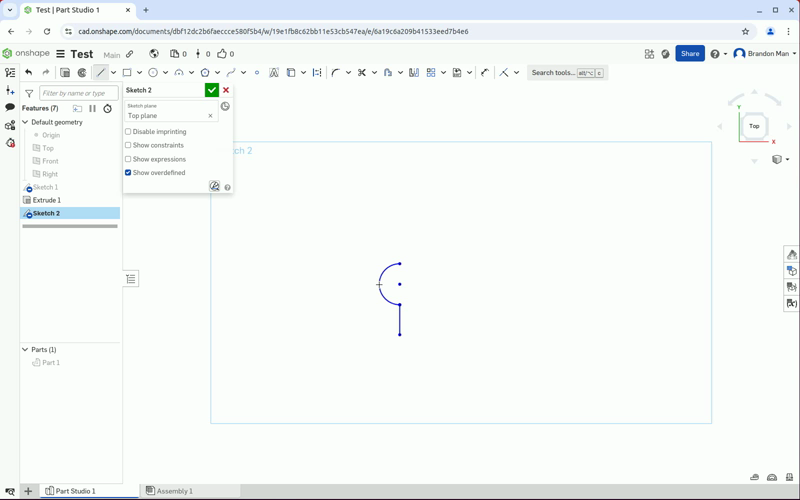
mouse_move(399, 263)
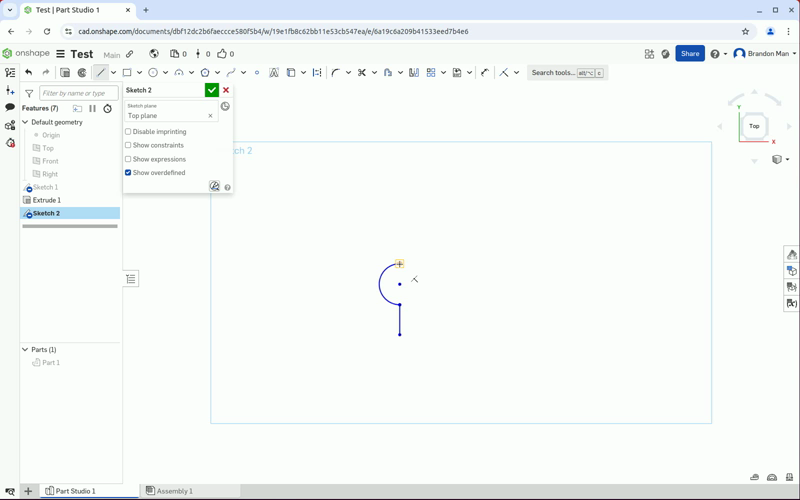
click(399, 263)
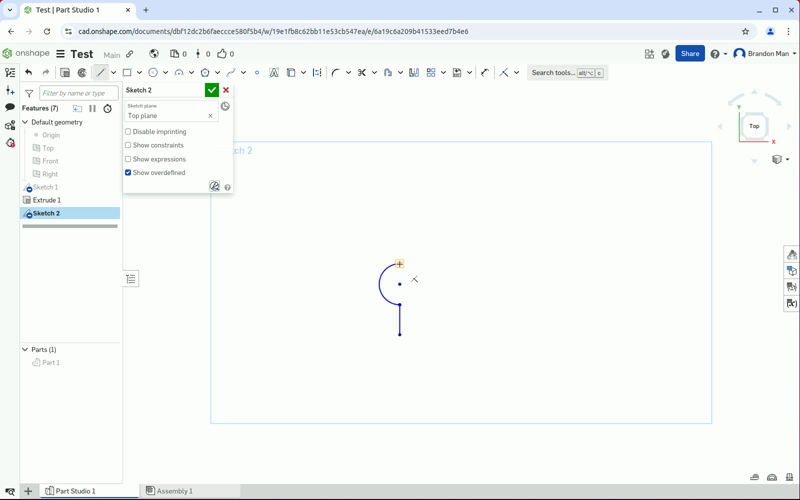
key_down(shift)
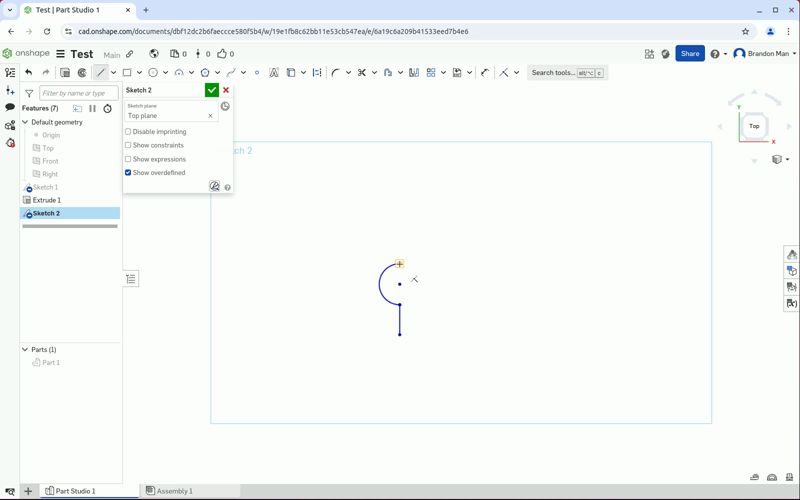
mouse_move(429, 263)
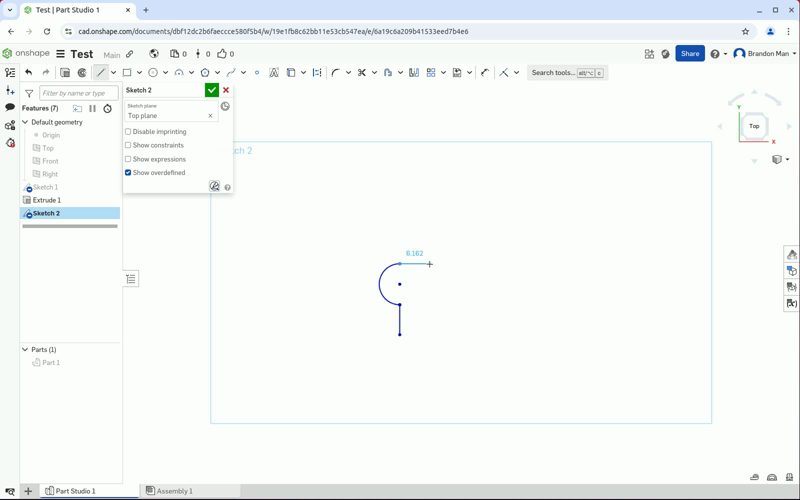
mouse_move(399, 232)
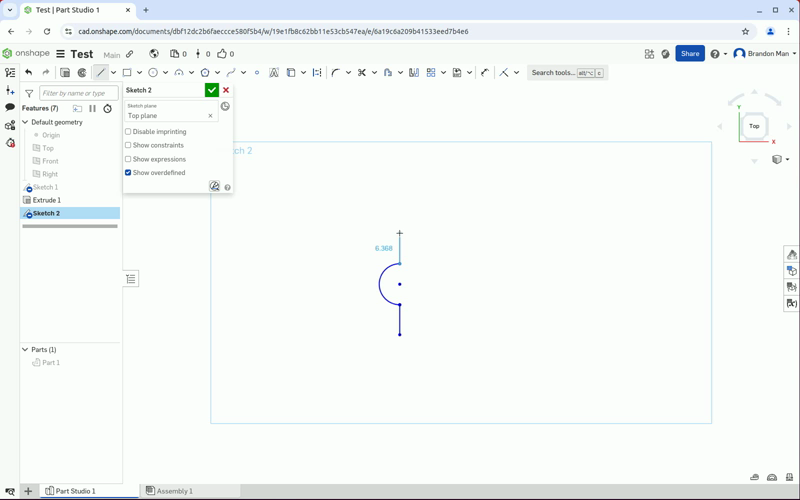
click(399, 232)
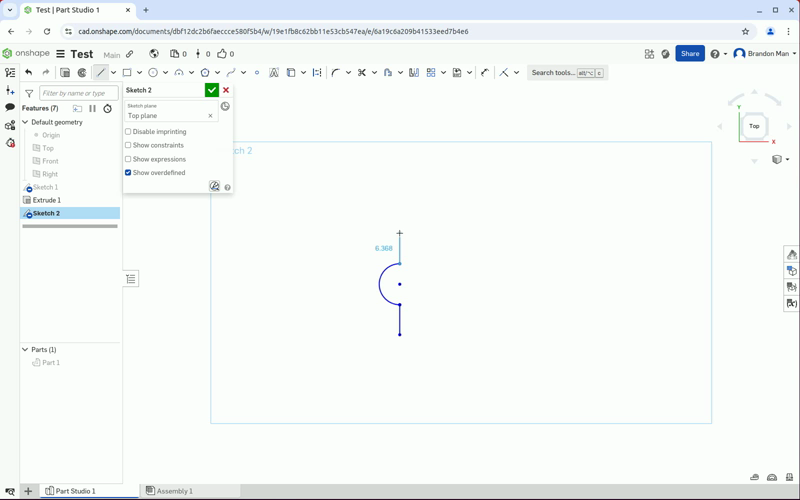
key_up(shift)
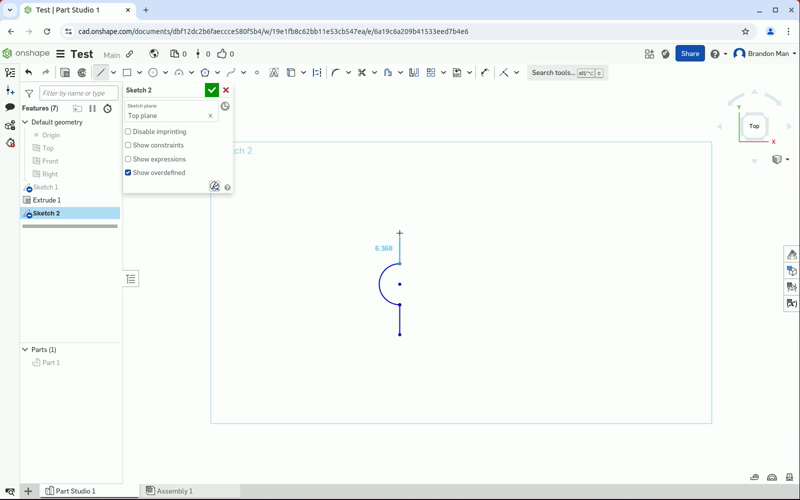
key(esc)
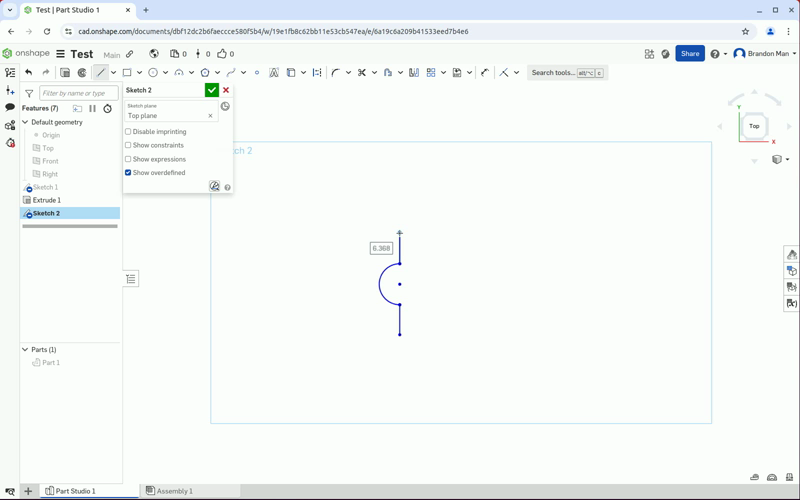
key(a)
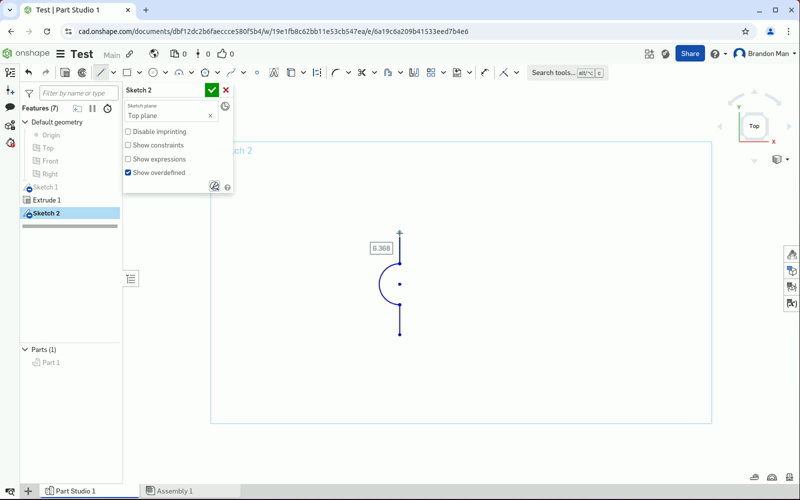
mouse_move(399, 232)
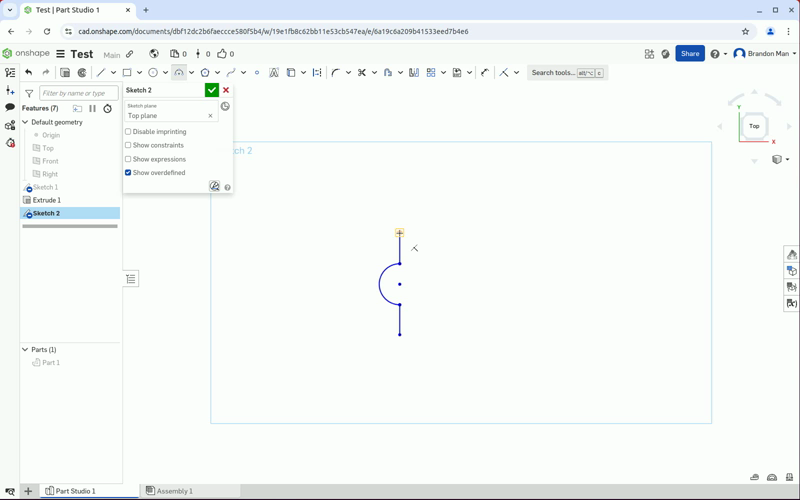
click(399, 232)
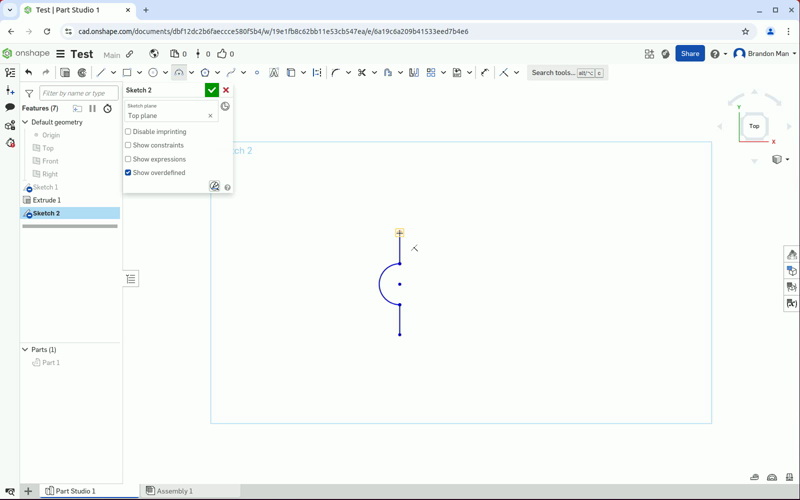
mouse_move(399, 334)
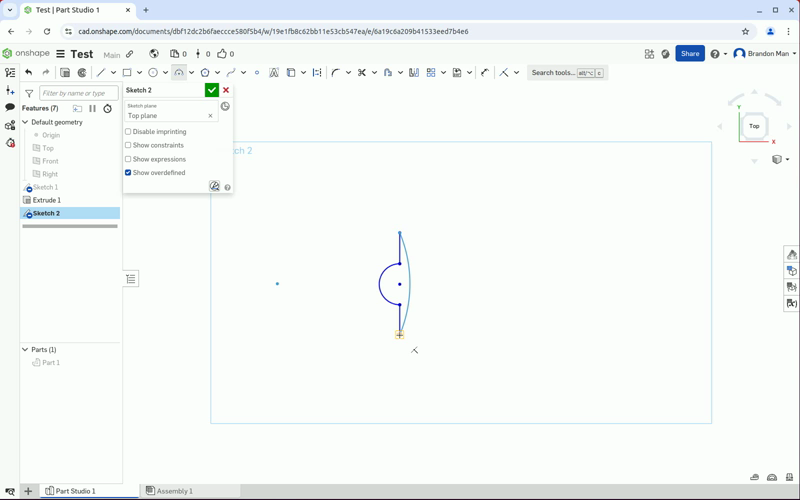
click(399, 334)
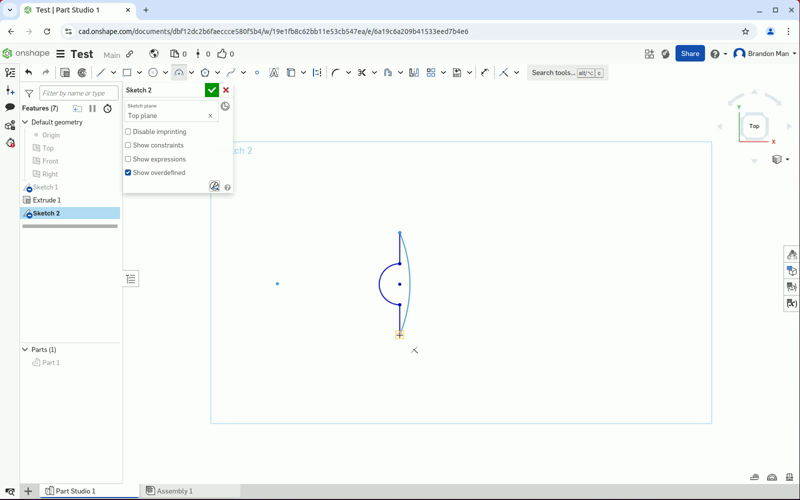
key_down(shift)
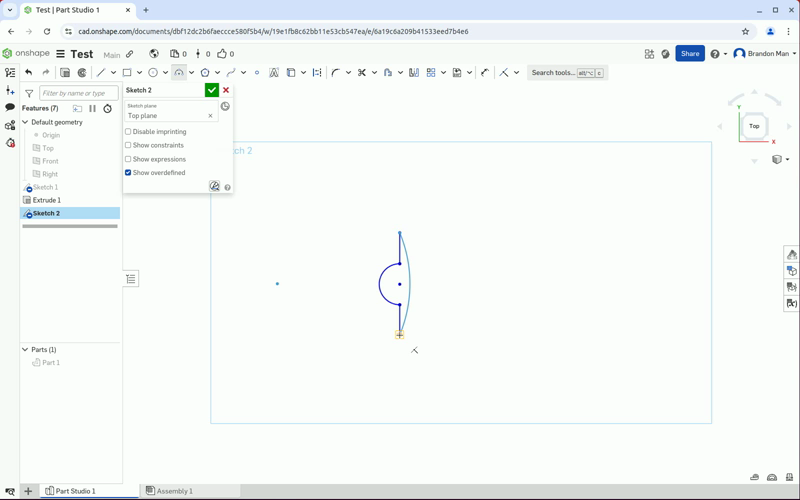
mouse_move(348, 283)
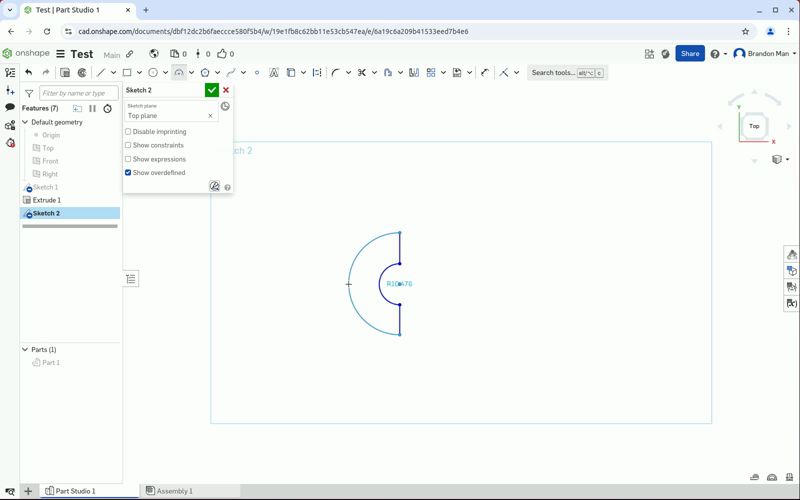
click(348, 283)
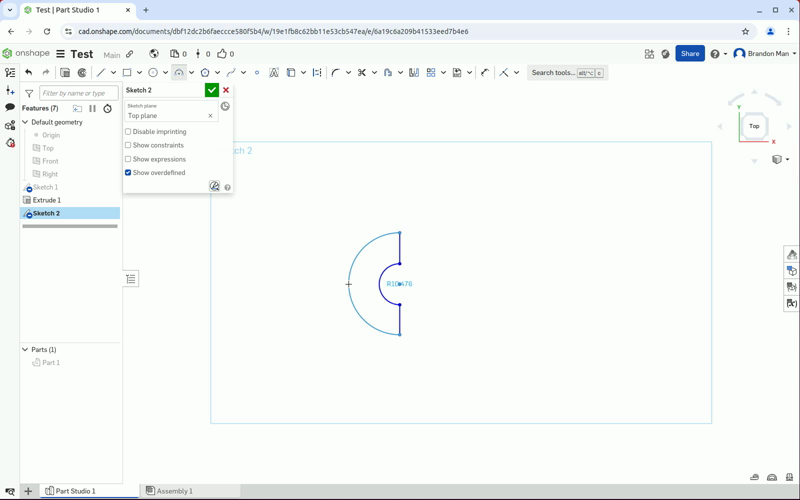
key_up(shift)
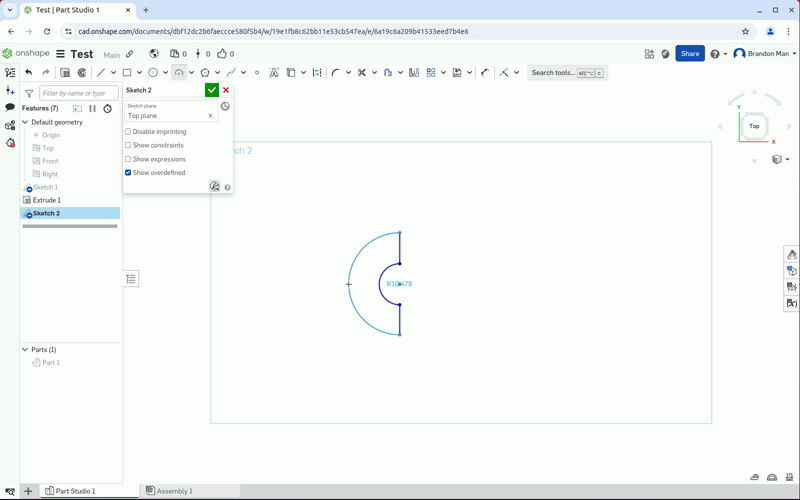
key(esc)
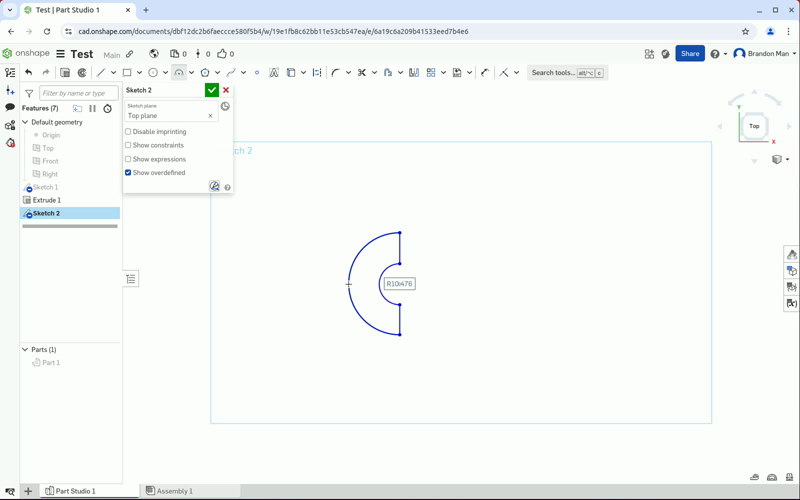
mouse_move(394, 279)
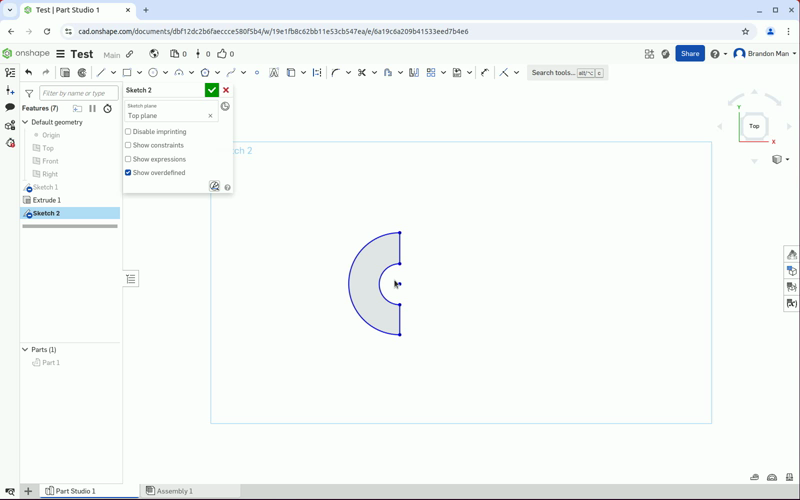
scroll(6)
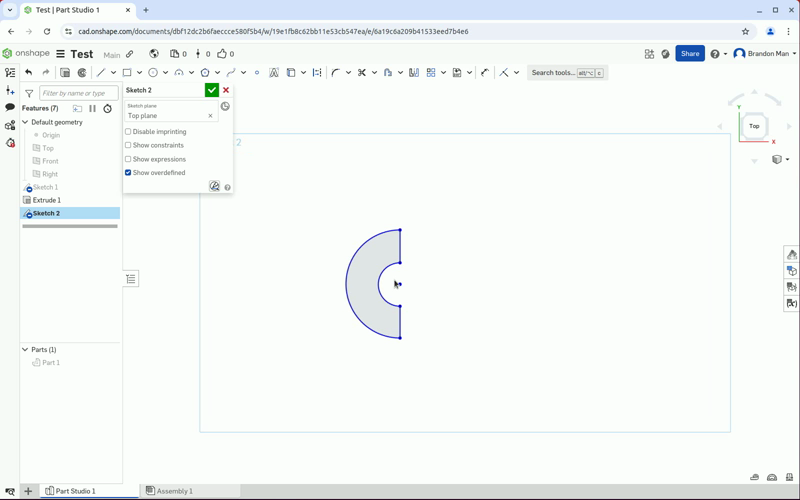
scroll(6)
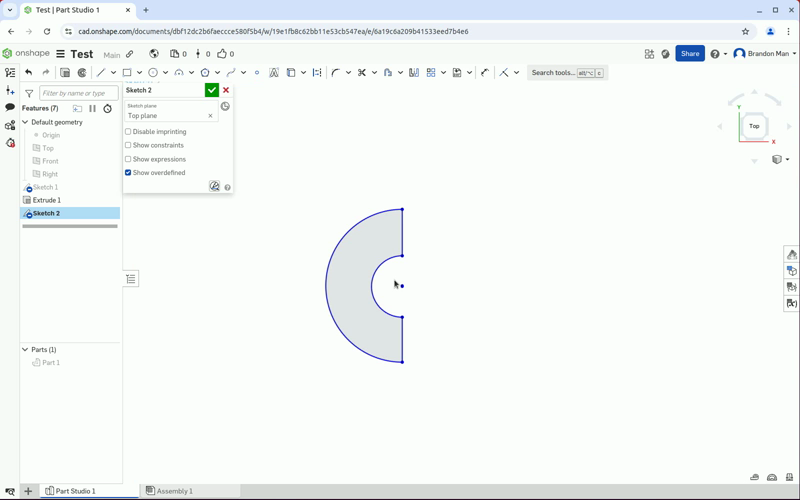
scroll(6)
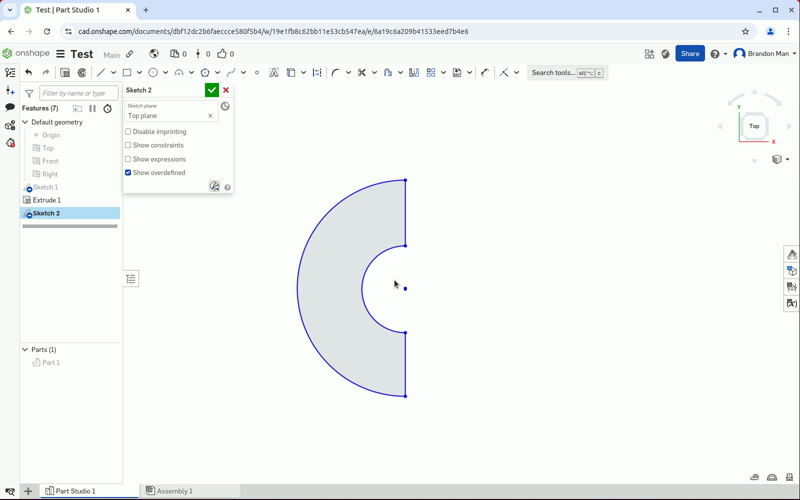
scroll(6)
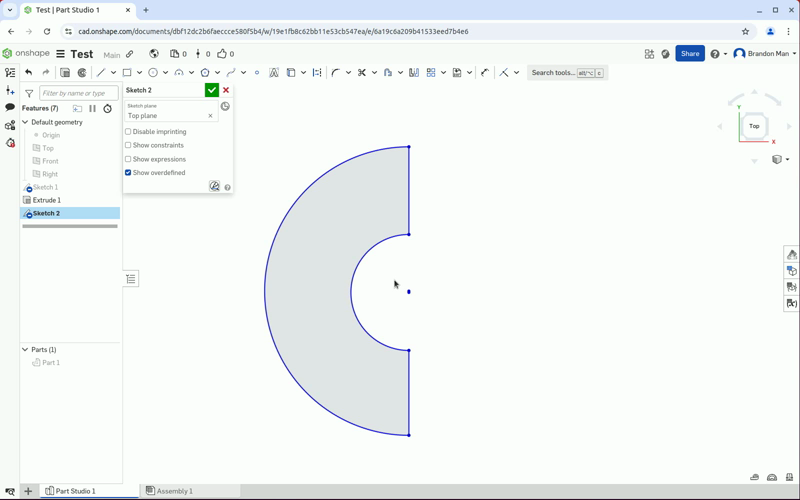
scroll(6)
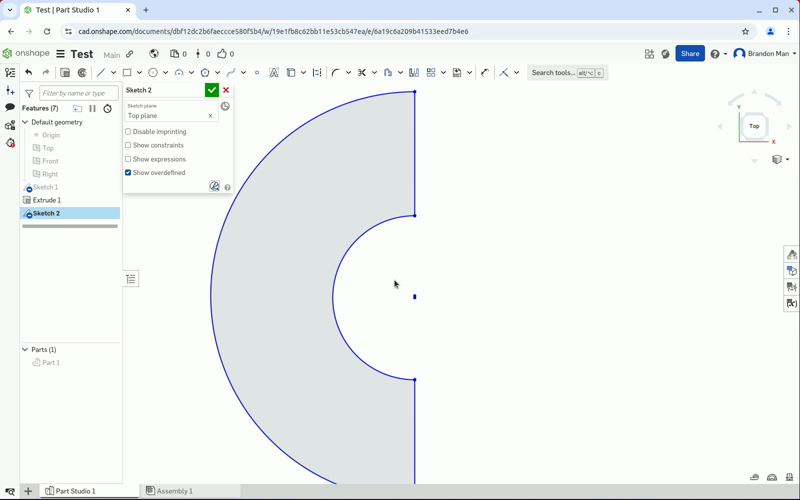
scroll(6)
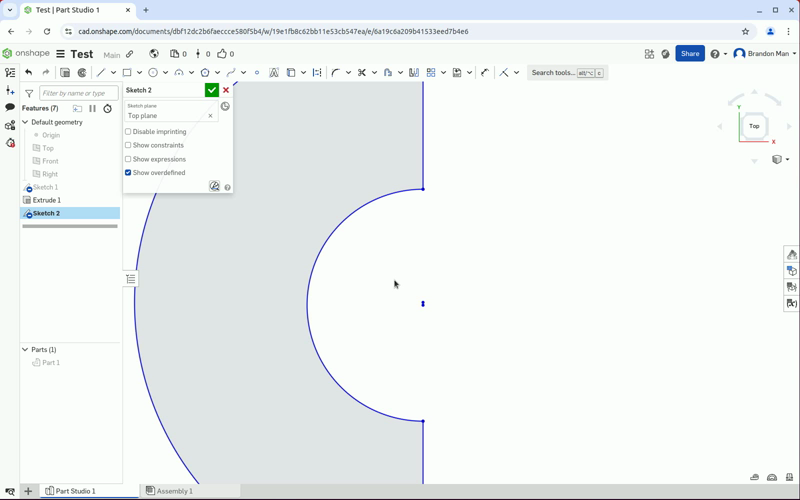
scroll(6)
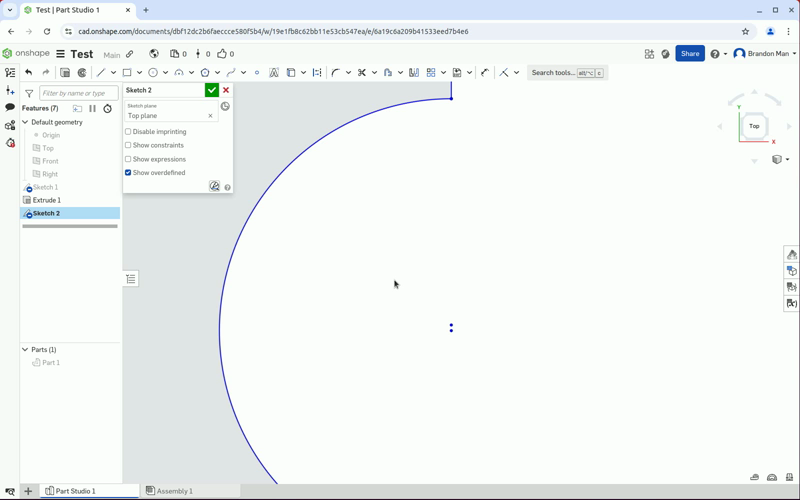
click(394, 279)
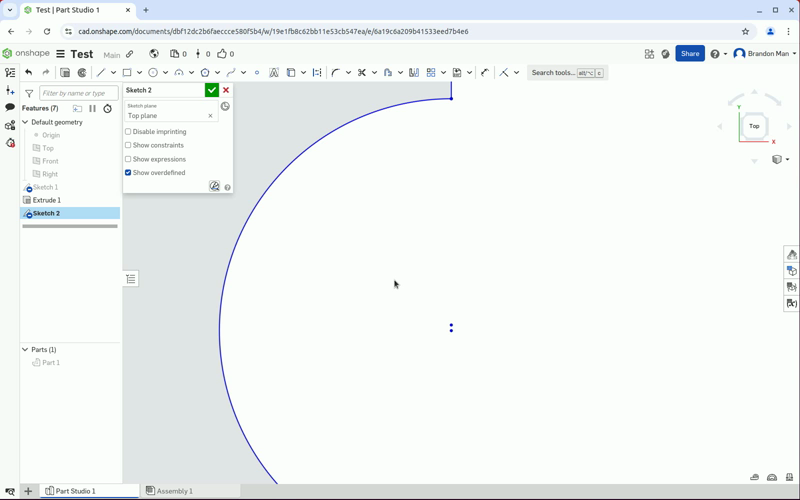
scroll(-6)
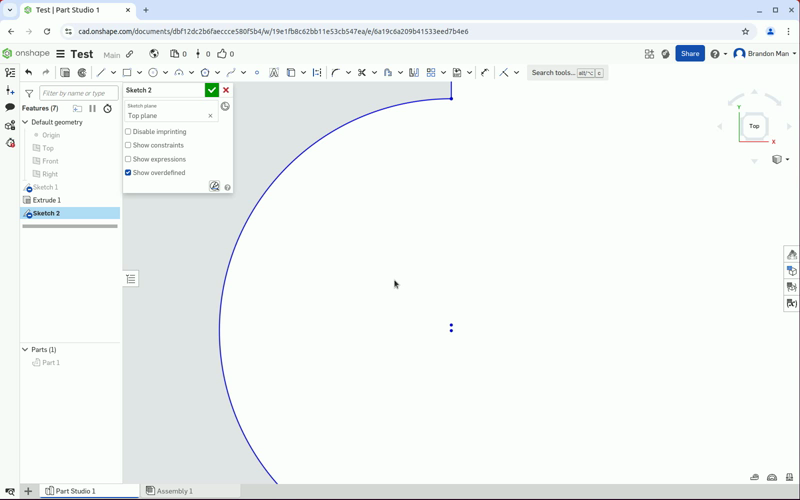
scroll(-6)
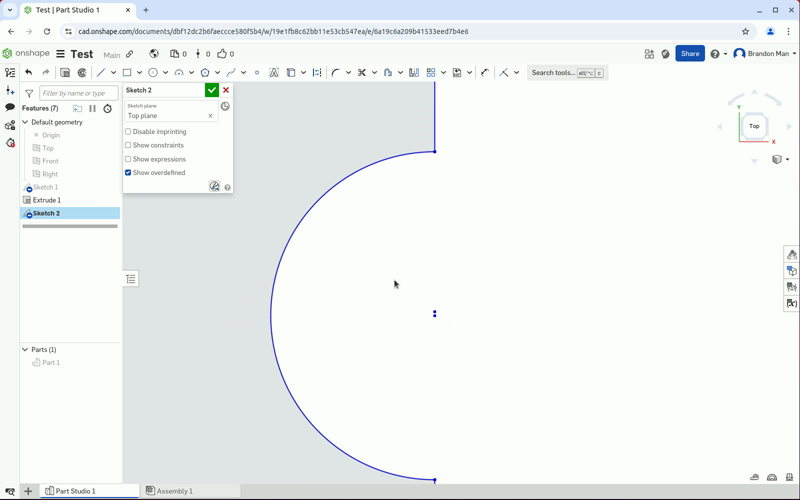
scroll(-6)
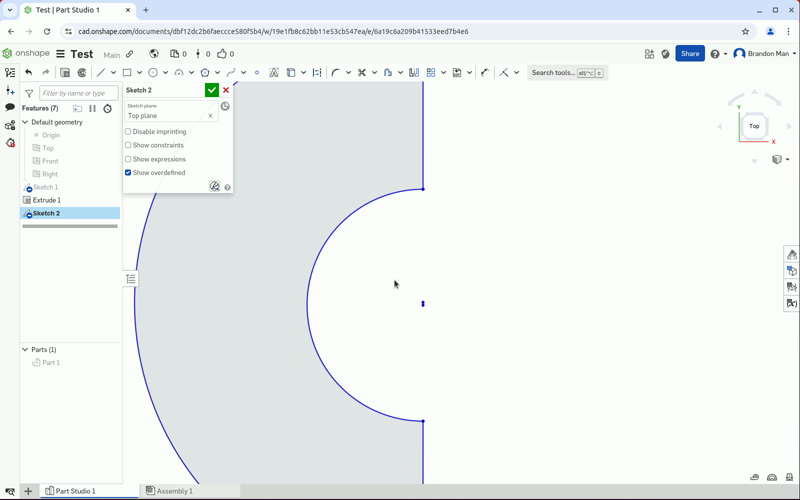
scroll(-6)
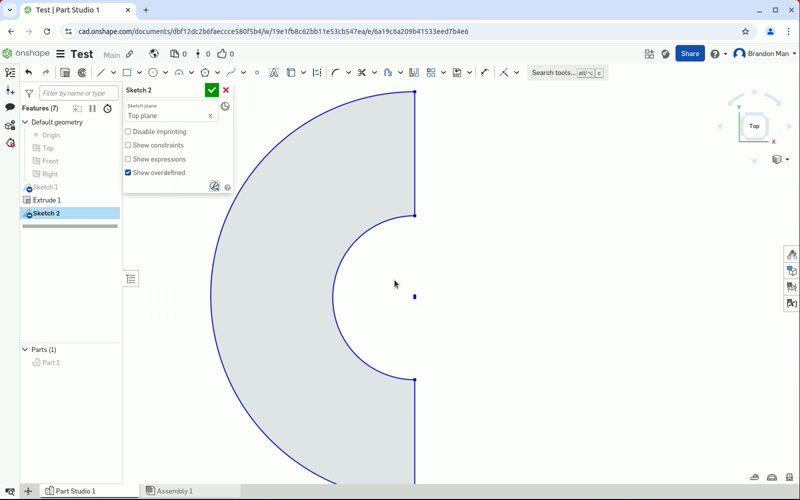
scroll(-6)
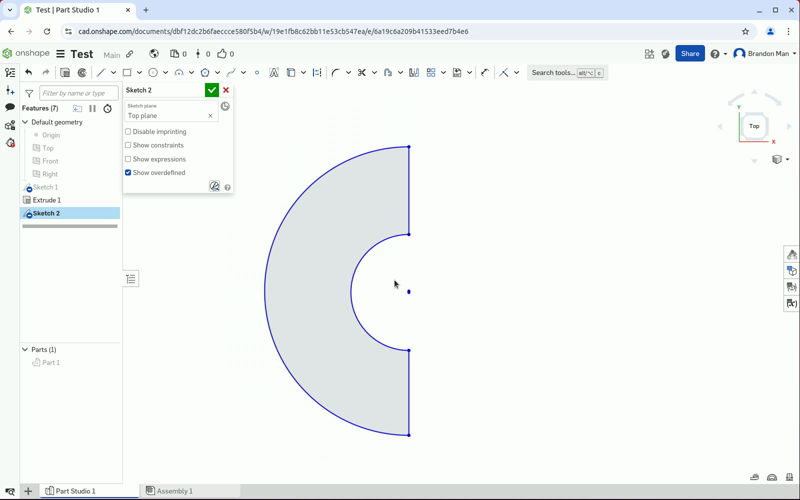
scroll(-6)
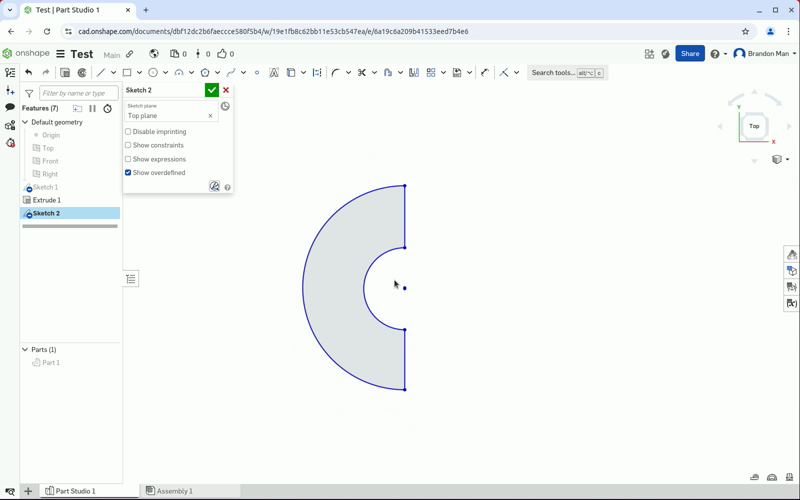
scroll(-6)
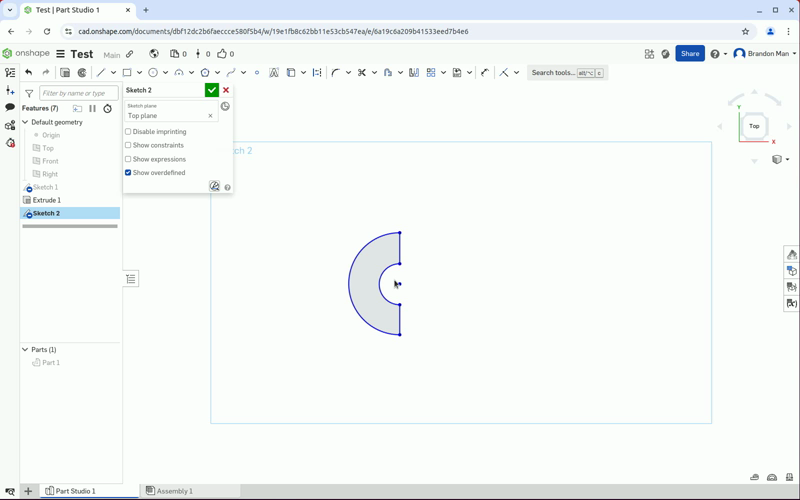
mouse_move(73, 352)
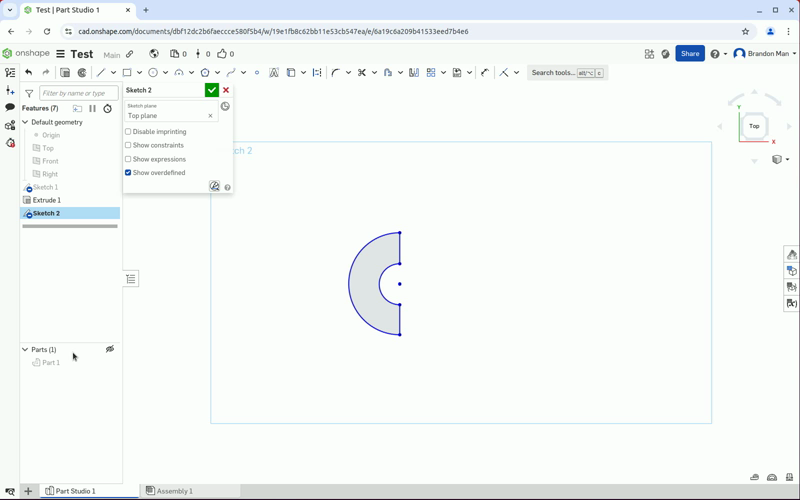
key(shift+y)
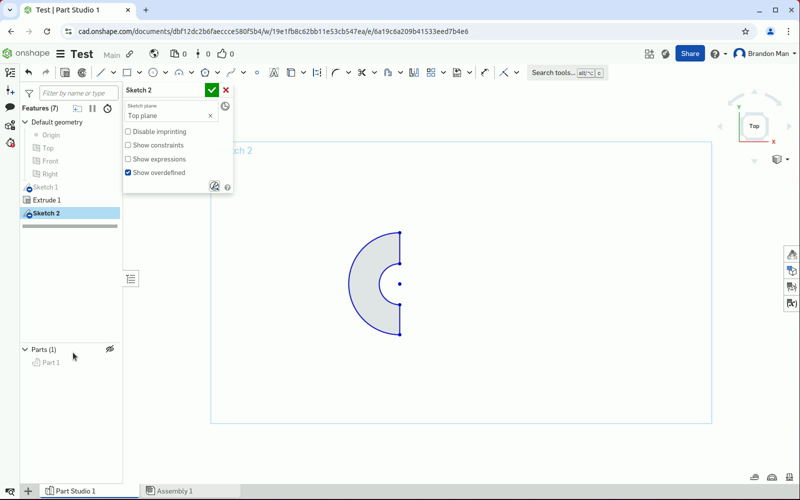
key(shift+e)
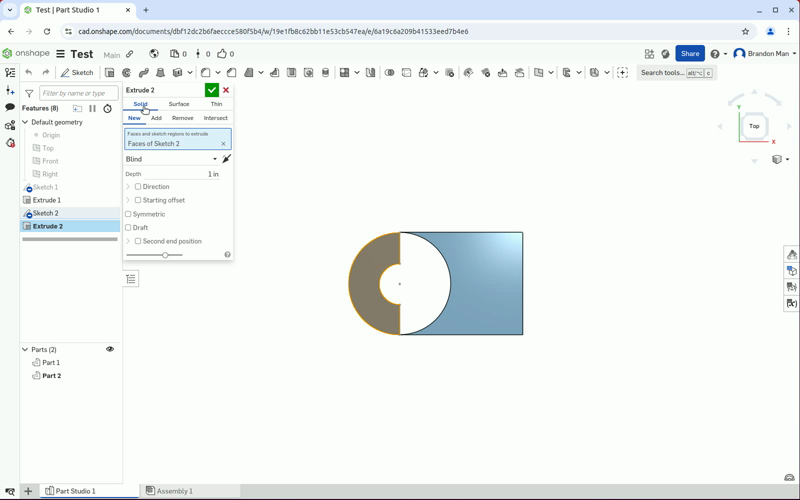
mouse_move(143, 106)
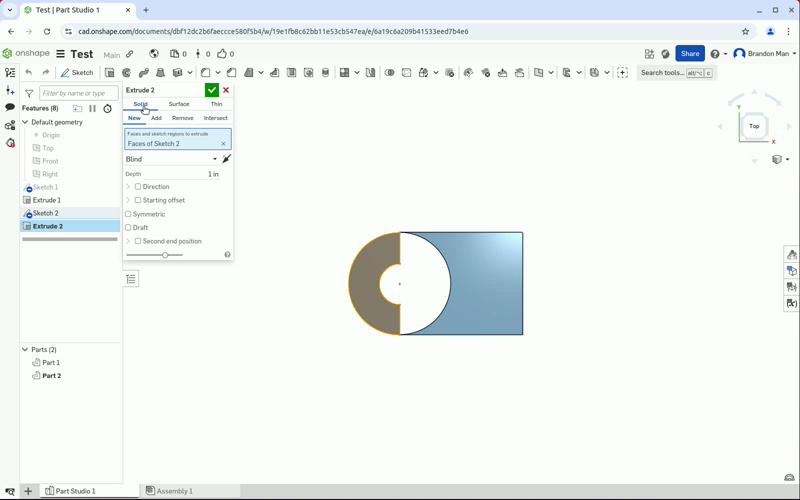
click(143, 106)
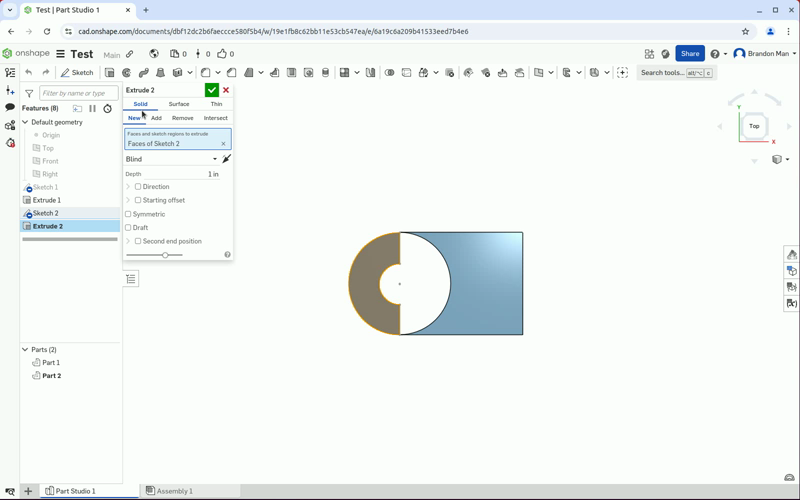
mouse_move(137, 120)
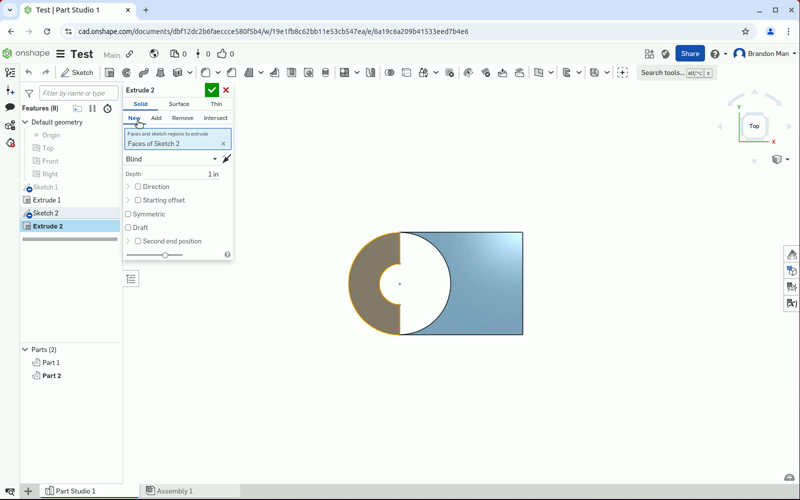
click(137, 120)
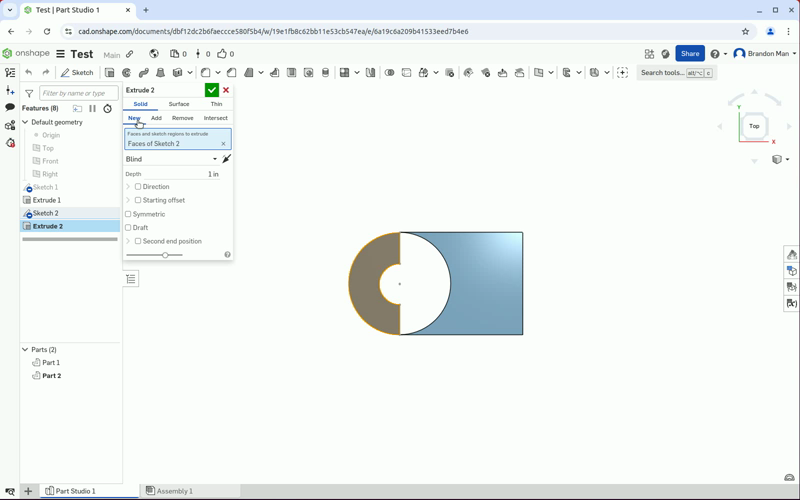
key(tab, 4)
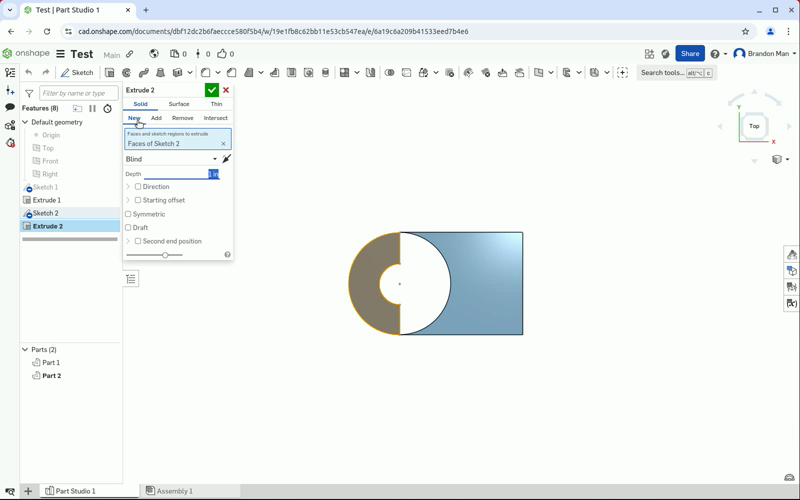
text(4.092)
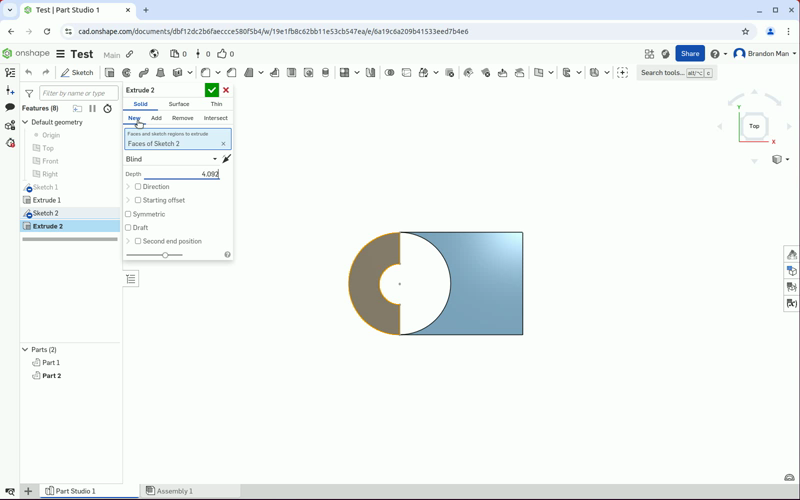
key(enter)
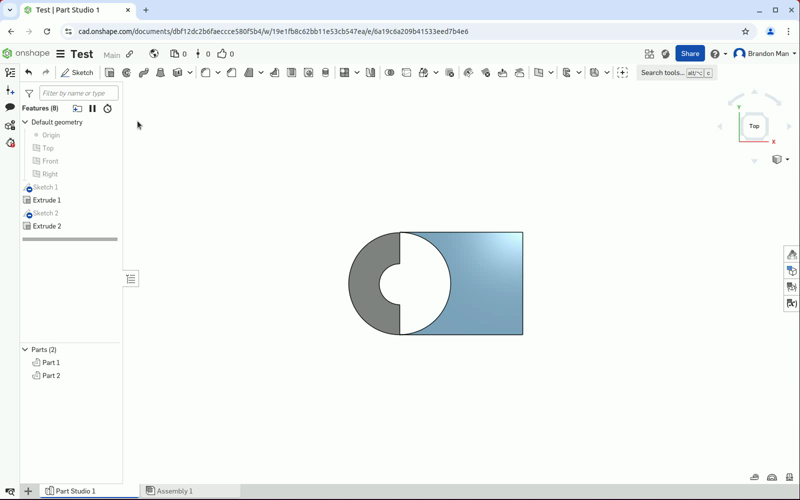
key(shift+h)
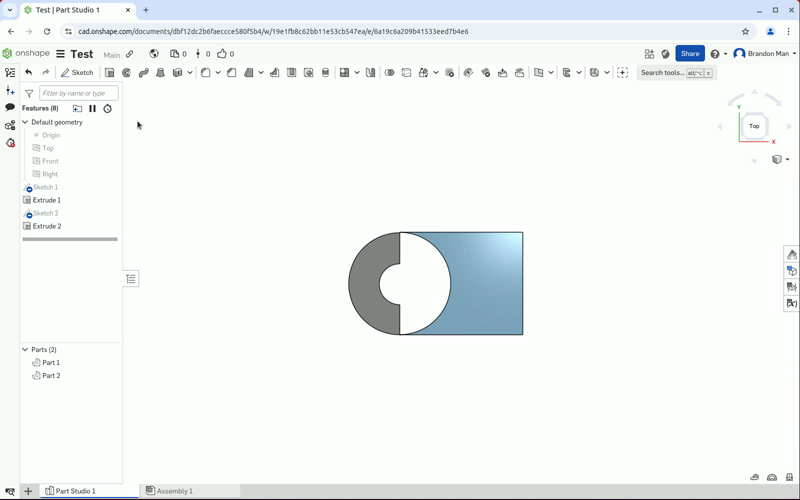
key(shift+h)
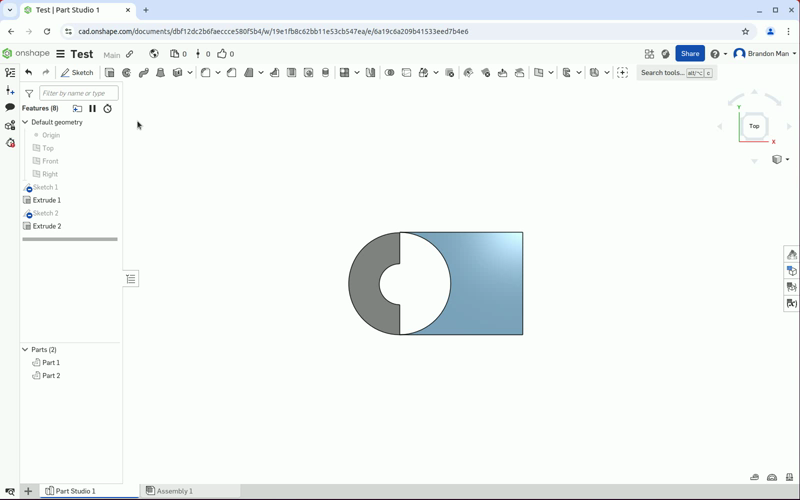
mouse_move(73, 189)
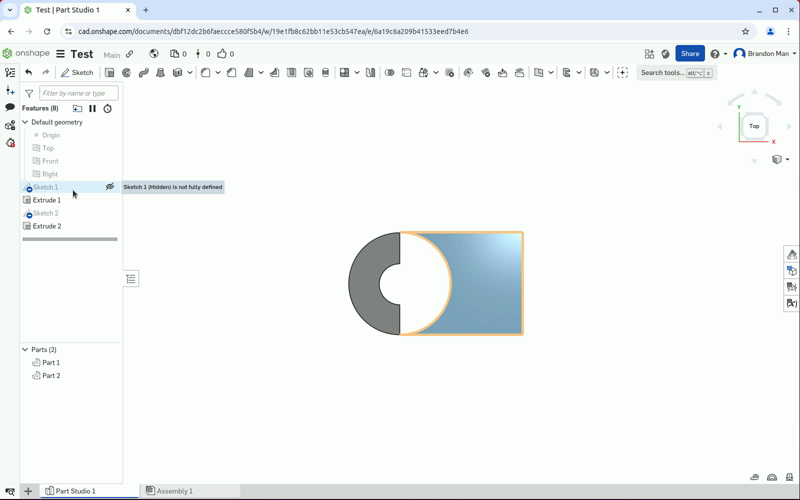
click(73, 189)
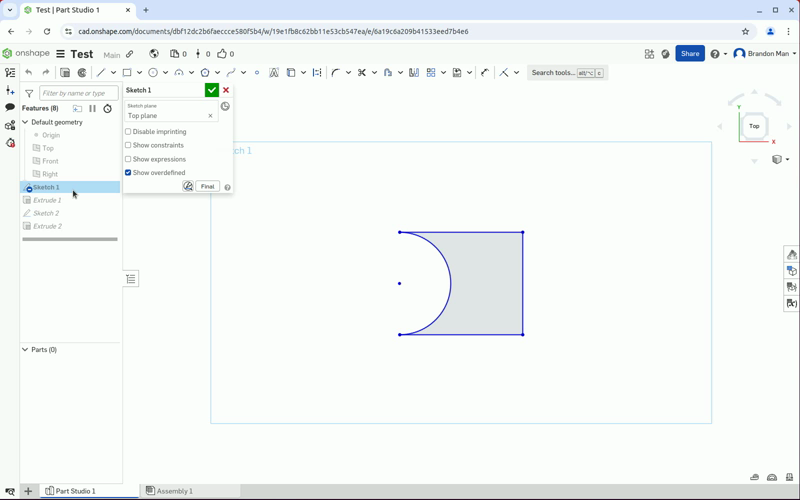
mouse_move(229, 92)
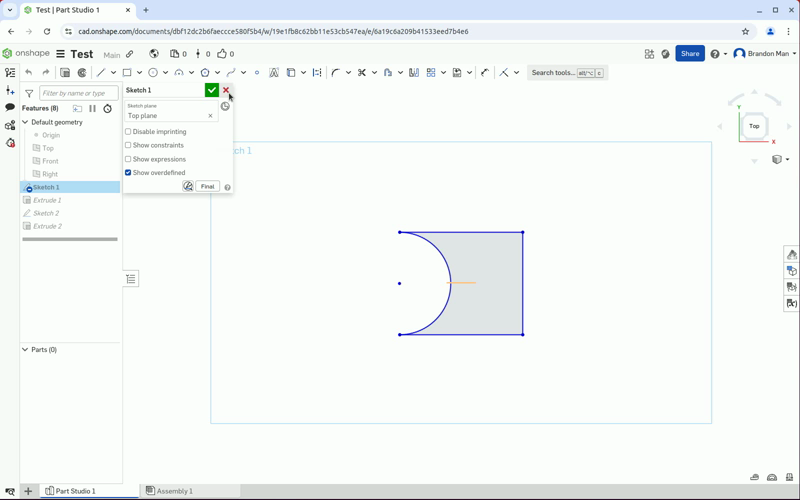
click(229, 92)
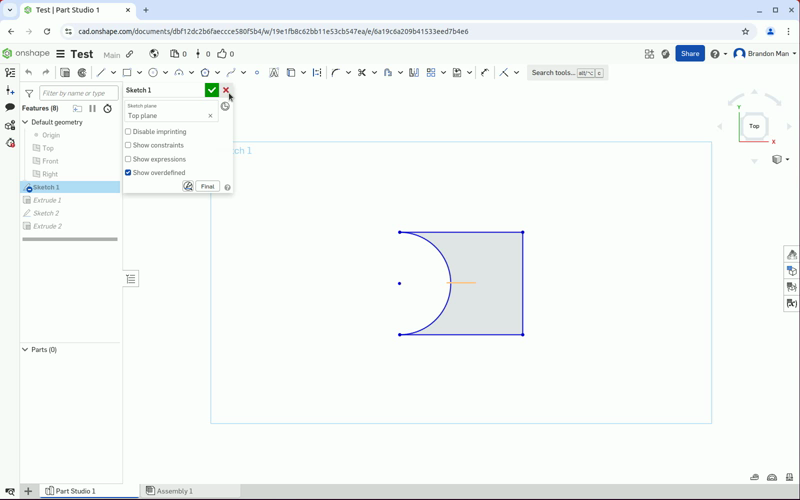
key(shift+s)
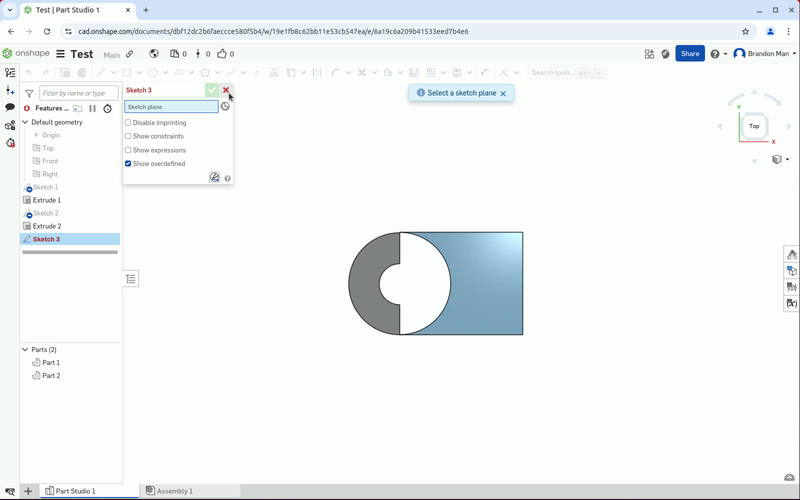
mouse_move(73, 150)
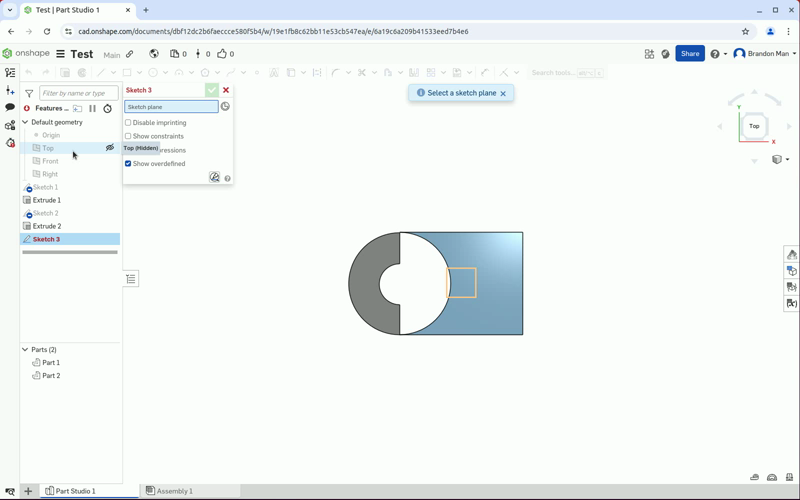
click(73, 150)
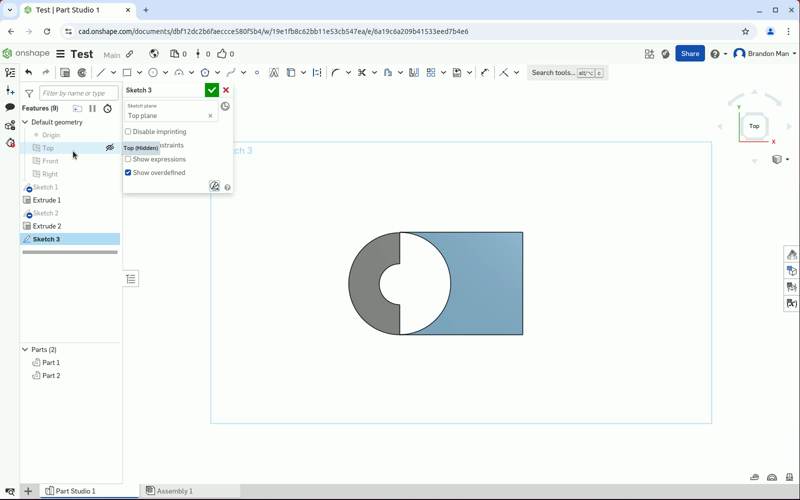
mouse_move(73, 352)
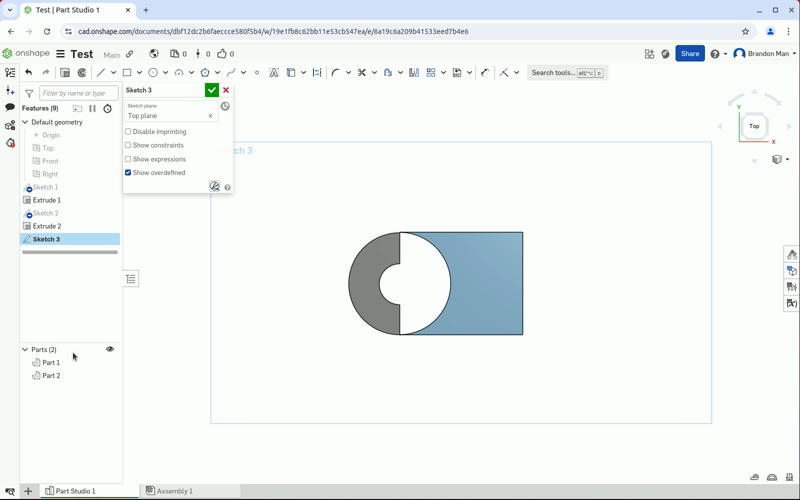
key(y)
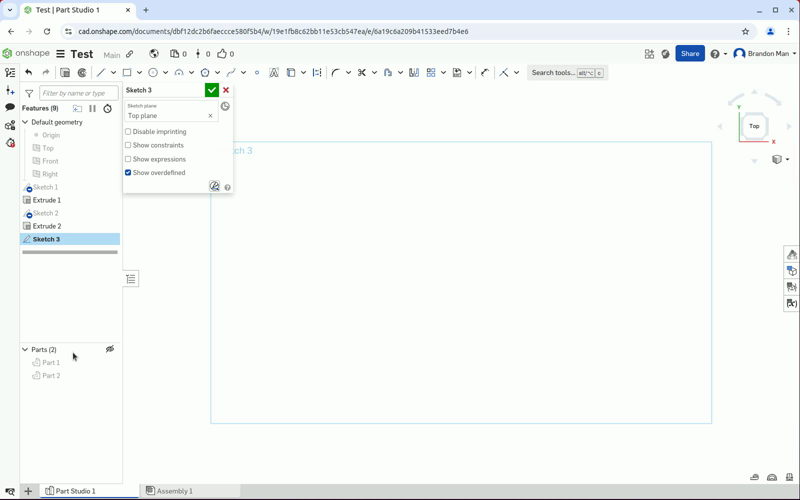
key(a)
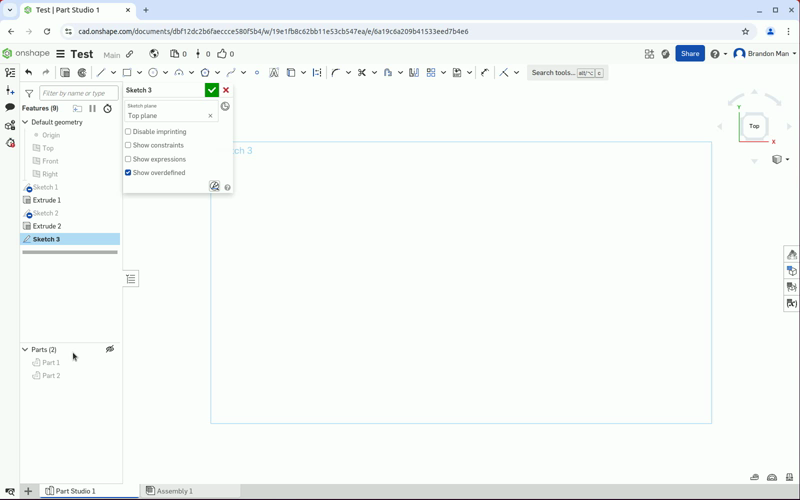
key_down(shift)
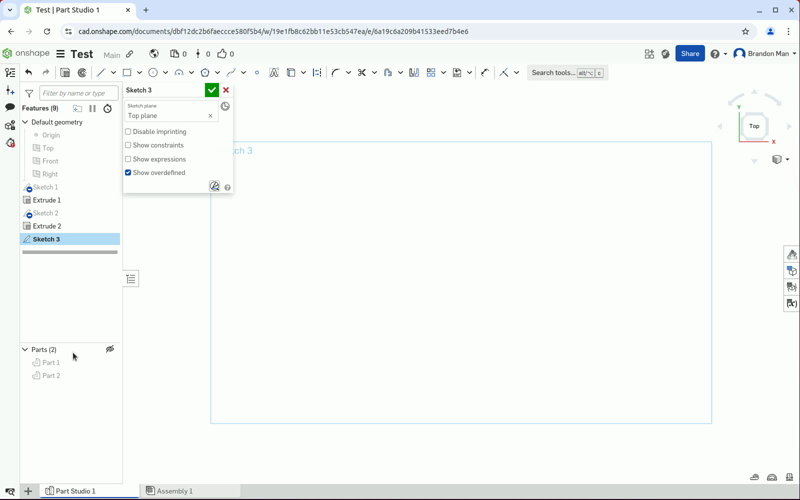
mouse_move(399, 334)
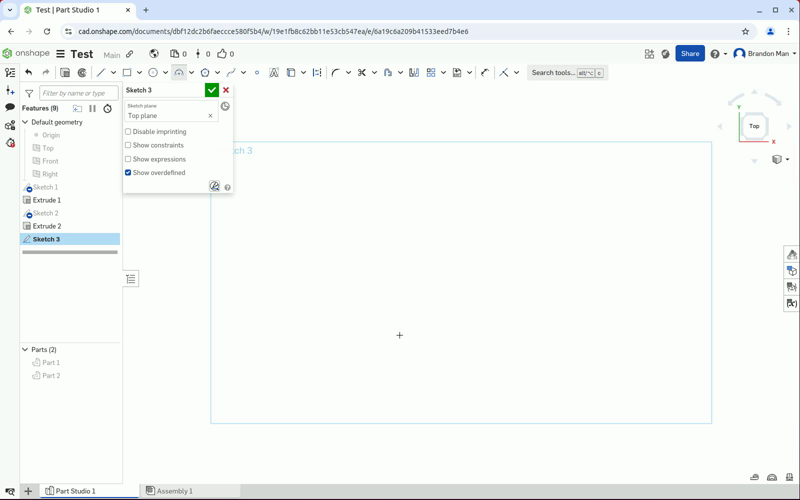
click(399, 334)
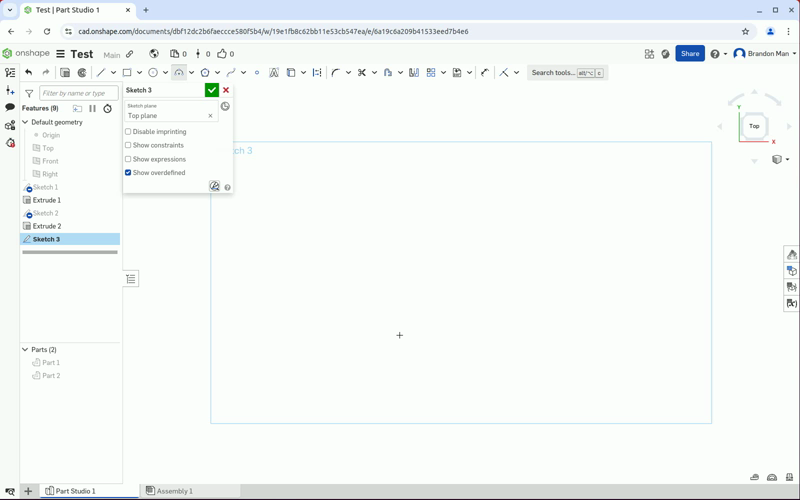
key_up(shift)
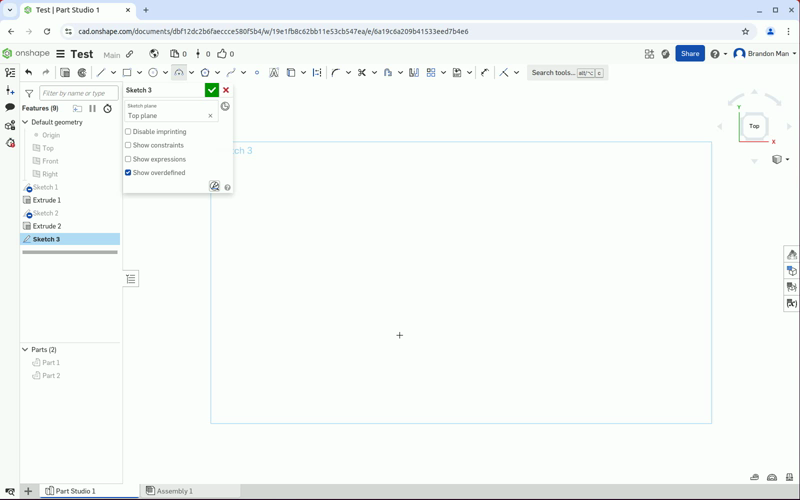
key_down(shift)
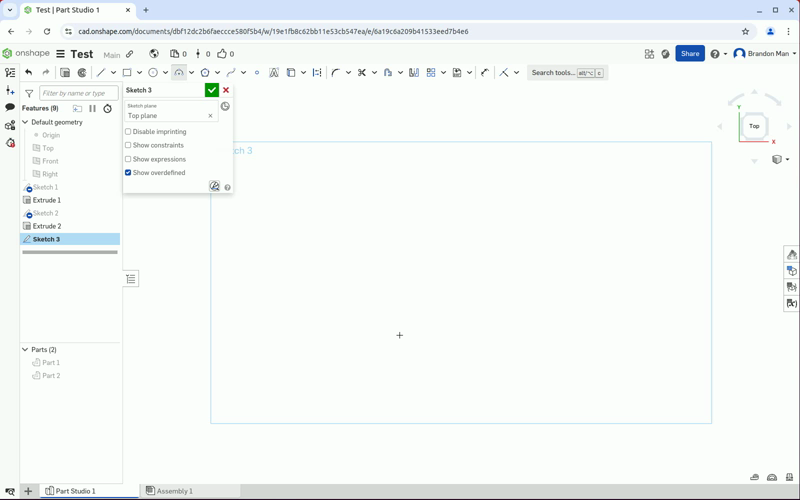
mouse_move(399, 232)
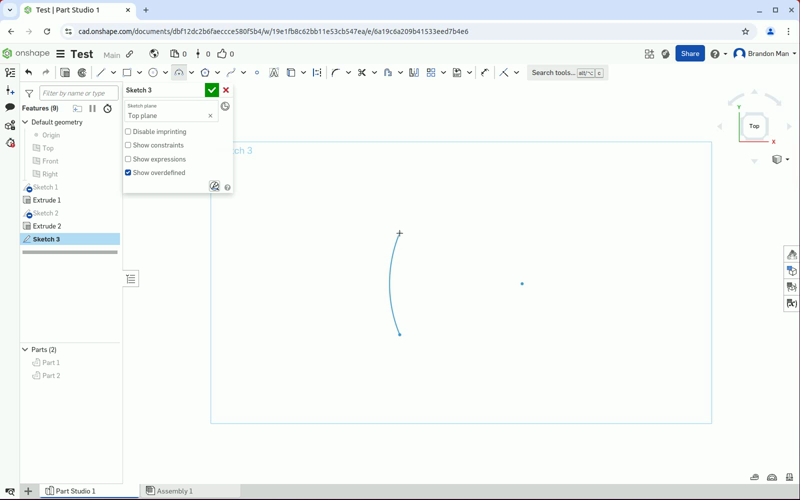
click(399, 232)
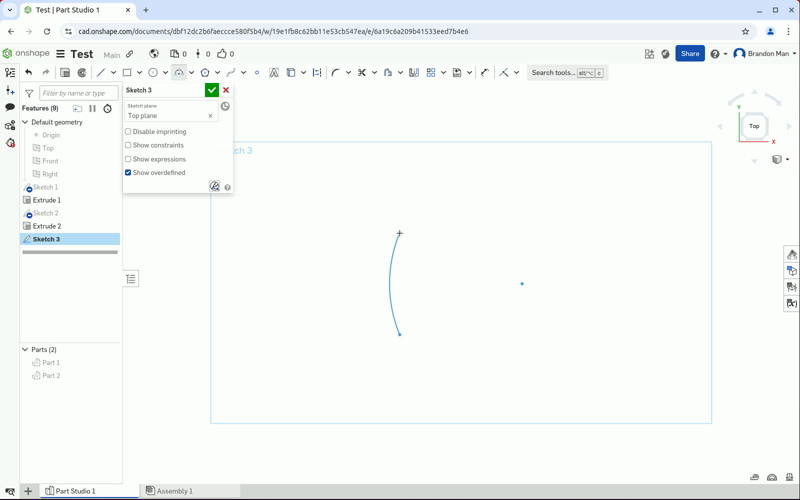
mouse_move(450, 283)
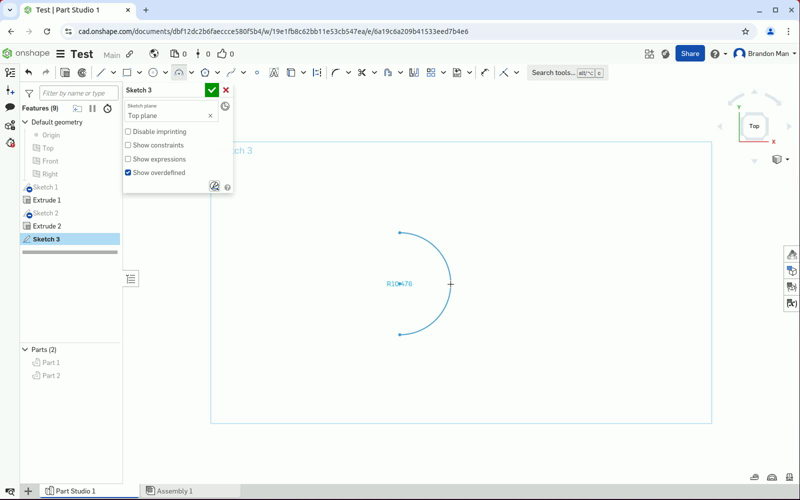
click(450, 283)
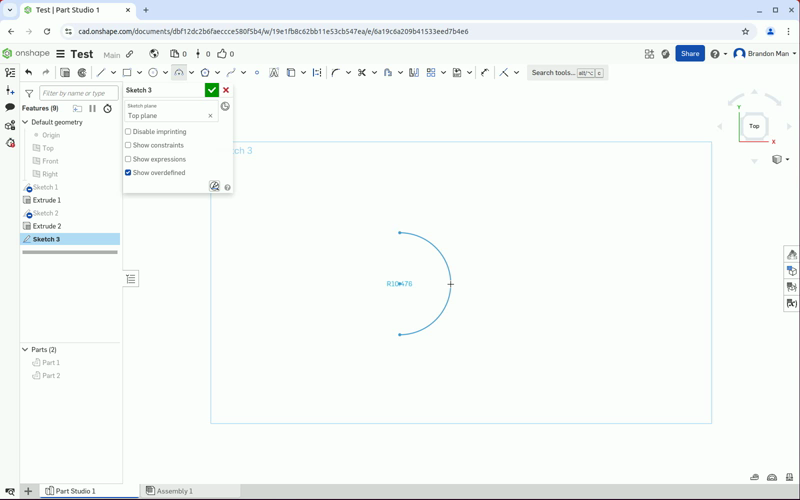
key_up(shift)
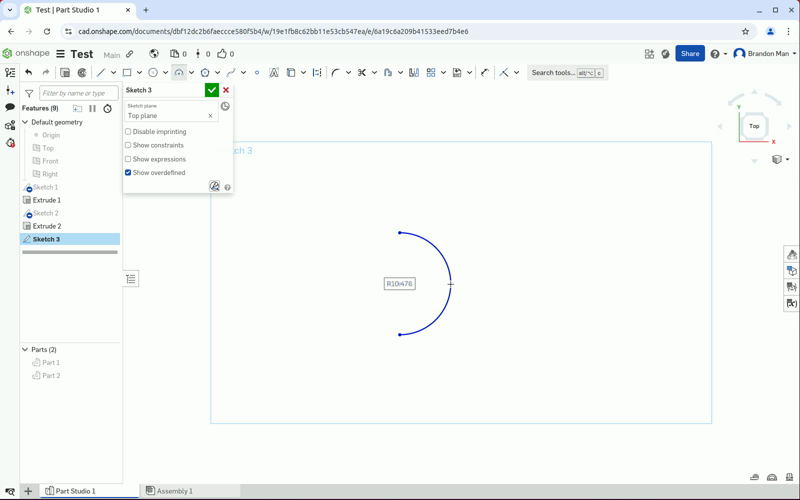
key(esc)
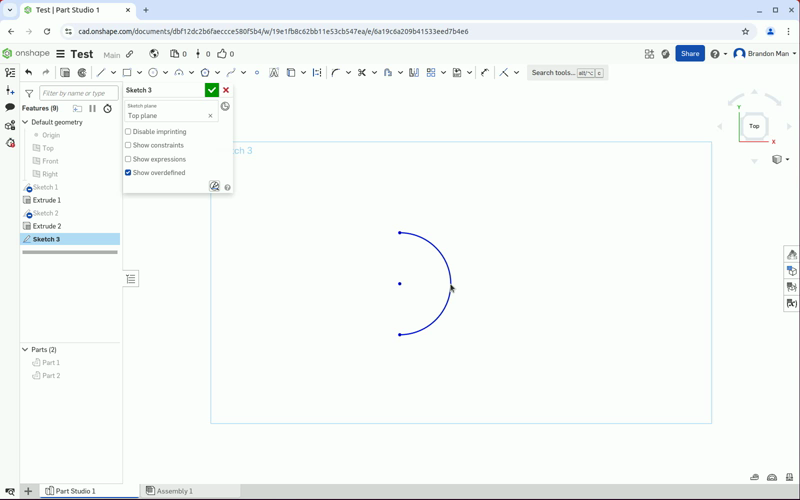
key(l)
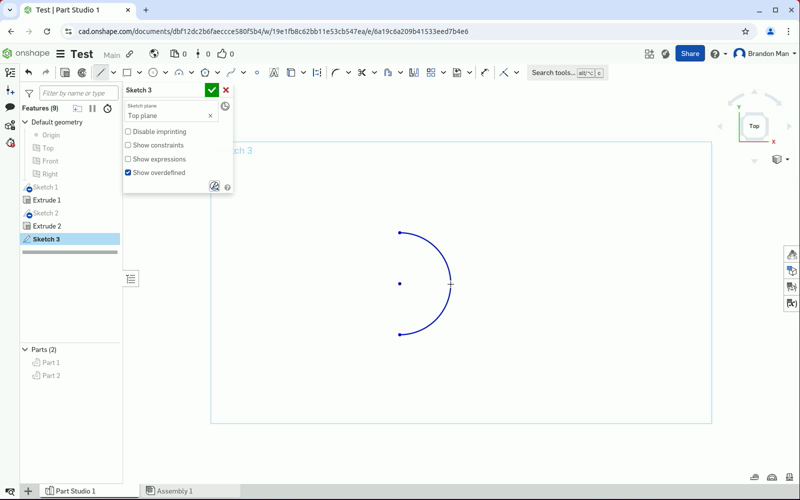
mouse_move(399, 232)
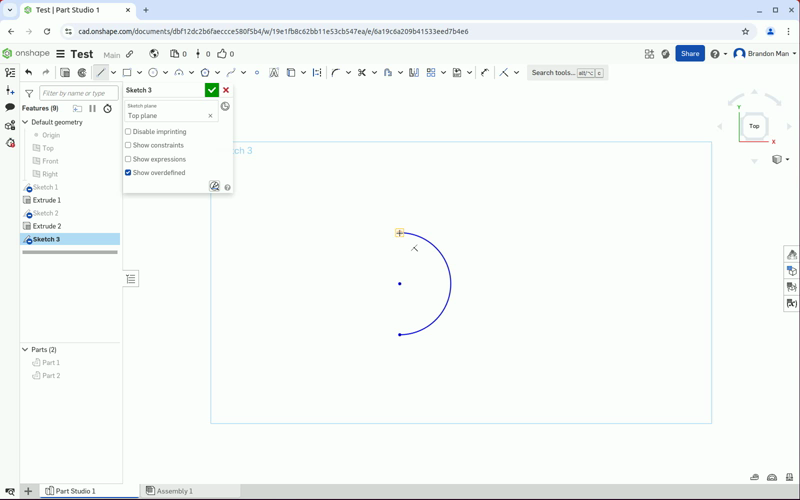
click(399, 232)
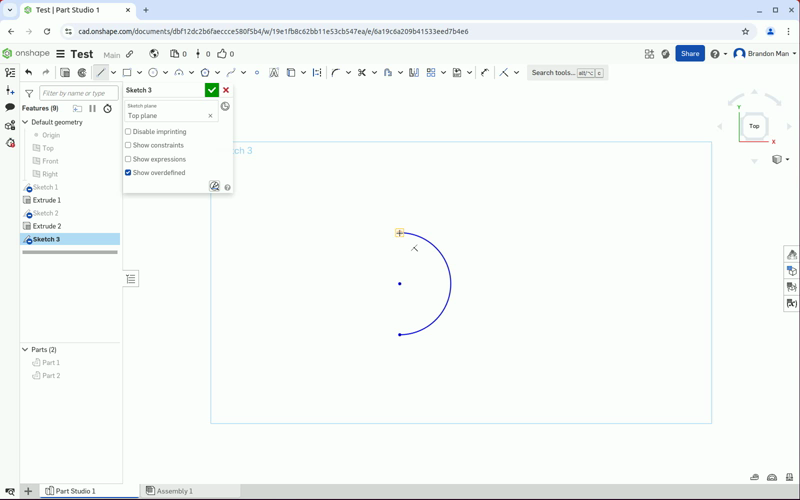
key_down(shift)
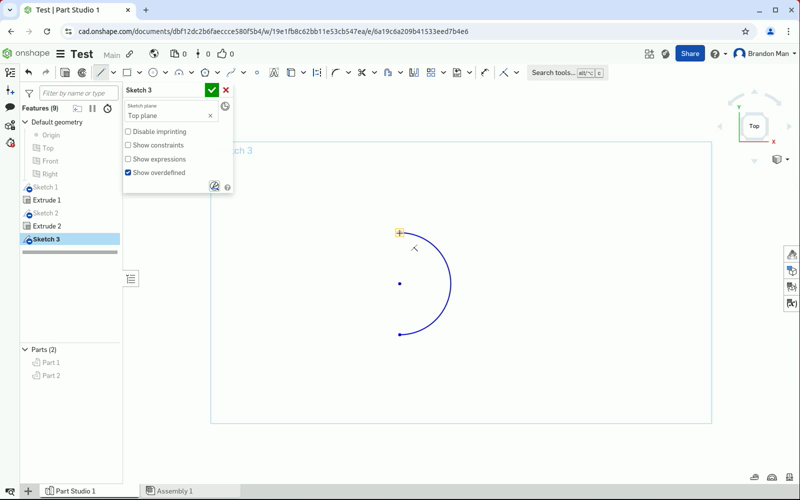
mouse_move(429, 232)
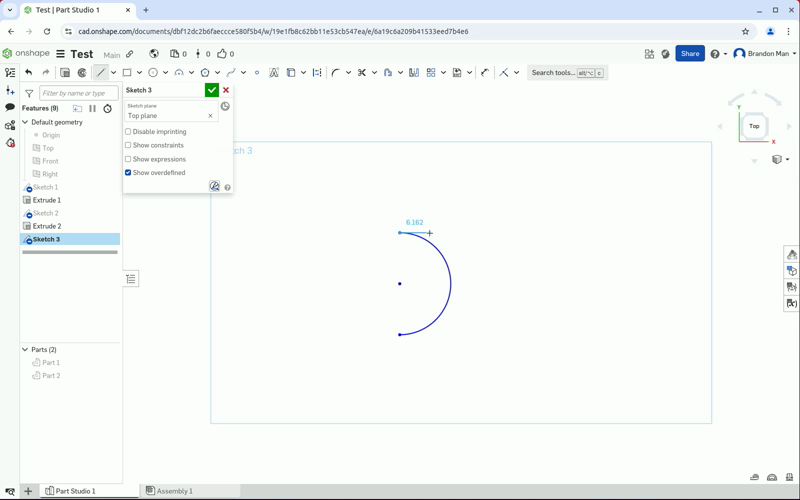
mouse_move(399, 263)
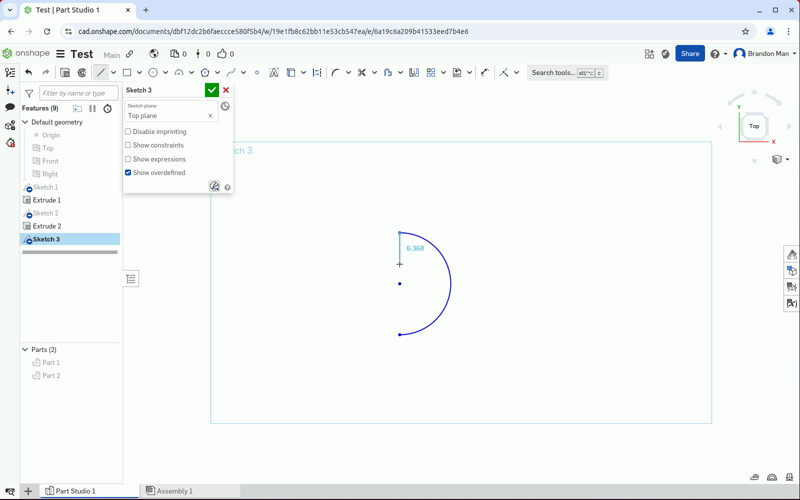
click(399, 263)
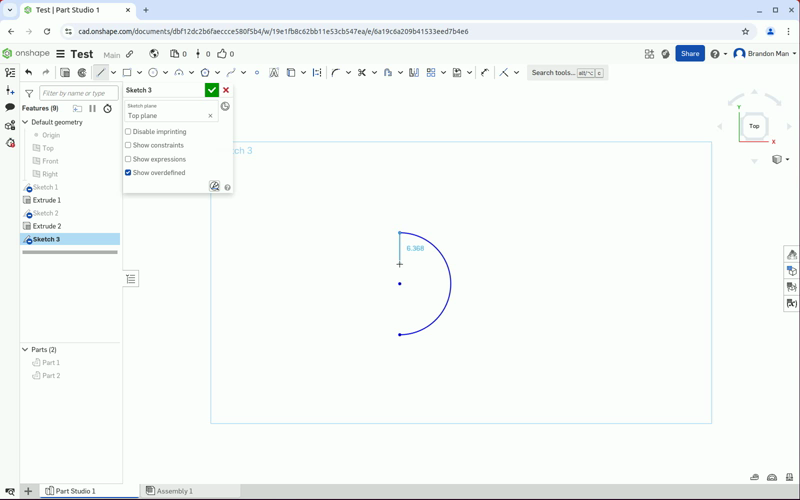
key_up(shift)
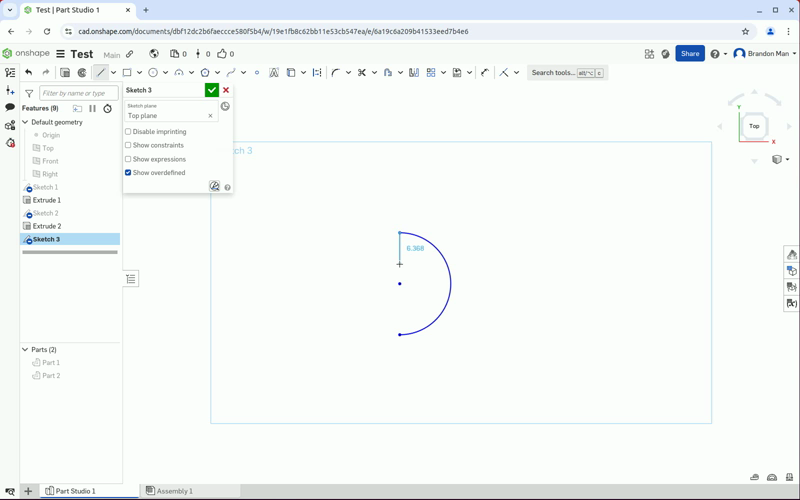
key(esc)
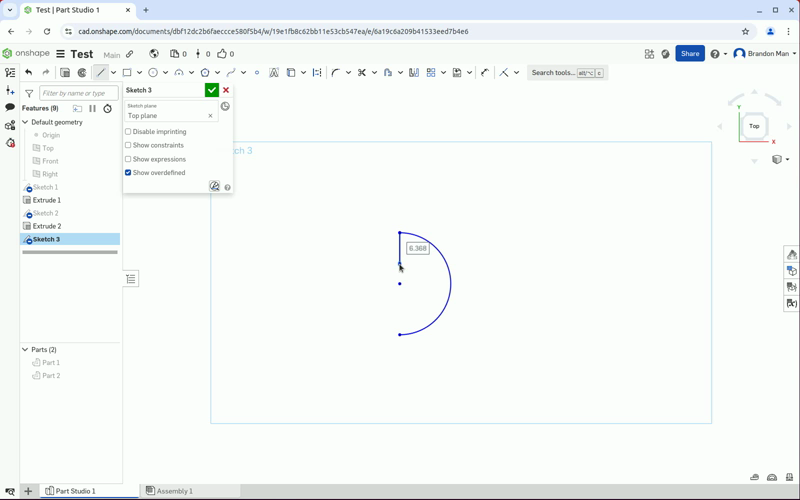
key(a)
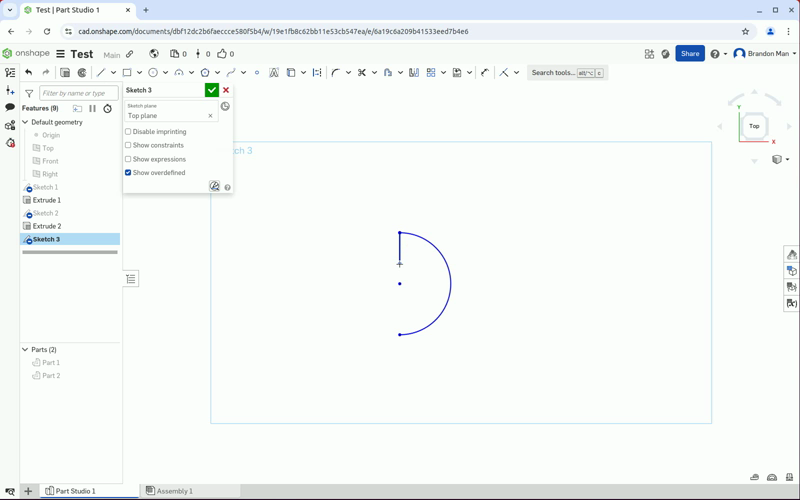
mouse_move(399, 263)
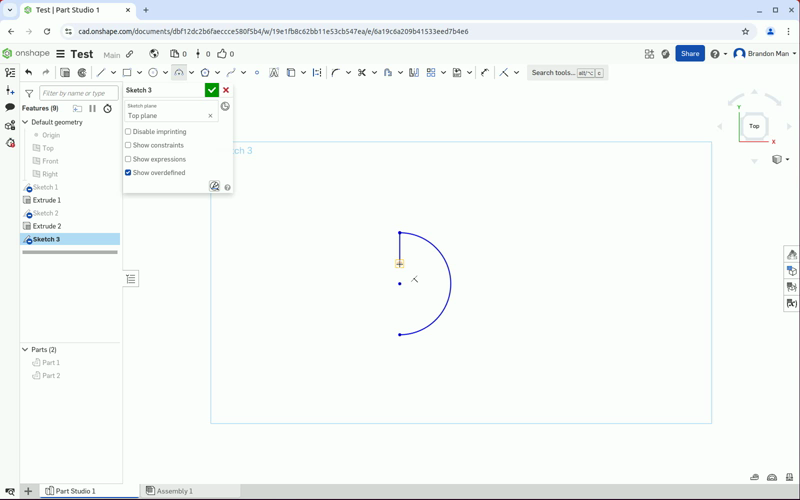
click(399, 263)
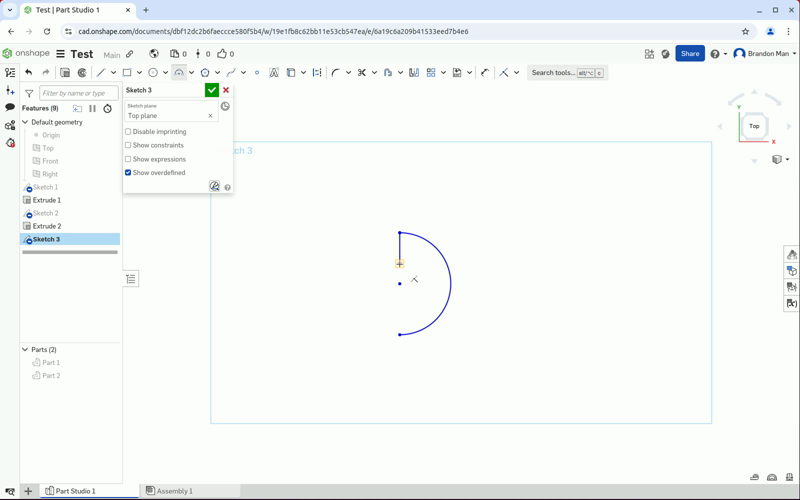
key_down(shift)
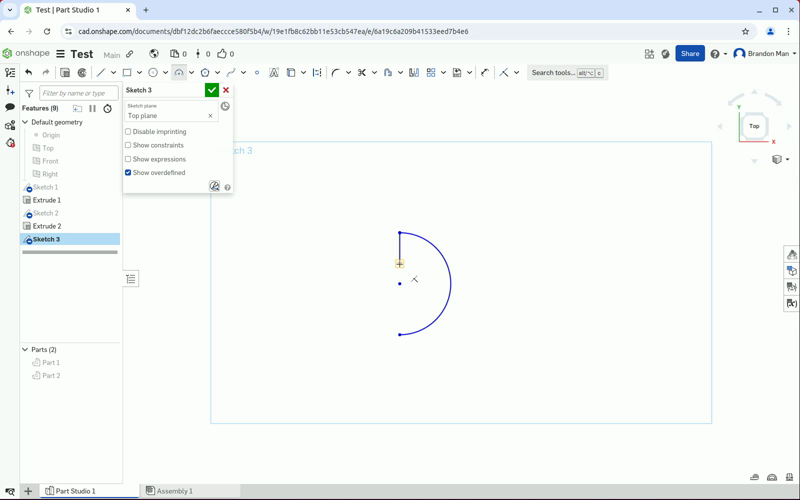
mouse_move(399, 304)
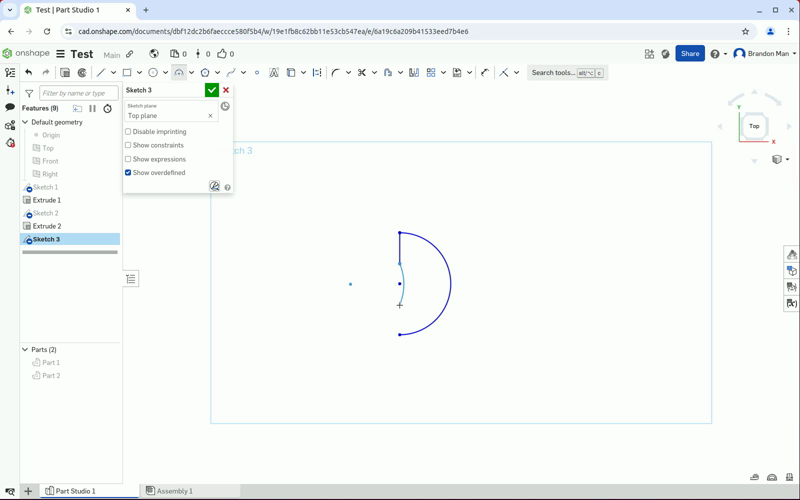
click(399, 304)
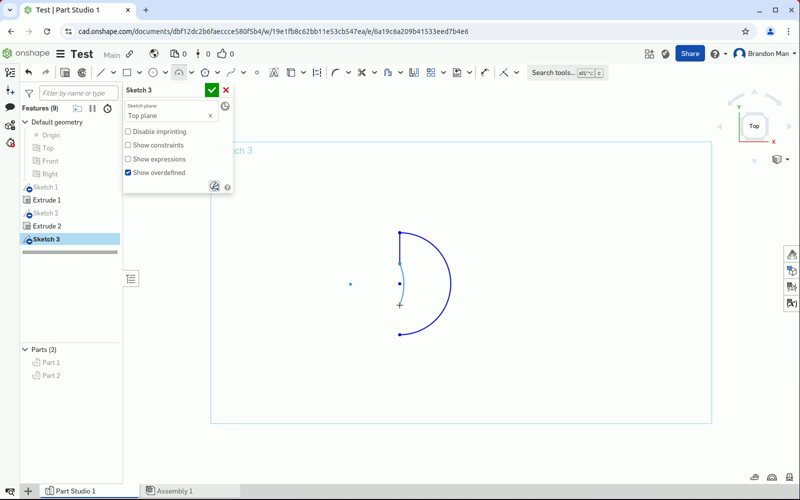
mouse_move(420, 284)
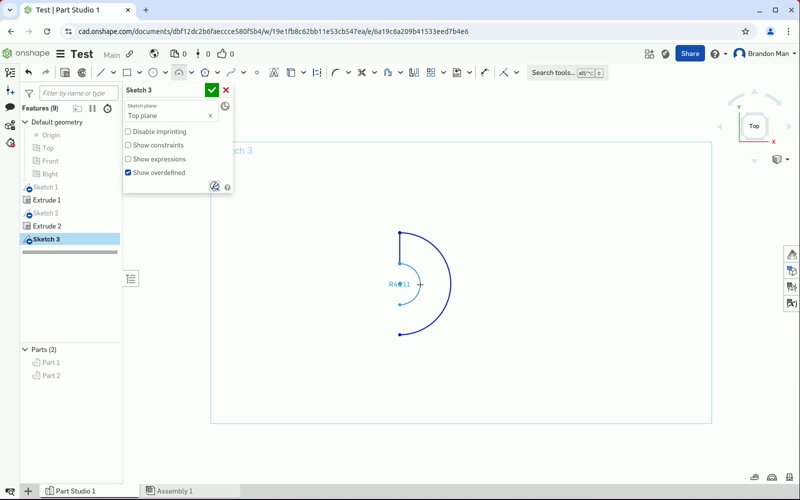
click(420, 284)
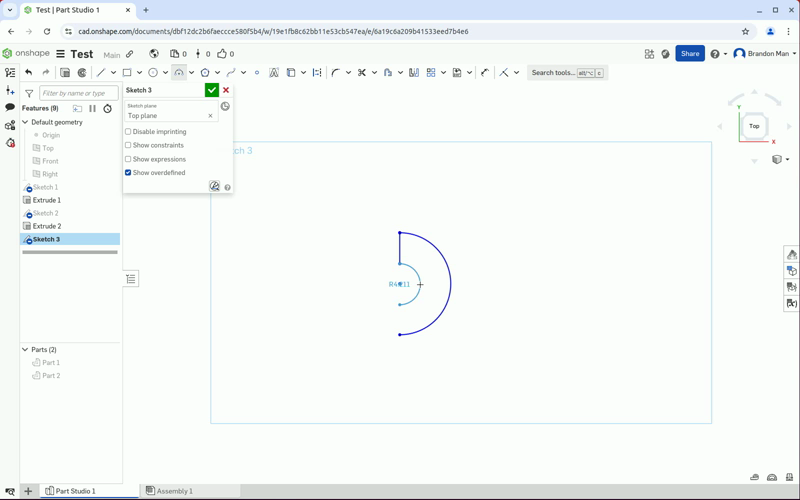
key_up(shift)
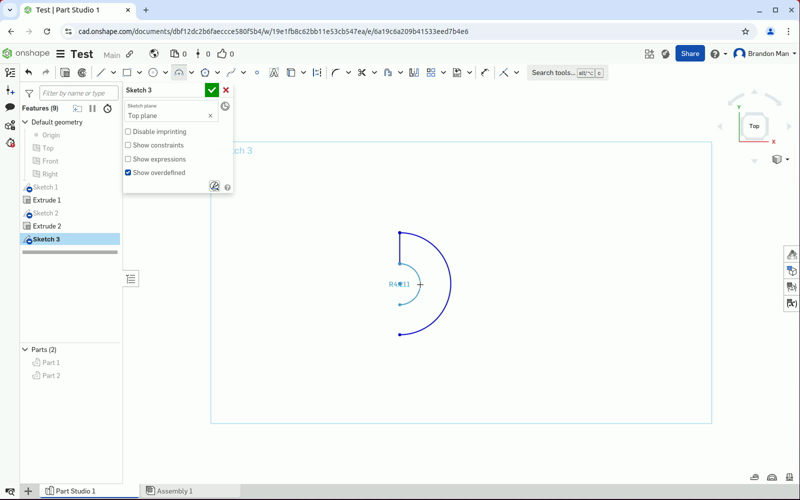
key(esc)
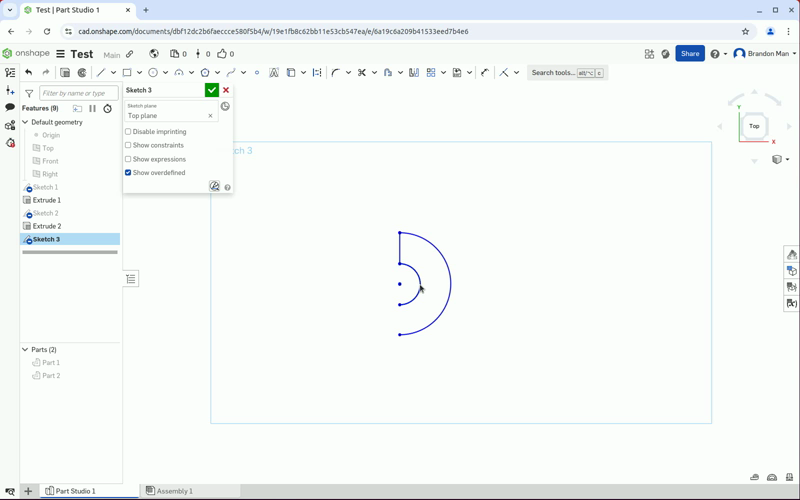
key(l)
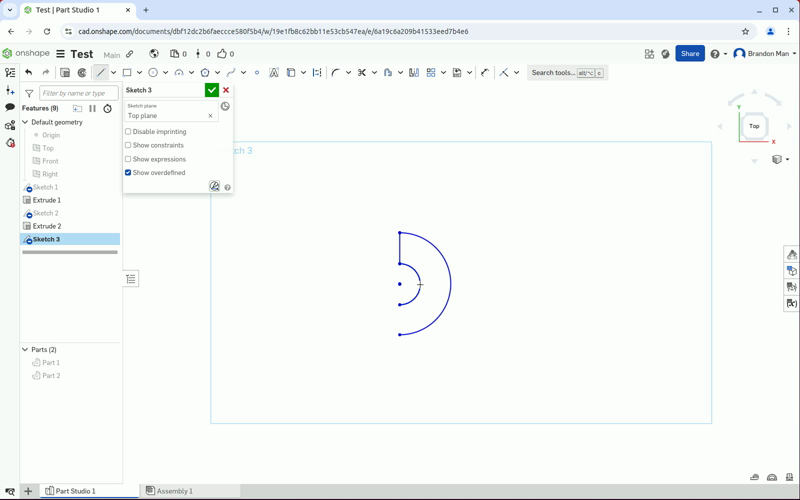
mouse_move(399, 304)
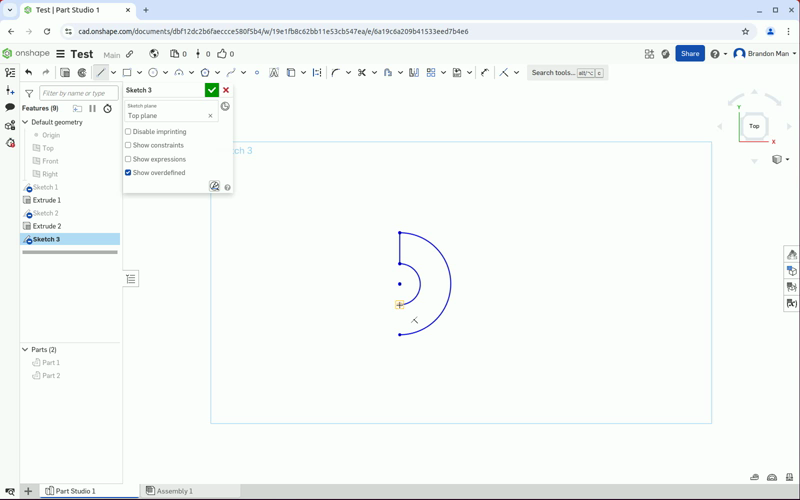
click(399, 304)
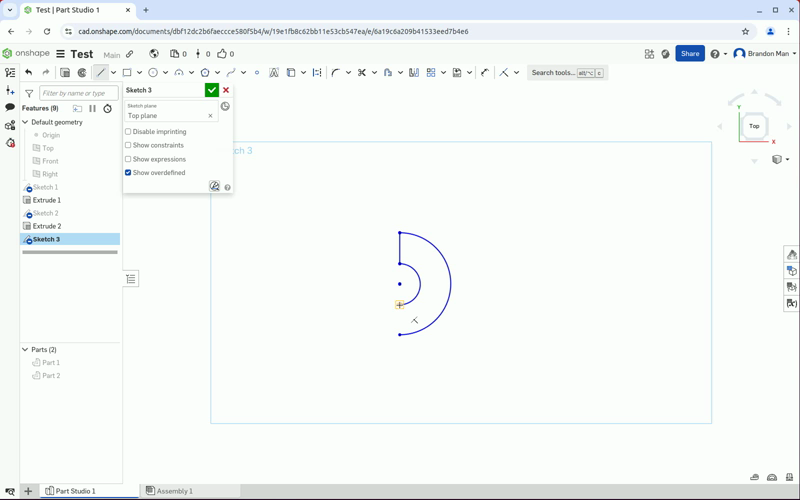
mouse_move(429, 304)
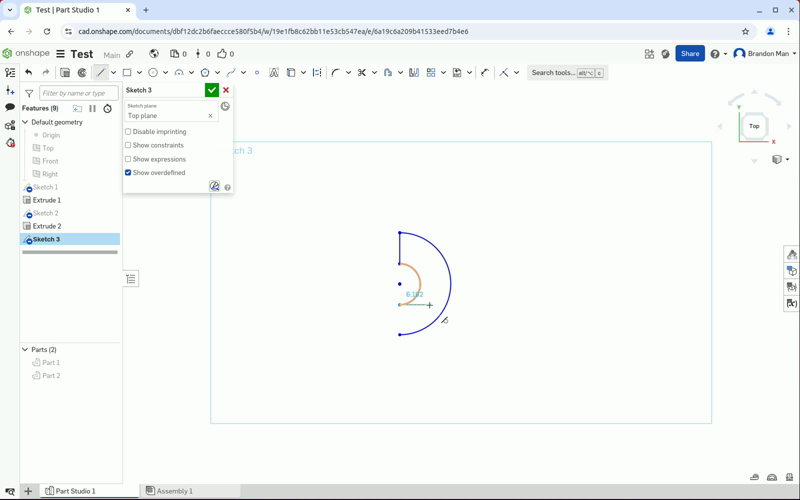
key_down(shift)
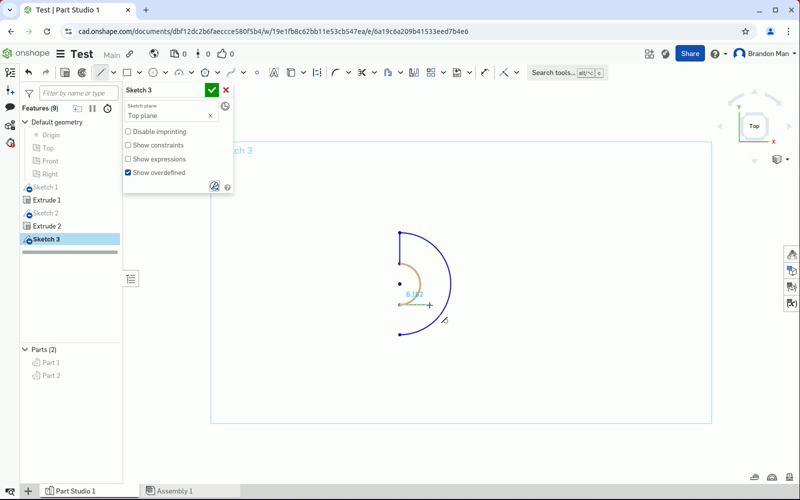
mouse_move(399, 334)
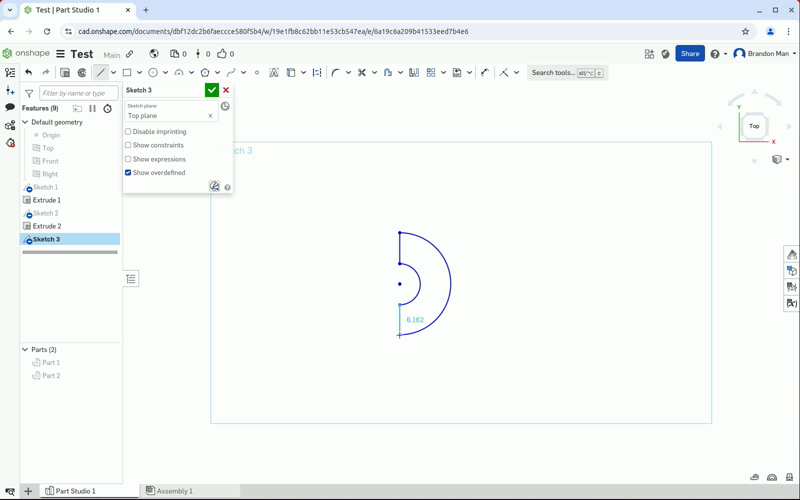
key_up(shift)
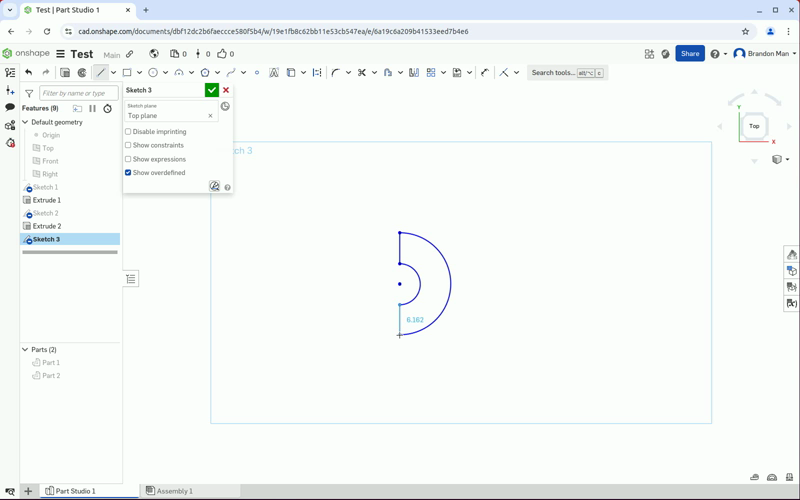
click(399, 334)
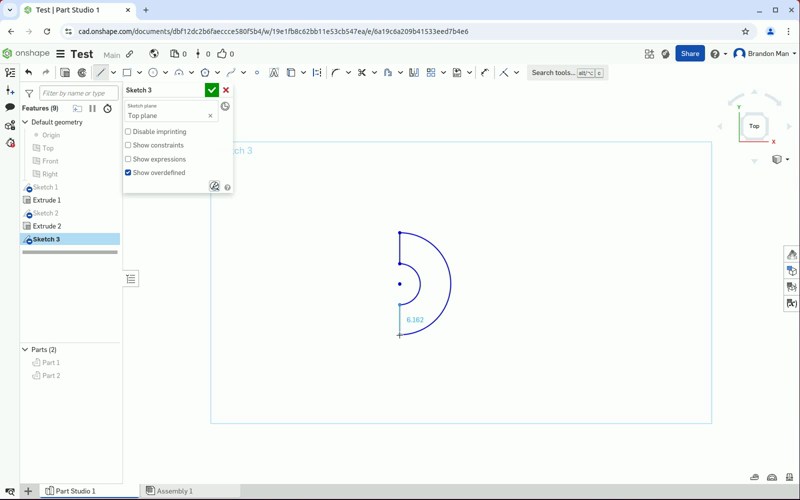
key(esc)
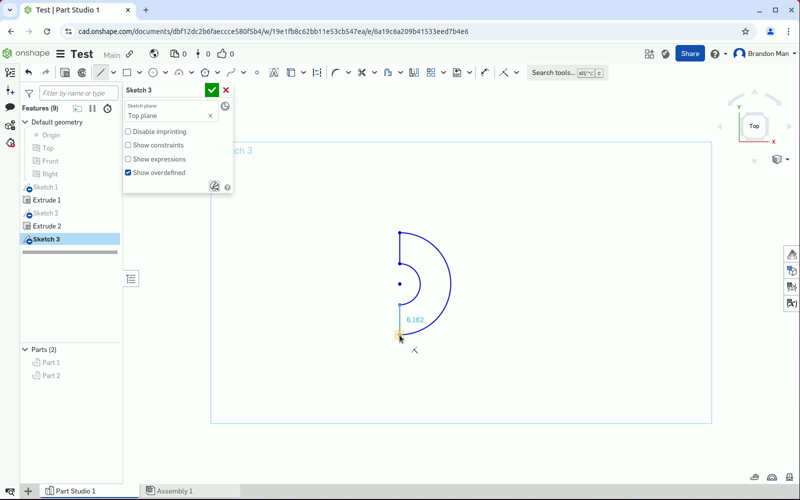
mouse_move(440, 266)
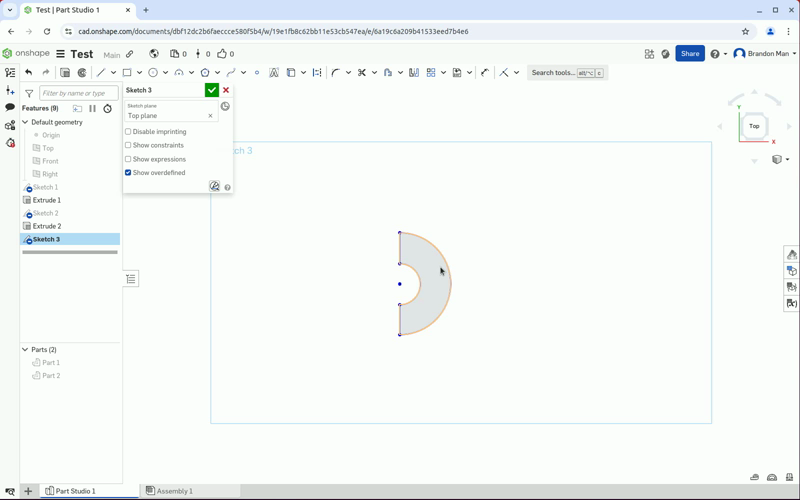
scroll(6)
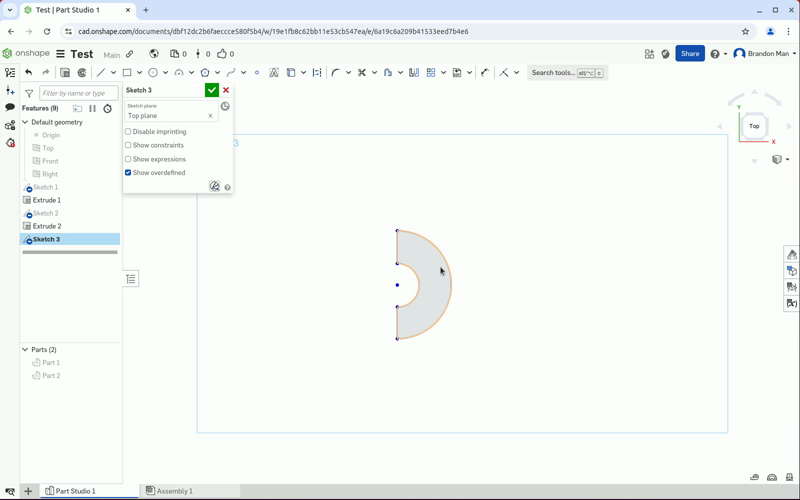
scroll(6)
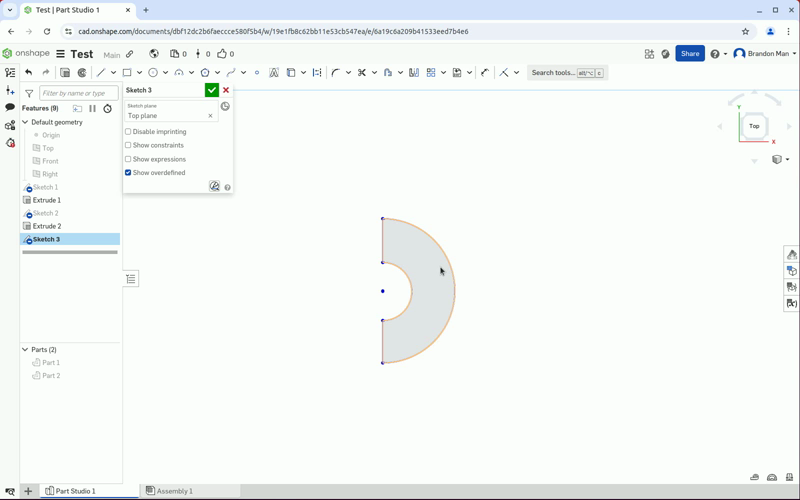
scroll(6)
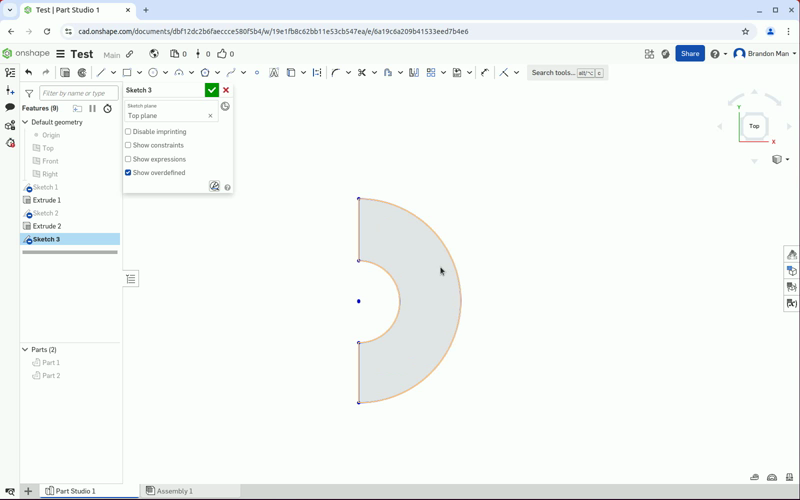
scroll(6)
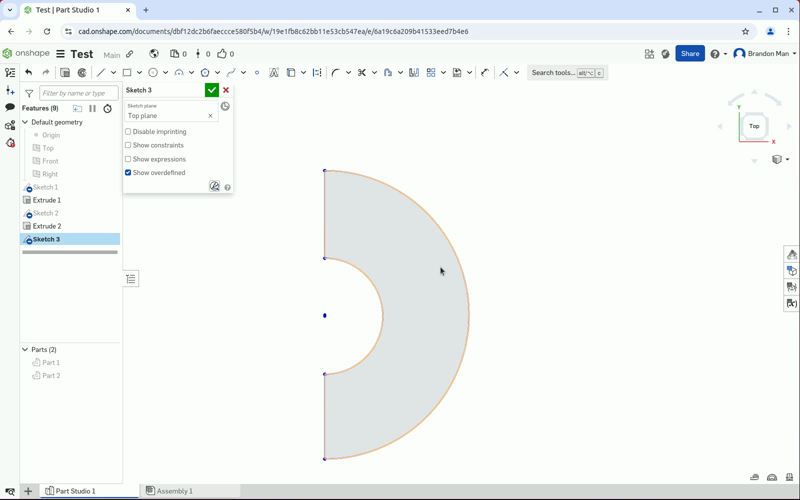
scroll(6)
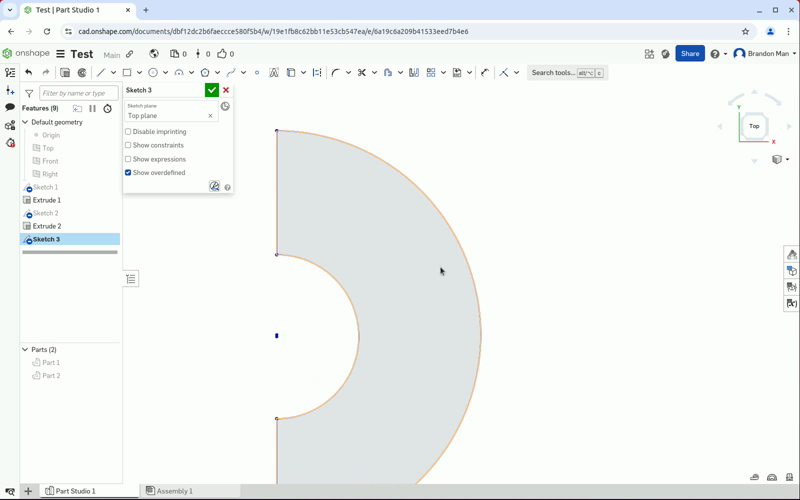
scroll(6)
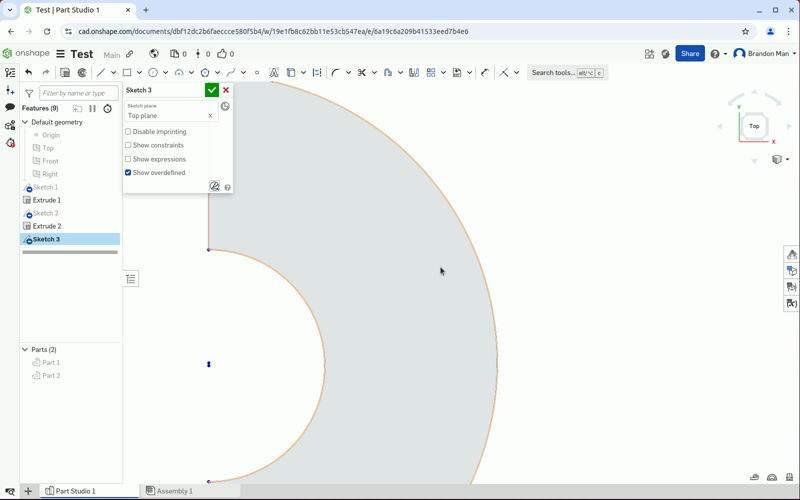
scroll(6)
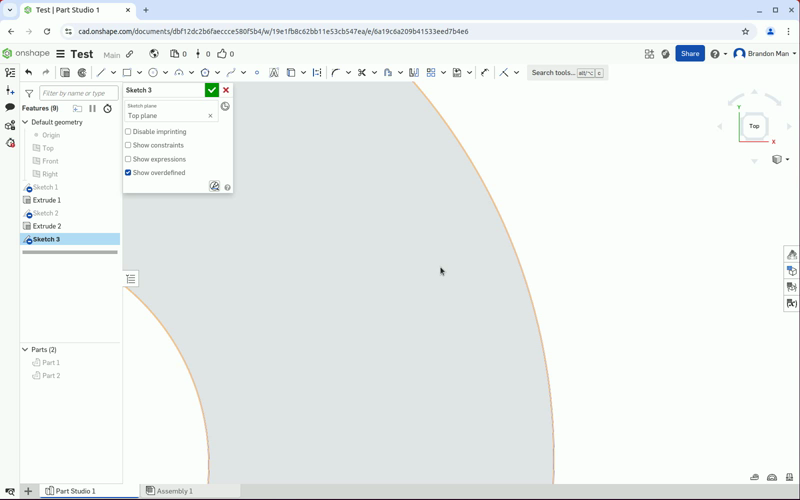
click(440, 266)
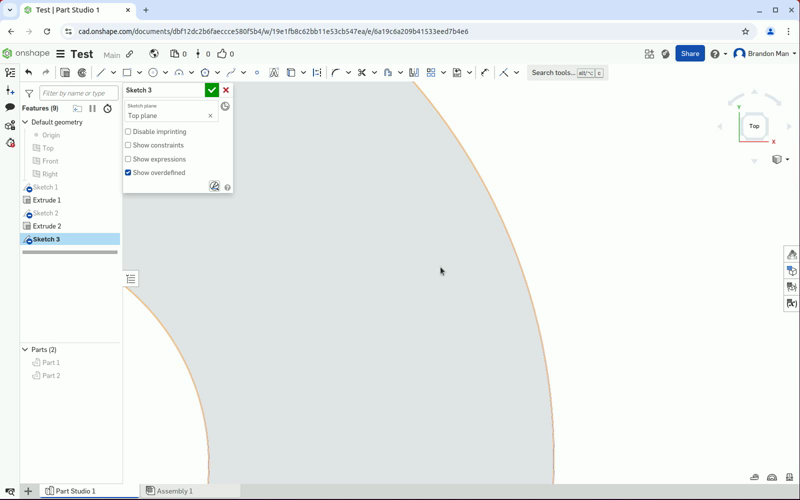
scroll(-6)
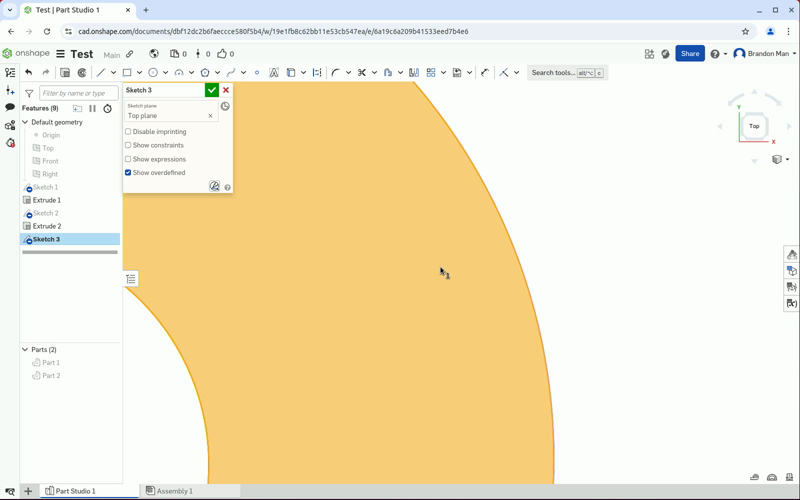
scroll(-6)
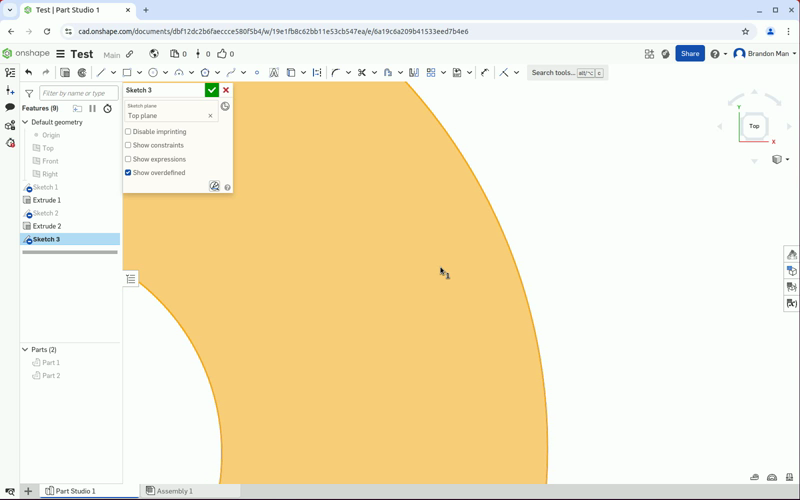
scroll(-6)
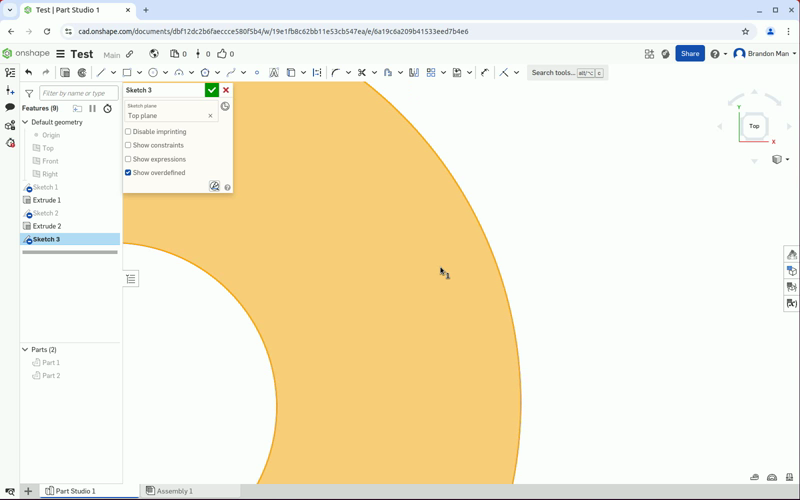
scroll(-6)
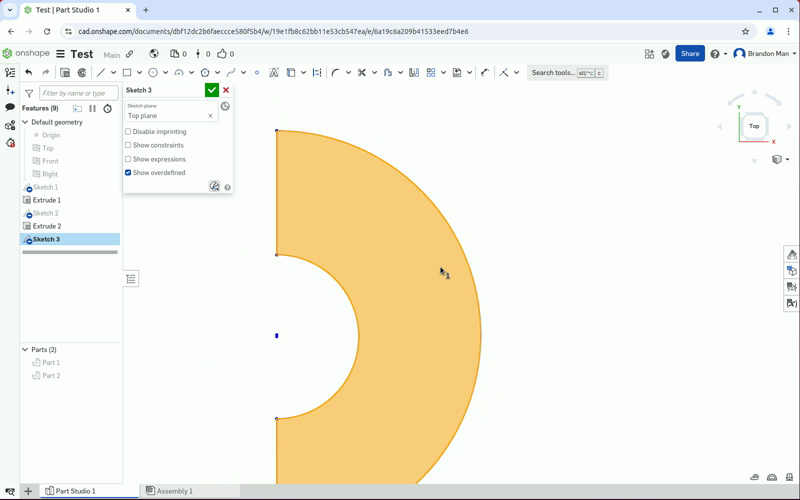
scroll(-6)
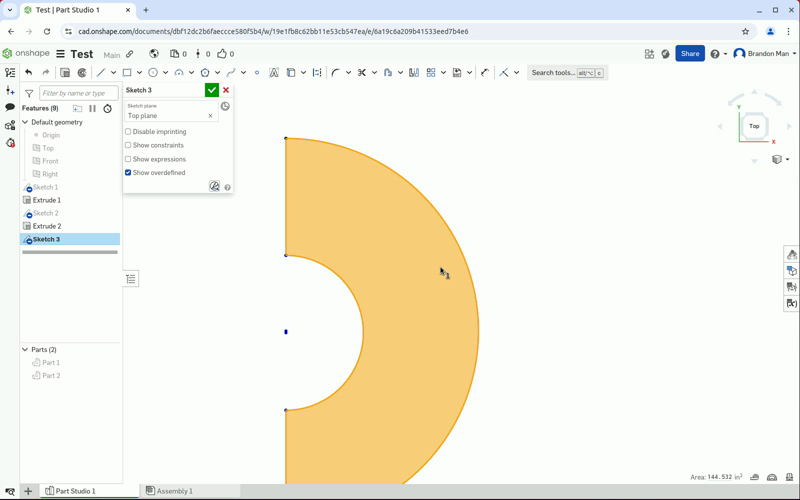
scroll(-6)
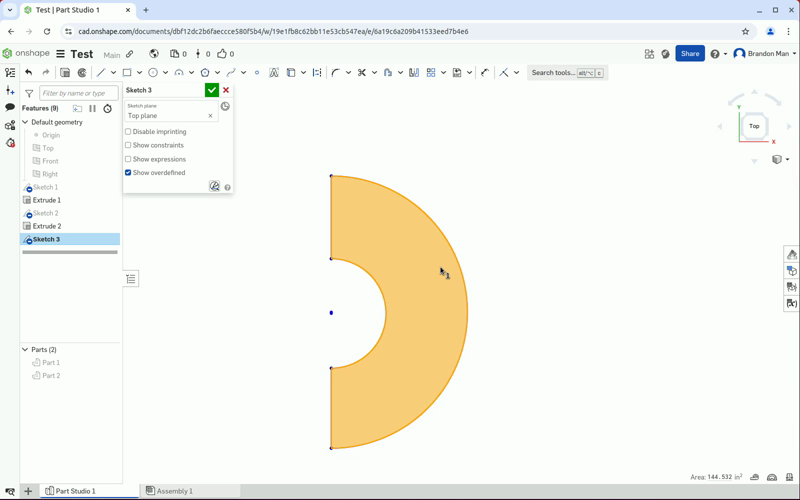
scroll(-6)
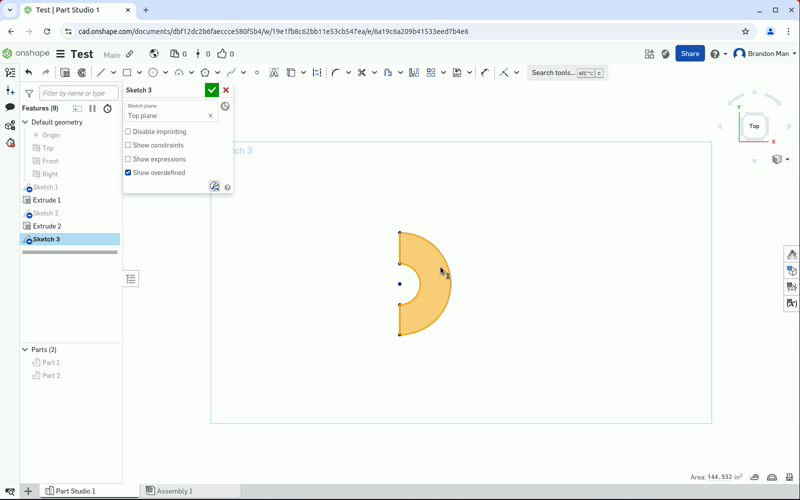
mouse_move(73, 352)
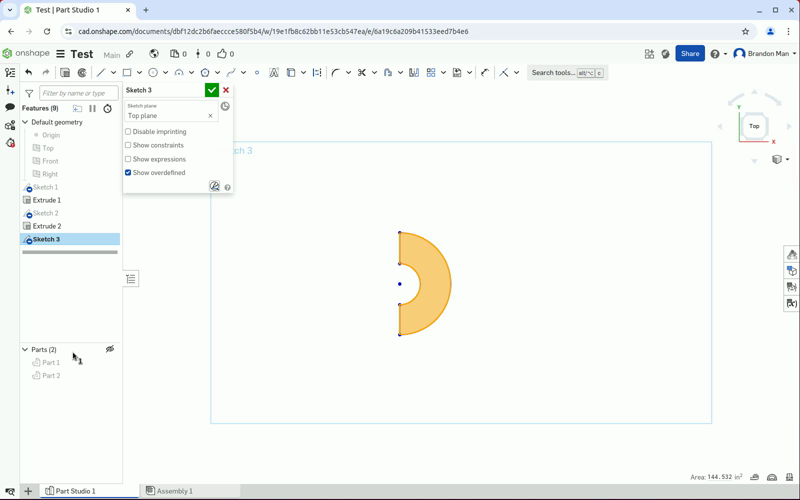
key(shift+y)
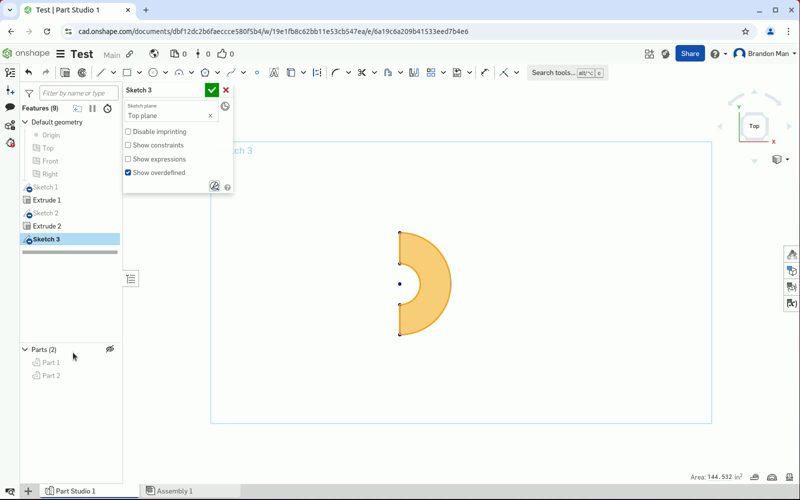
key(shift+e)
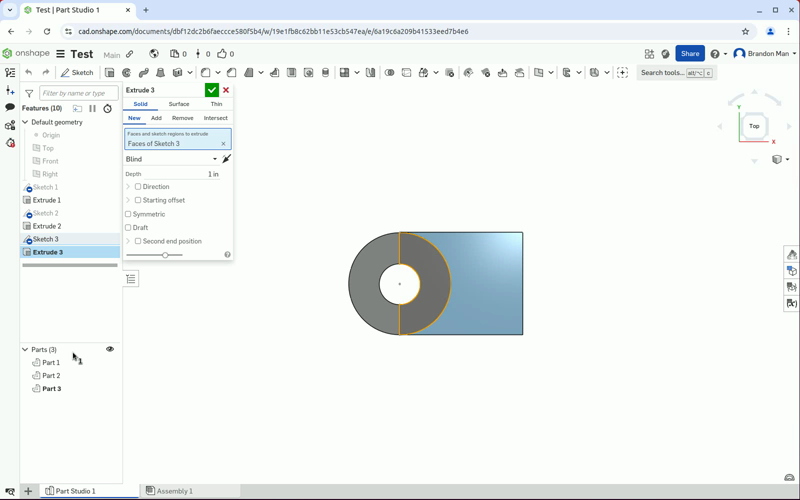
mouse_move(143, 106)
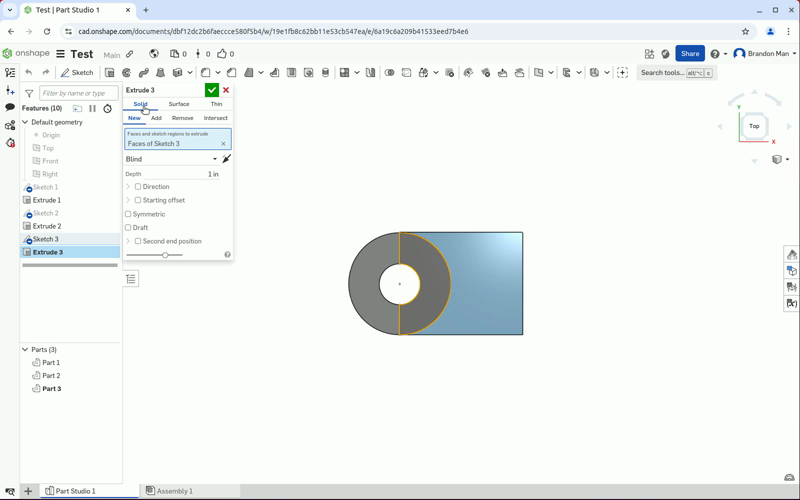
click(143, 106)
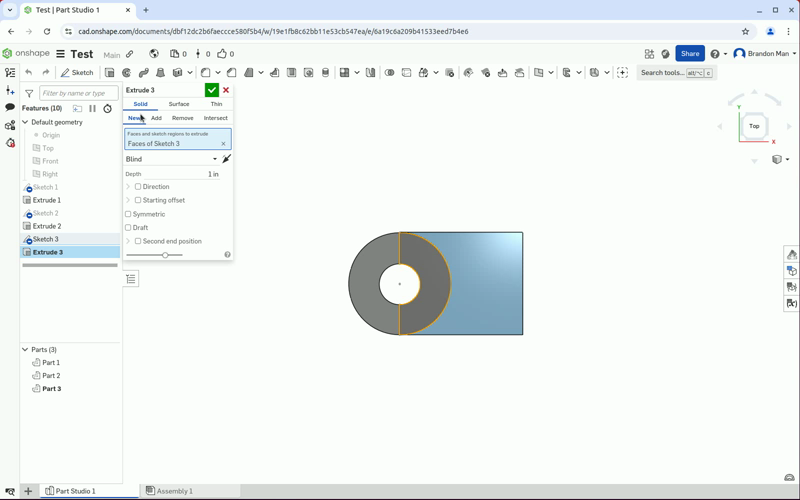
mouse_move(137, 120)
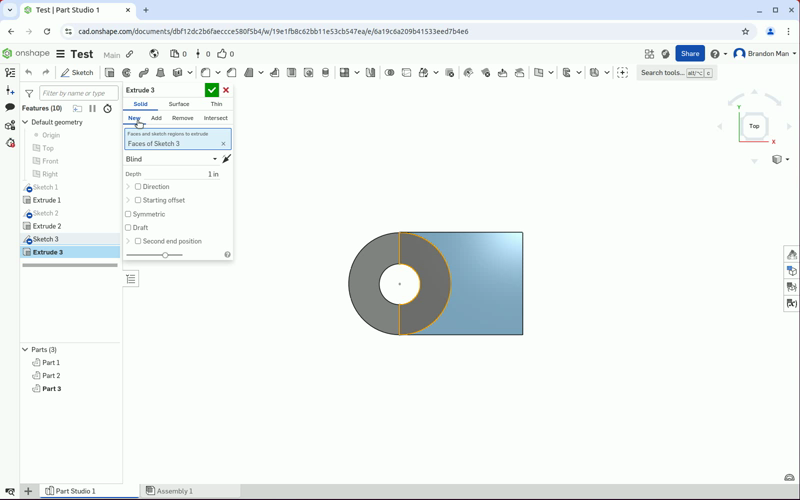
click(137, 120)
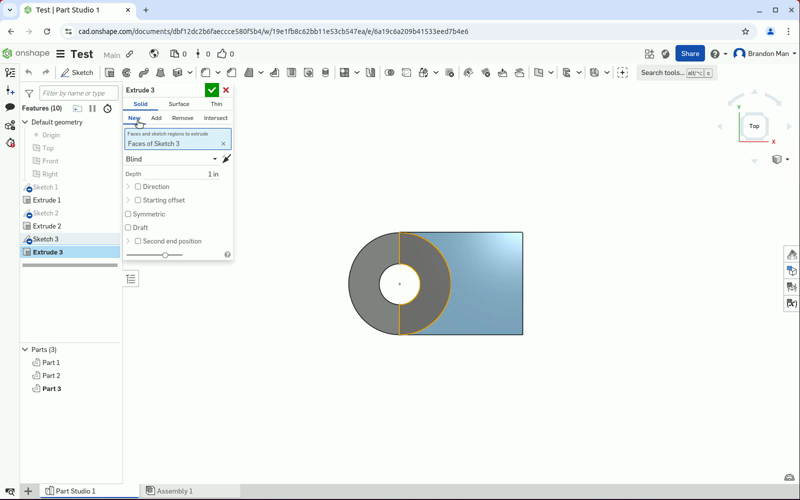
key(tab, 4)
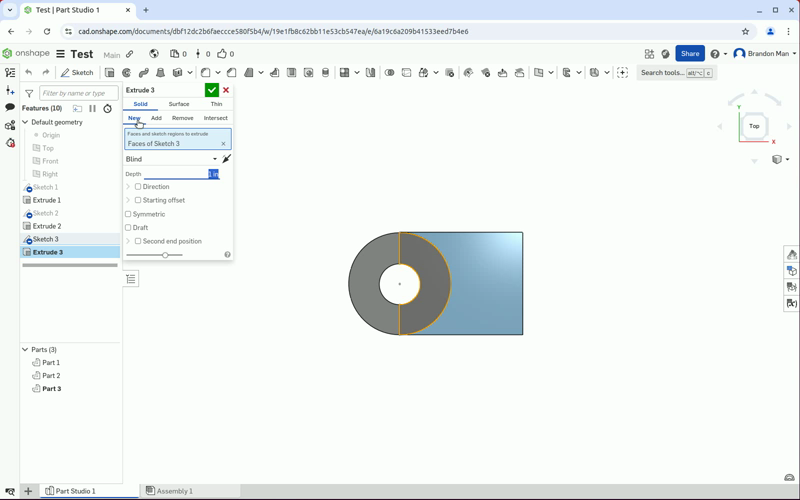
text(4.092)
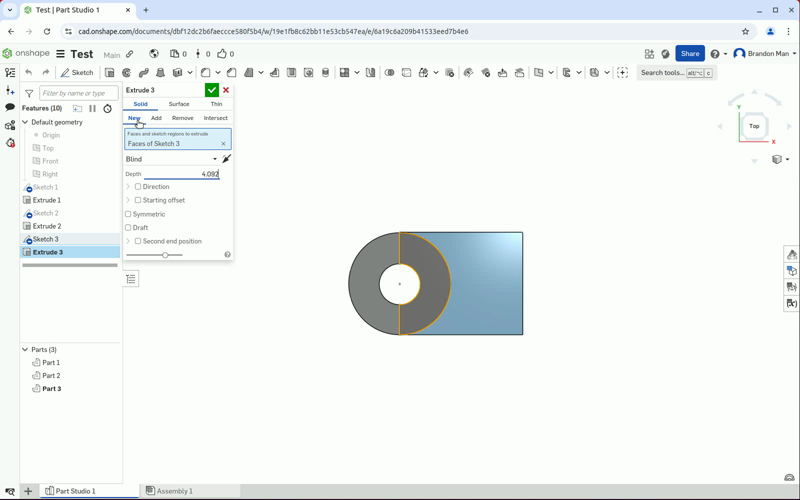
key(enter)
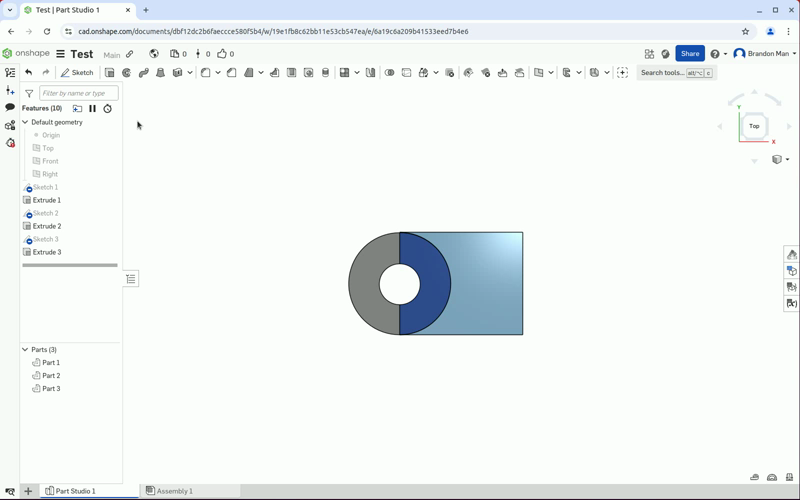
key(shift+h)
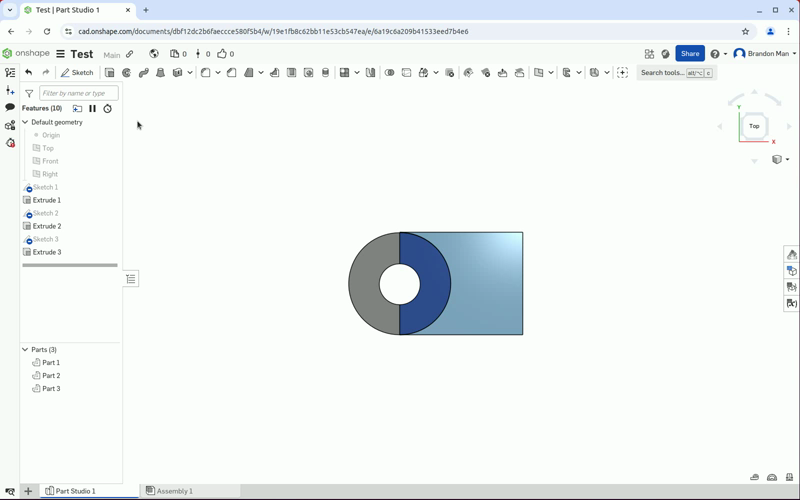
key(shift+h)
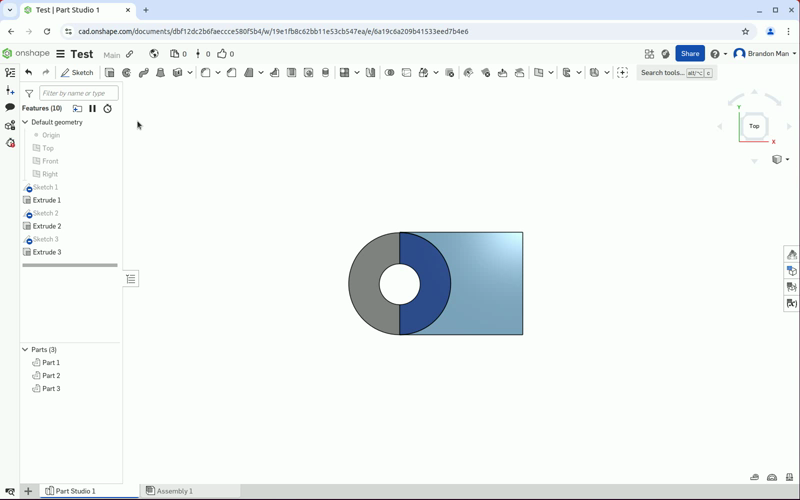
mouse_move(73, 189)
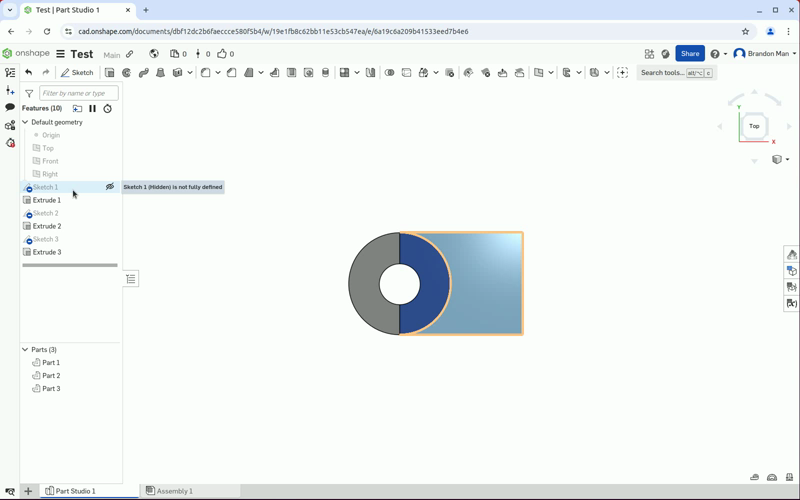
click(73, 189)
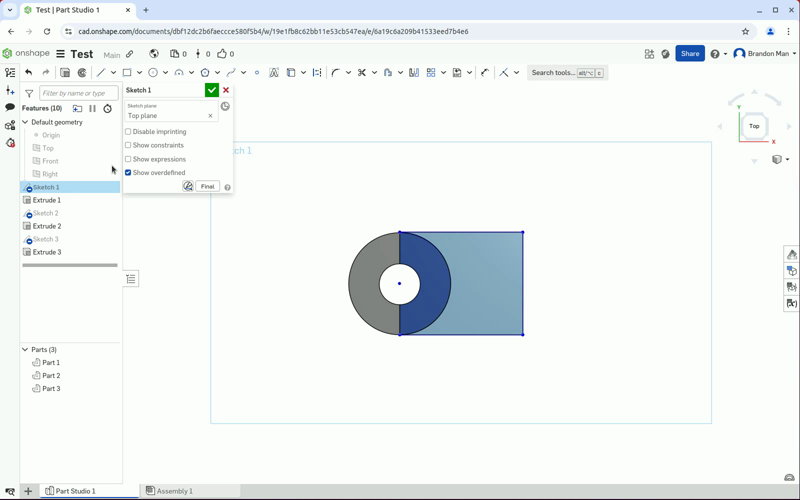
mouse_move(229, 92)
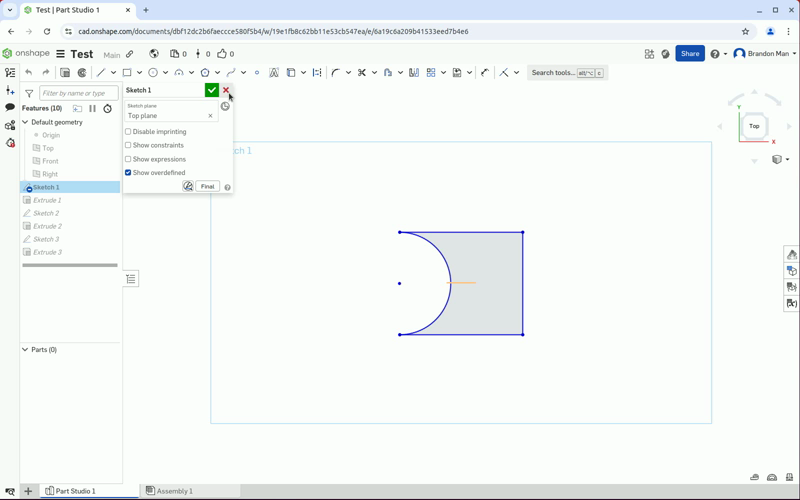
click(229, 92)
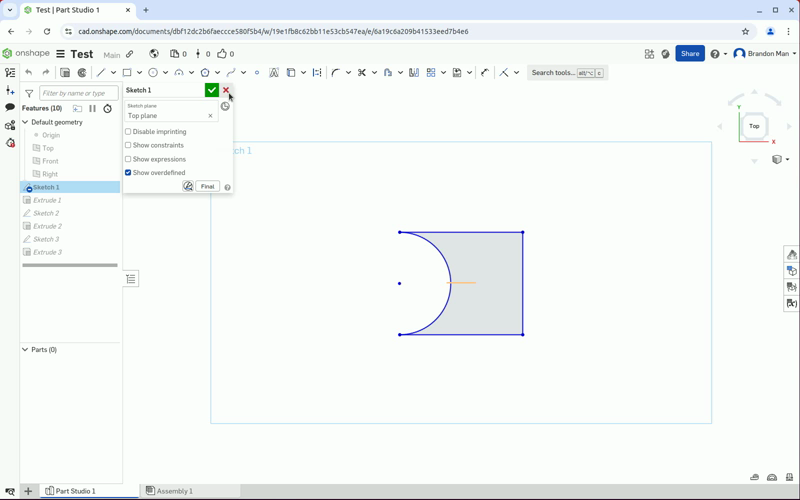
key(shift+s)
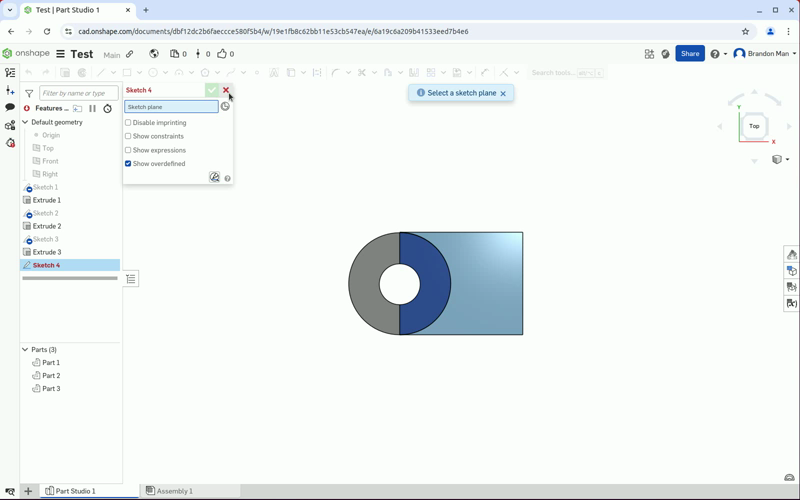
mouse_move(73, 150)
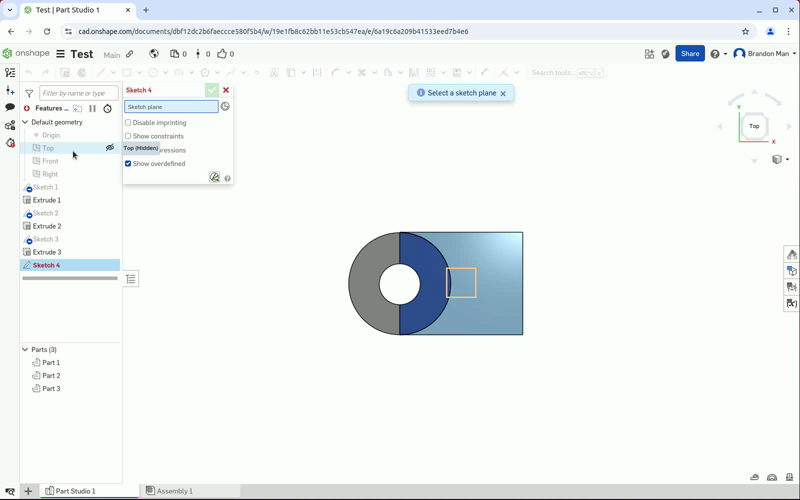
click(73, 150)
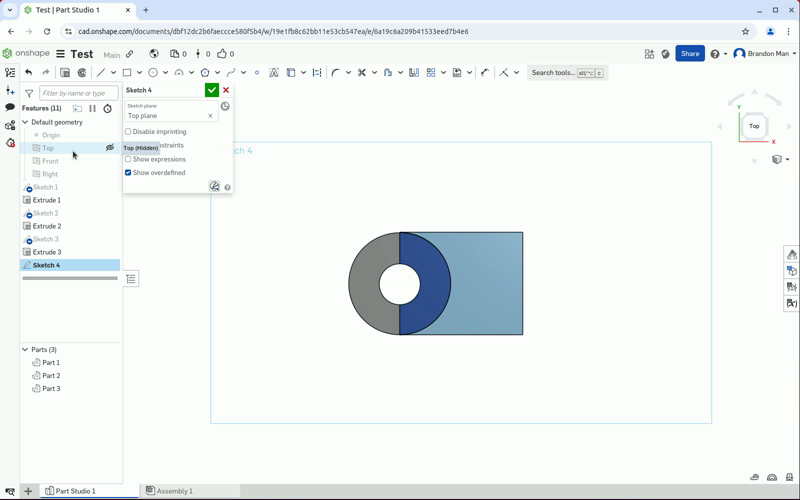
mouse_move(73, 352)
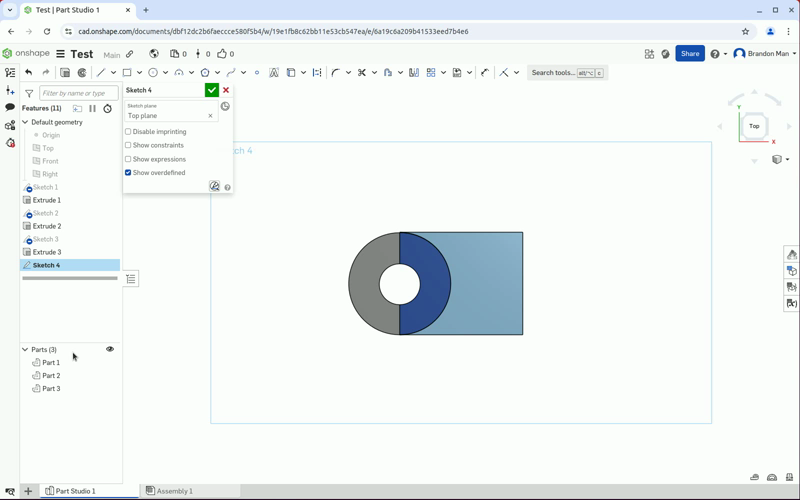
key(y)
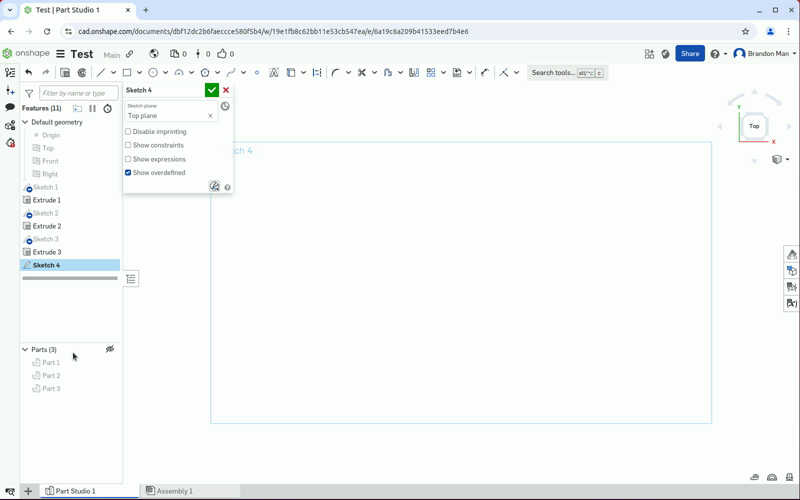
key(l)
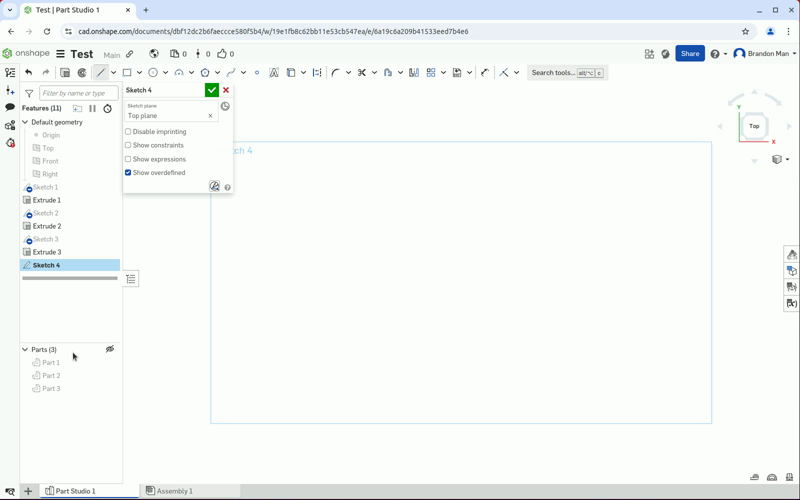
key_down(shift)
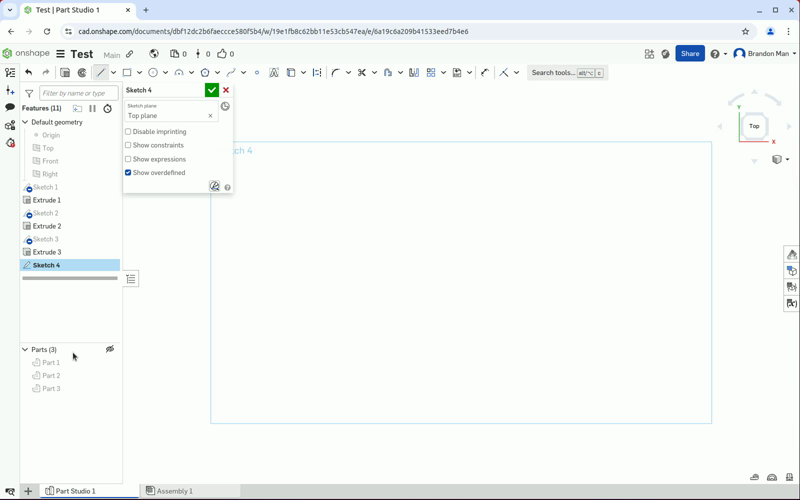
mouse_move(399, 334)
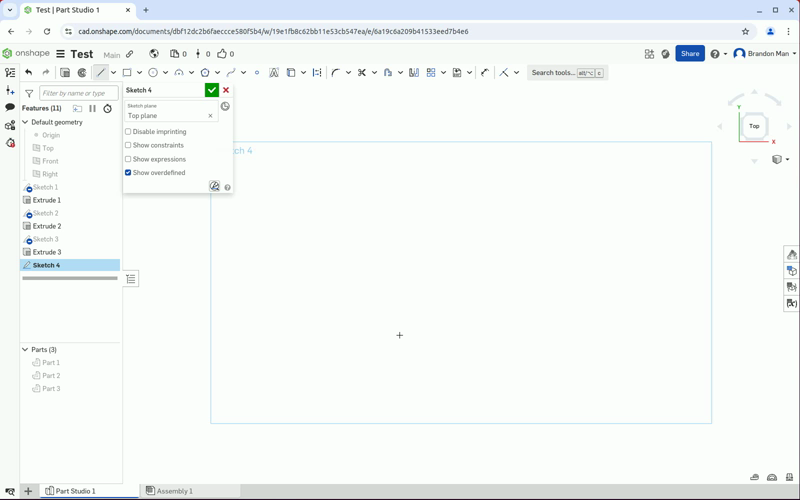
click(399, 334)
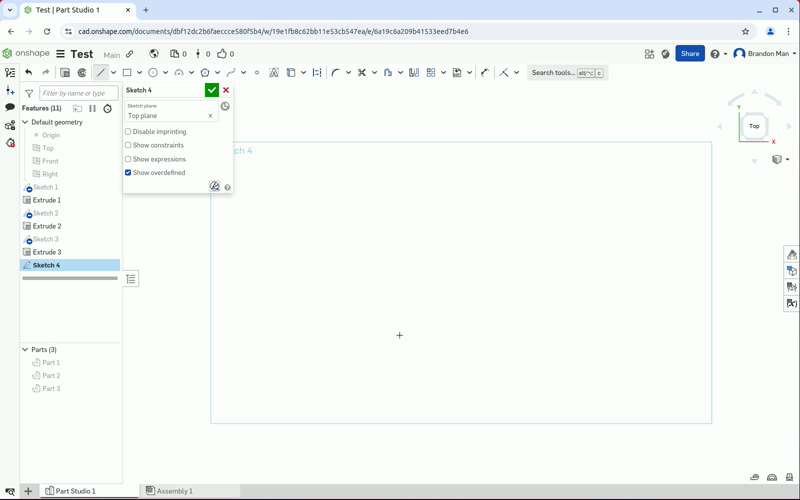
key_up(shift)
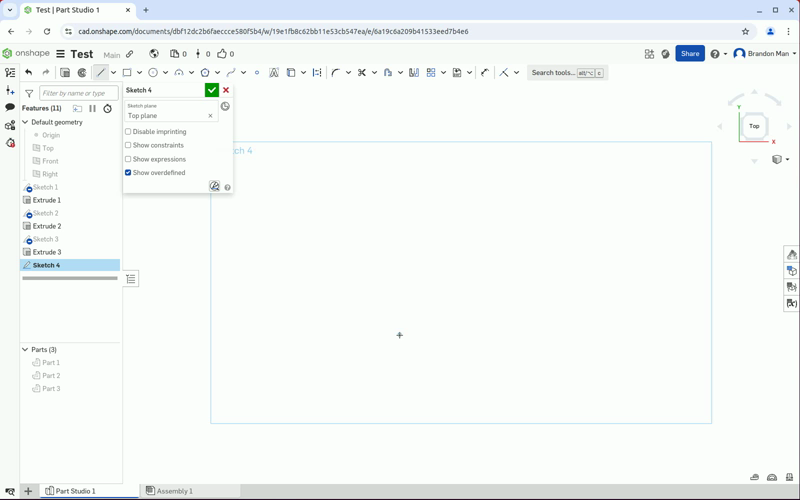
key_down(shift)
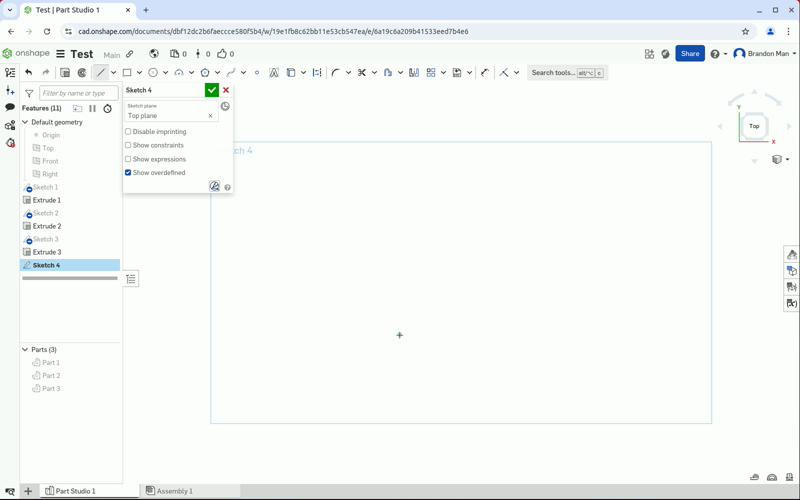
mouse_move(429, 334)
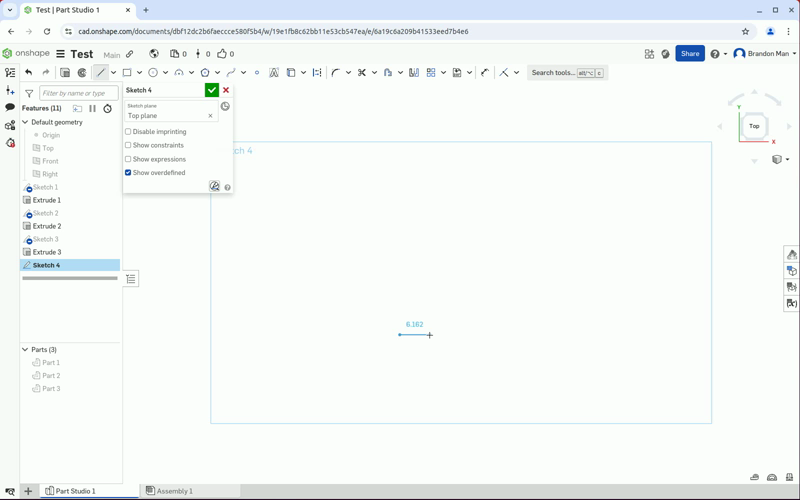
mouse_move(399, 304)
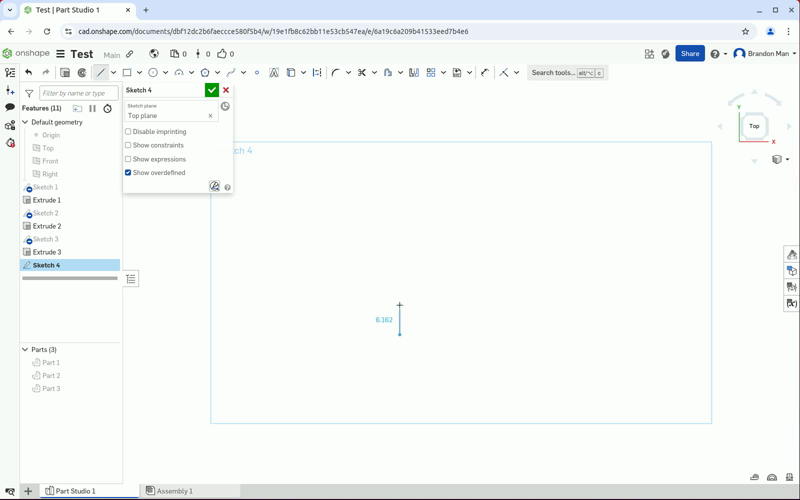
click(399, 304)
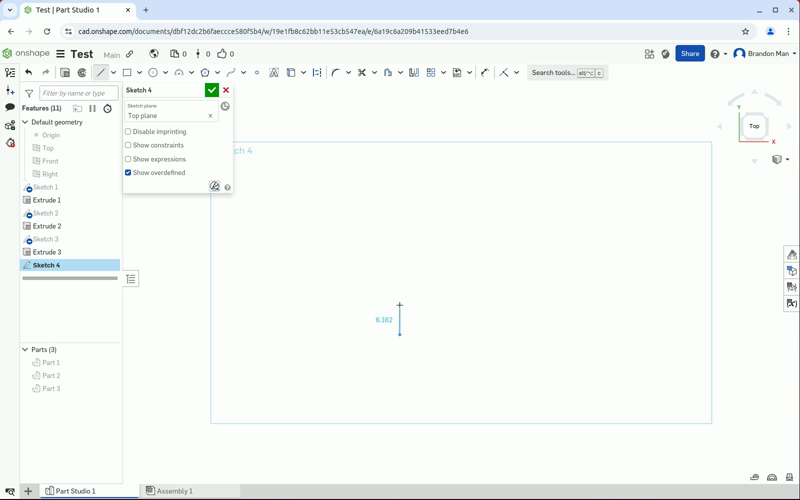
key_up(shift)
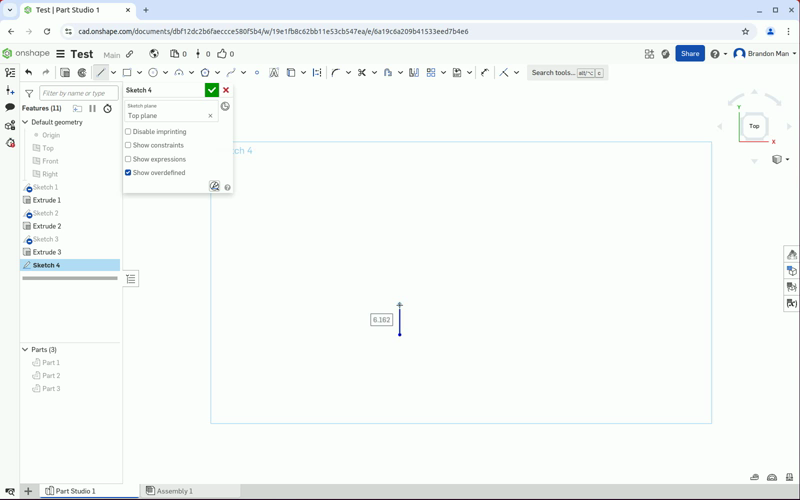
key(esc)
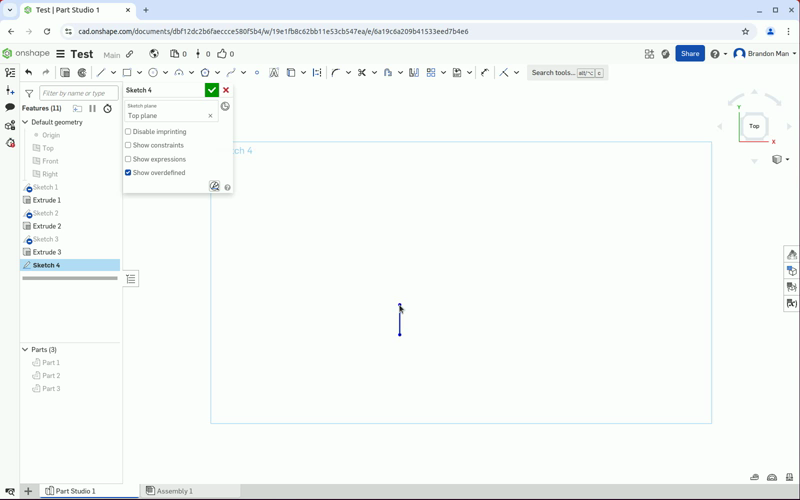
key(a)
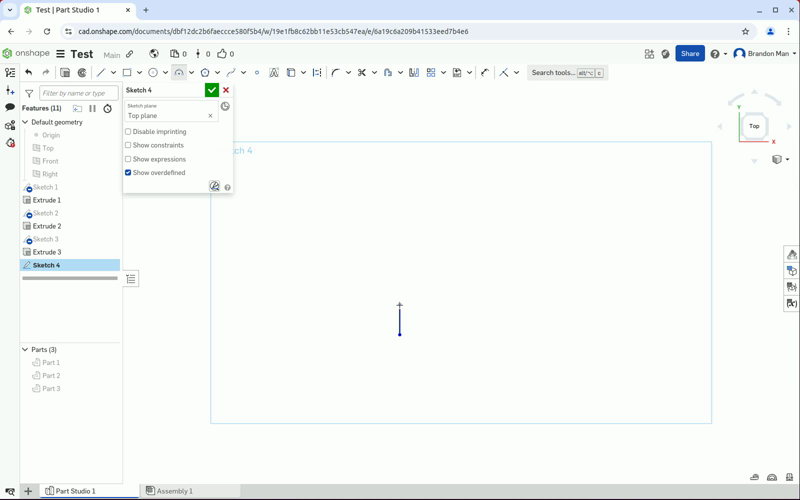
mouse_move(399, 304)
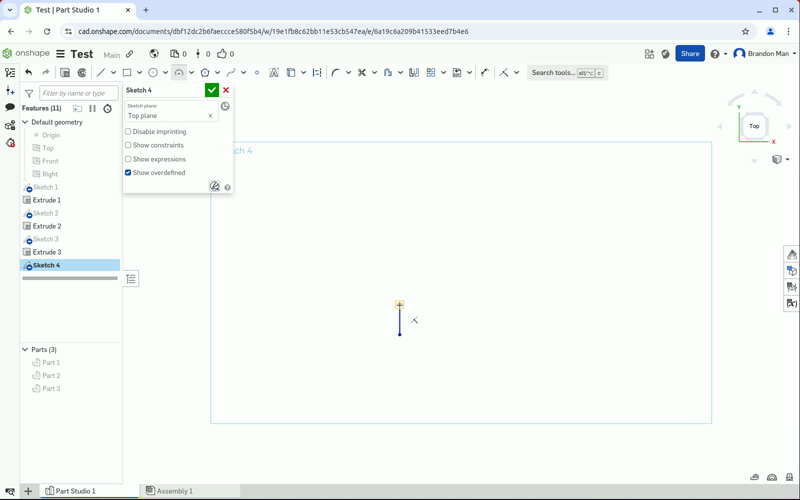
click(399, 304)
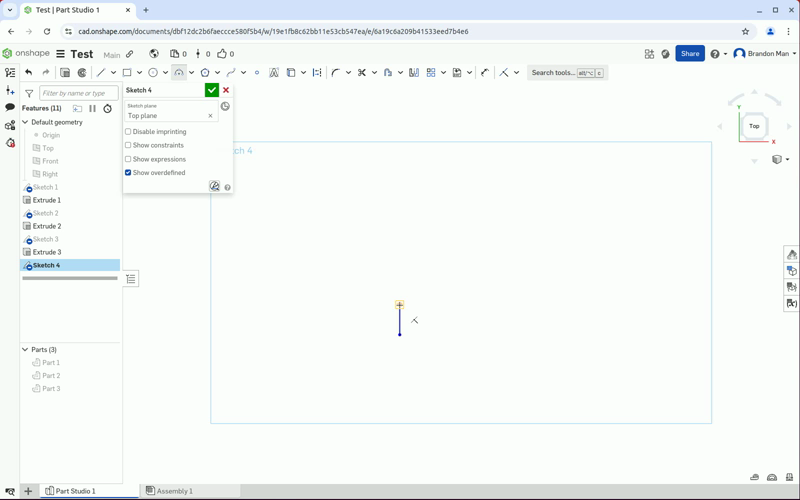
key_down(shift)
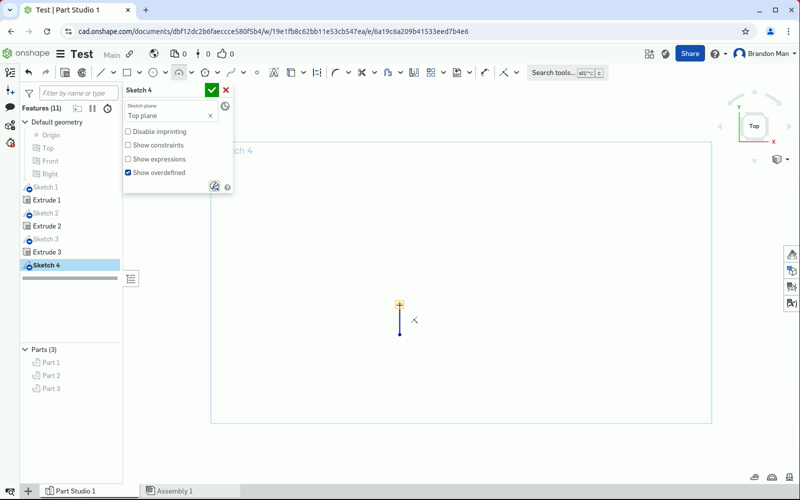
mouse_move(399, 263)
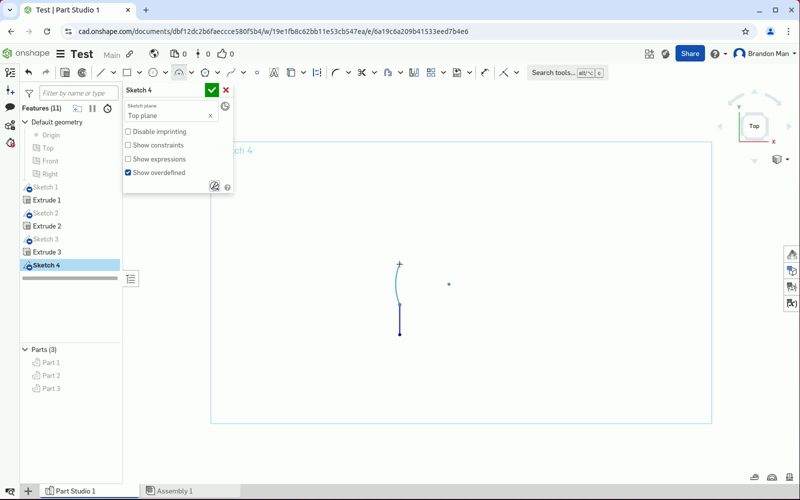
click(399, 263)
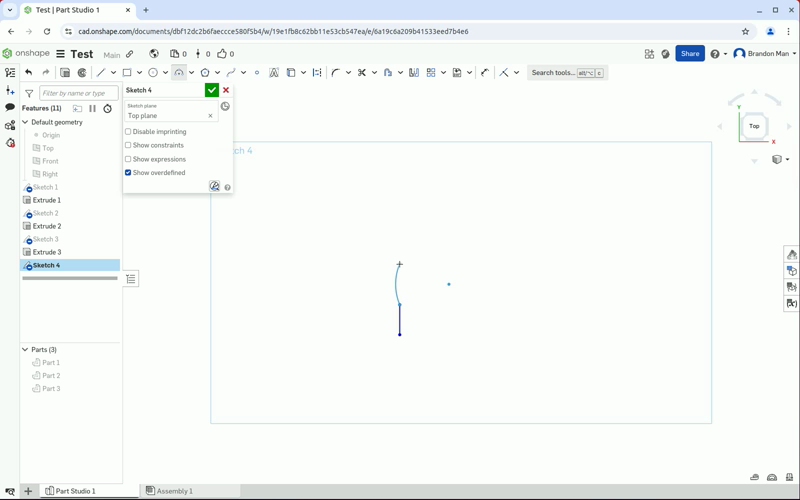
mouse_move(379, 284)
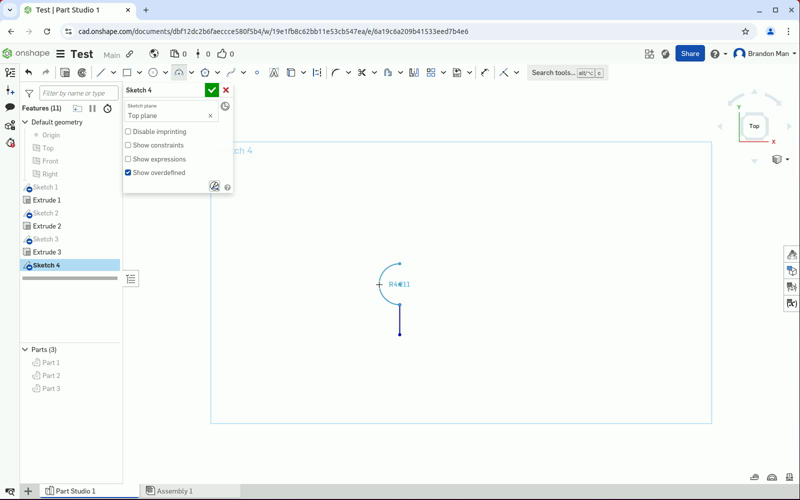
click(379, 284)
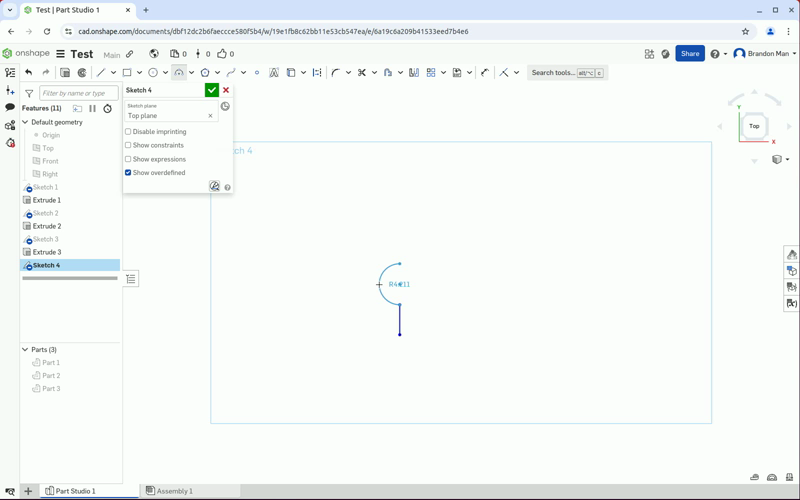
key_up(shift)
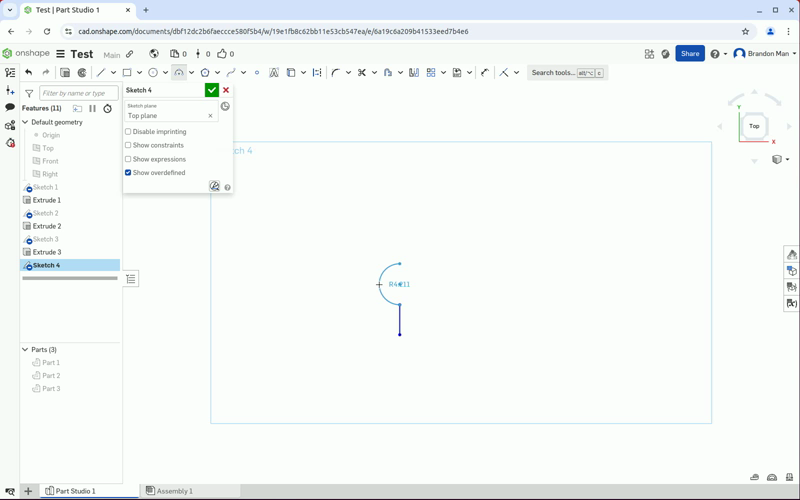
key(esc)
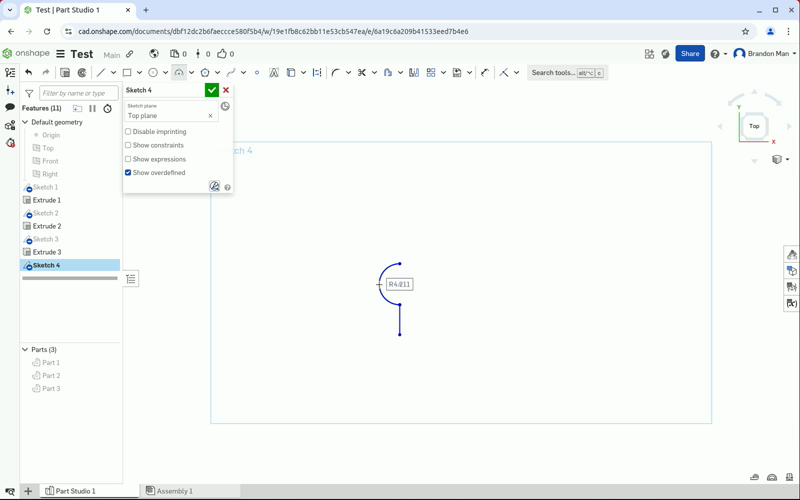
key(l)
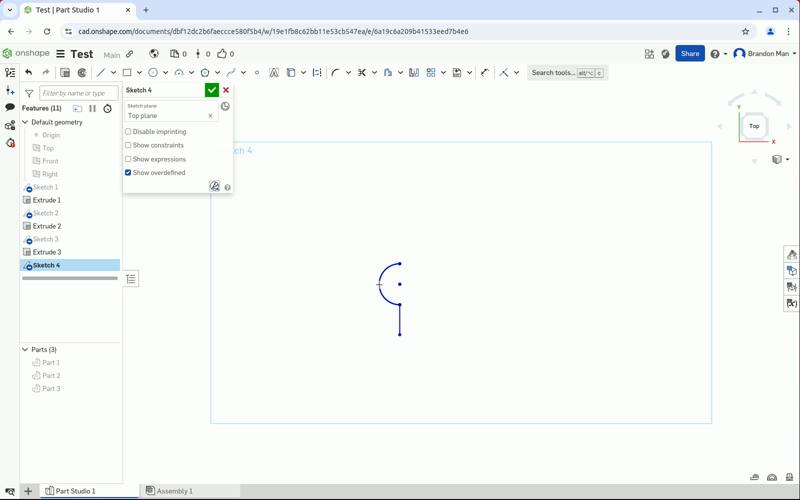
mouse_move(399, 263)
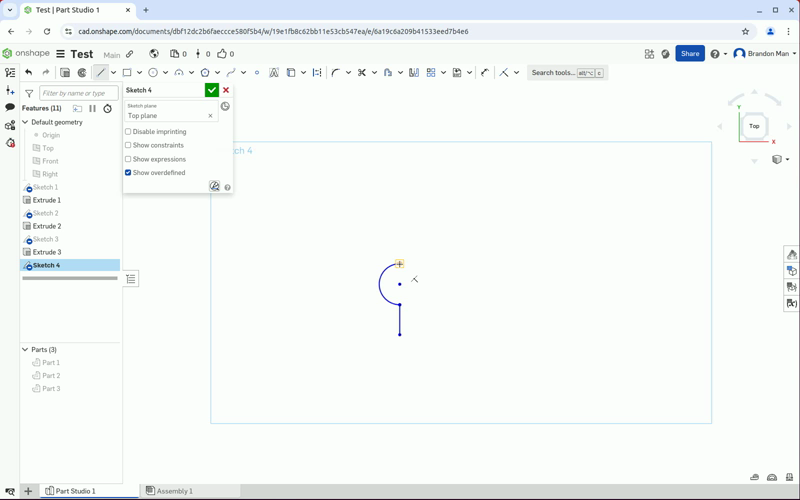
click(399, 263)
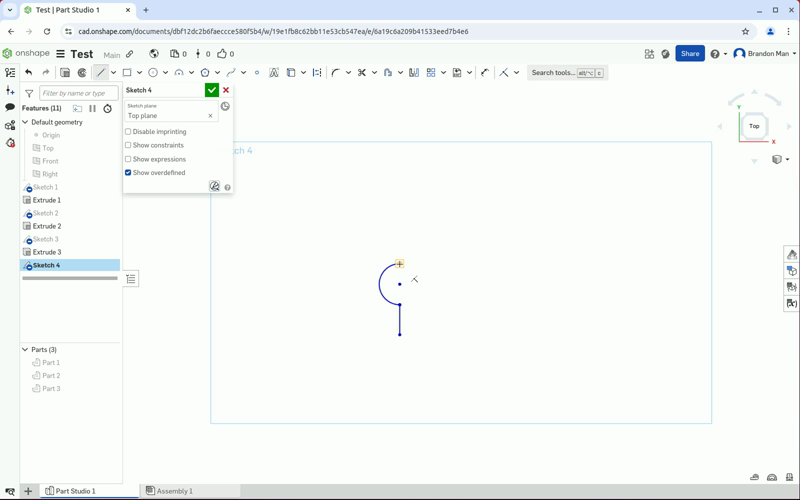
key_down(shift)
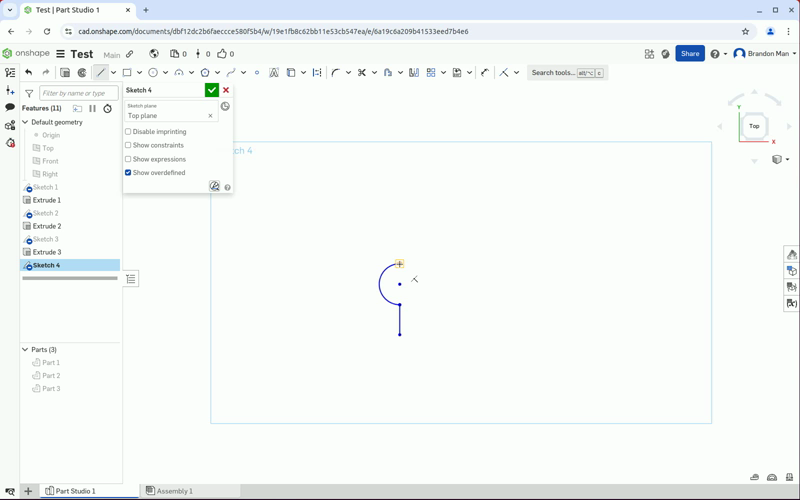
mouse_move(429, 263)
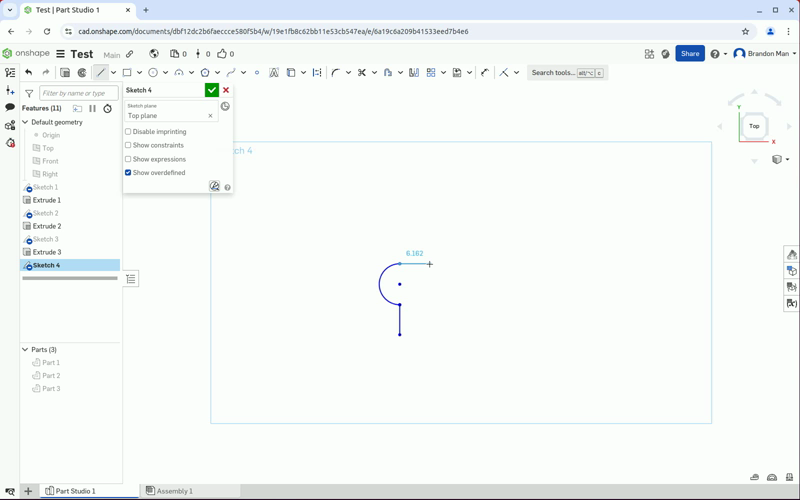
mouse_move(399, 232)
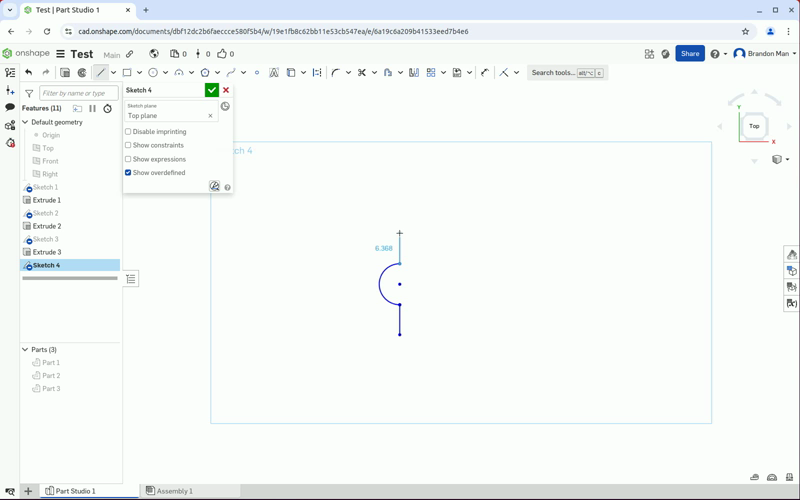
click(399, 232)
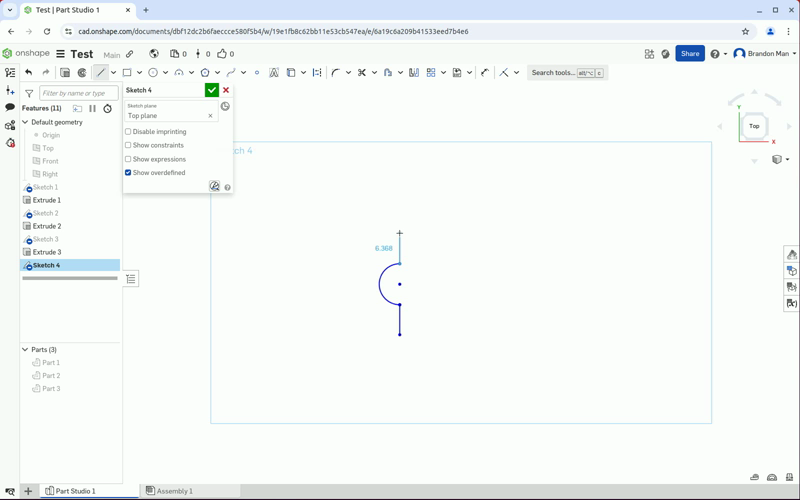
key_up(shift)
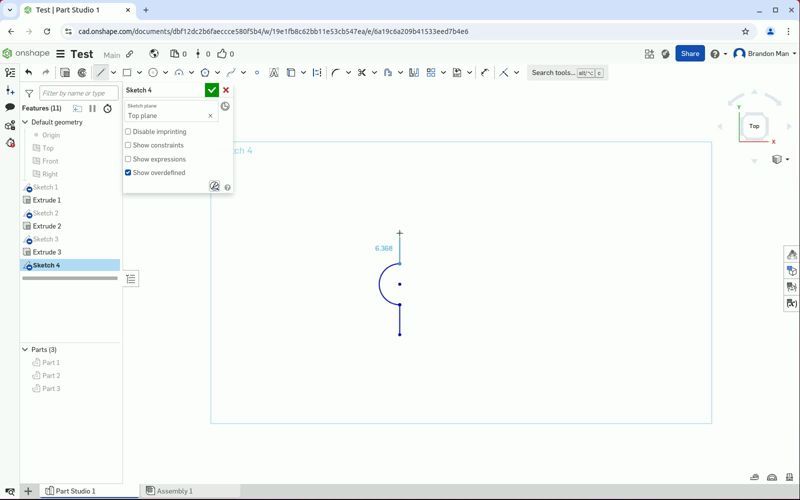
key(esc)
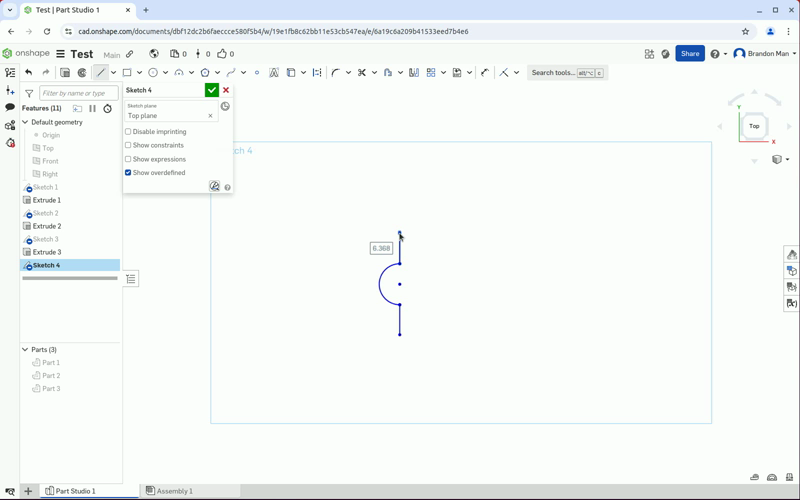
key(a)
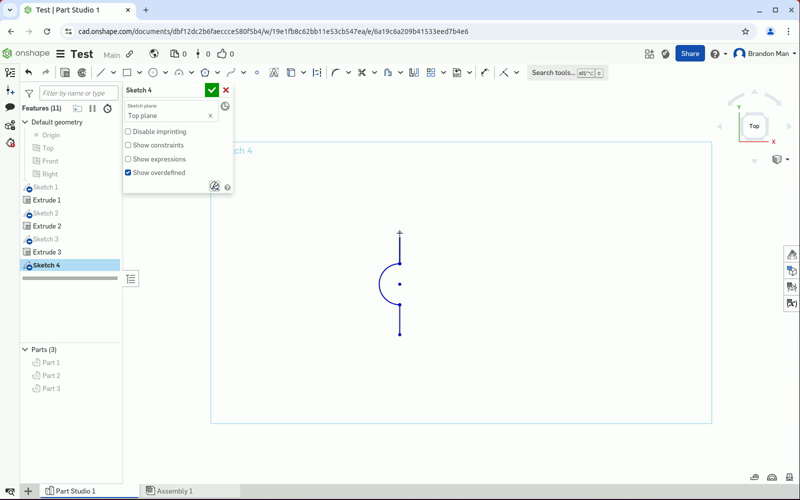
mouse_move(399, 232)
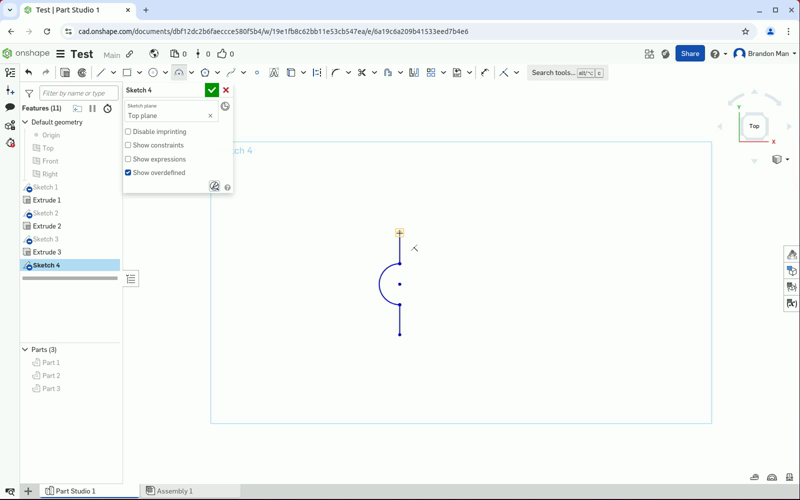
click(399, 232)
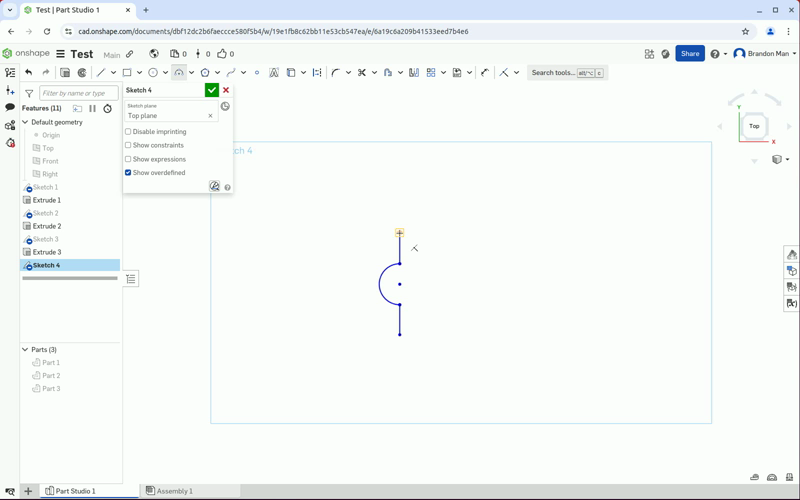
mouse_move(399, 334)
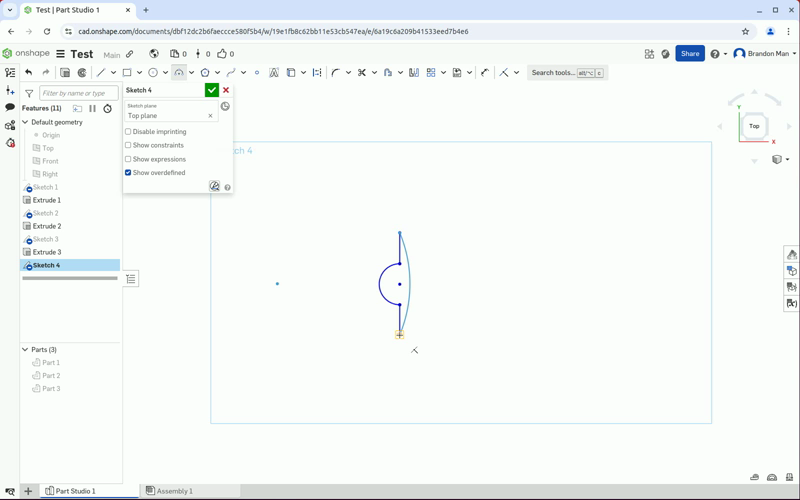
click(399, 334)
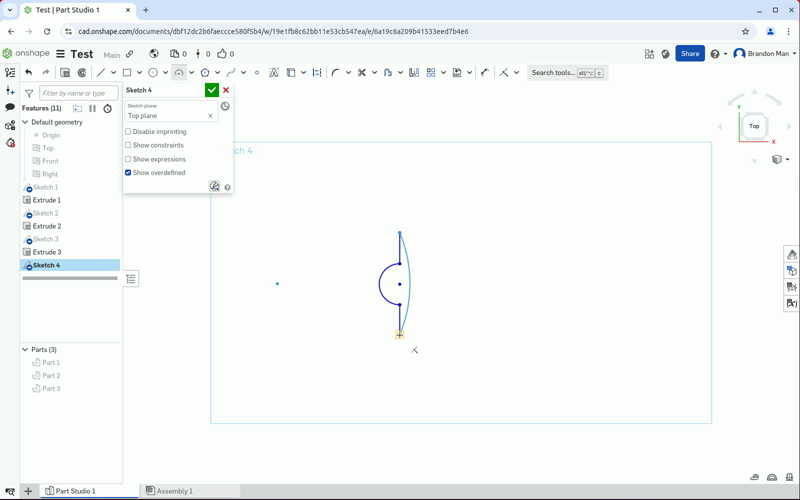
key_down(shift)
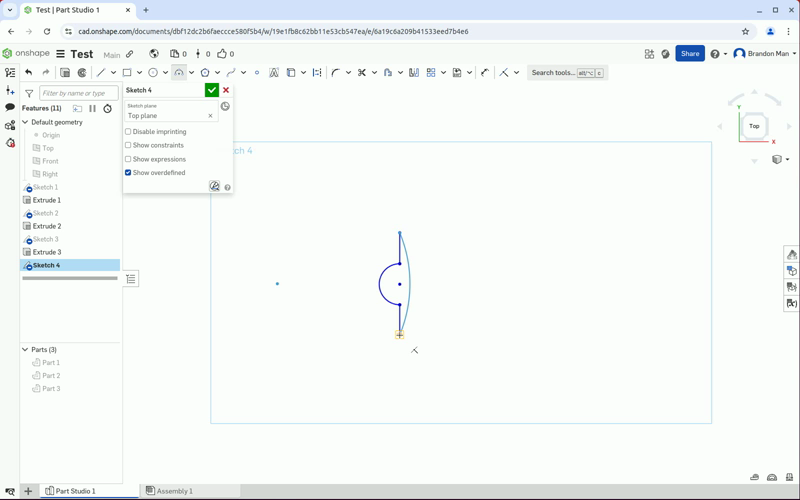
mouse_move(348, 283)
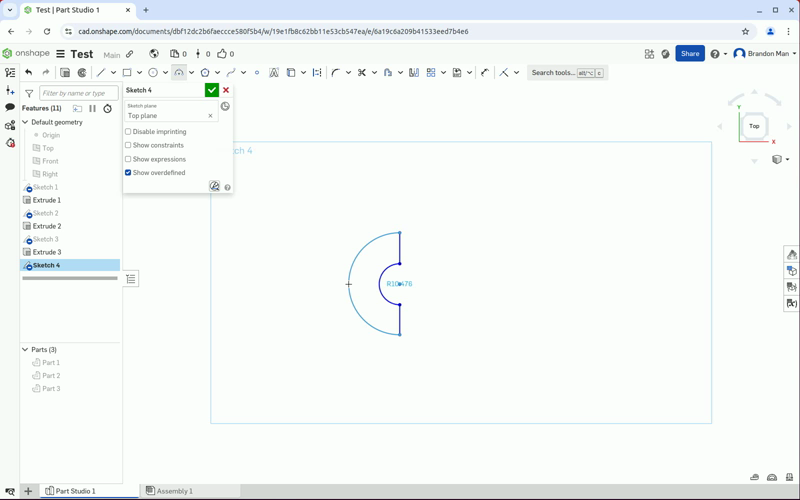
click(348, 283)
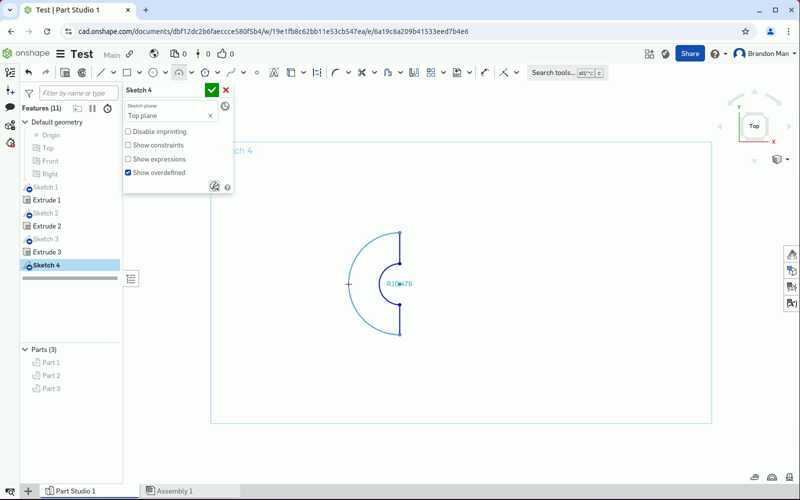
key_up(shift)
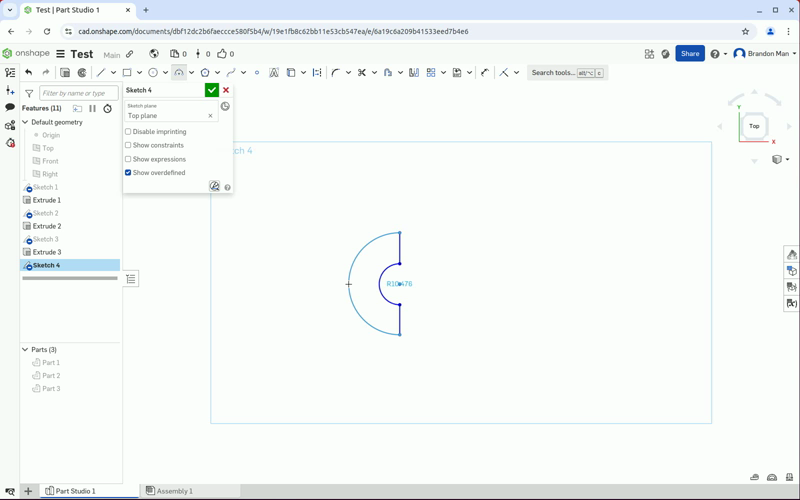
key(esc)
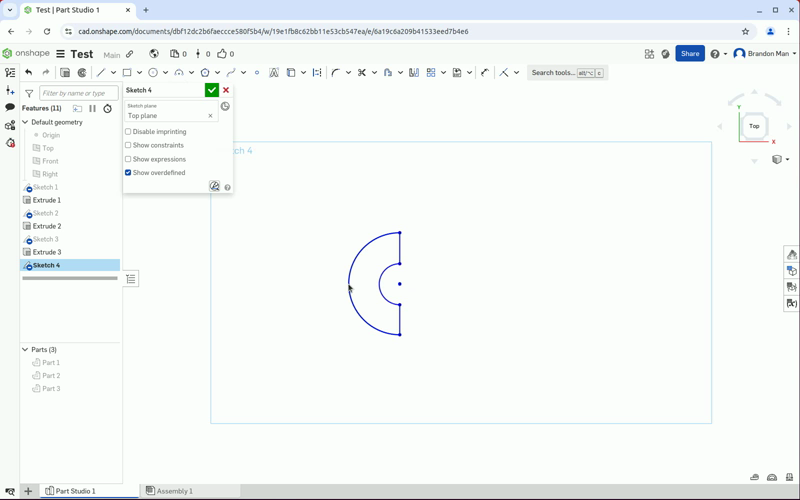
mouse_move(377, 285)
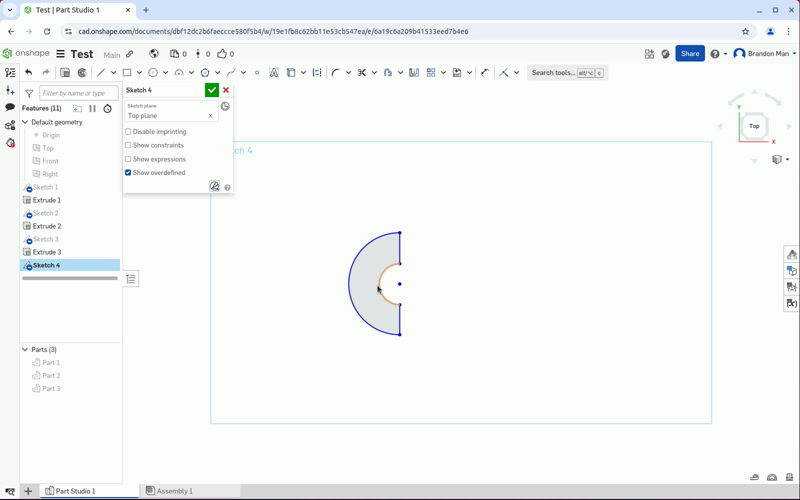
scroll(6)
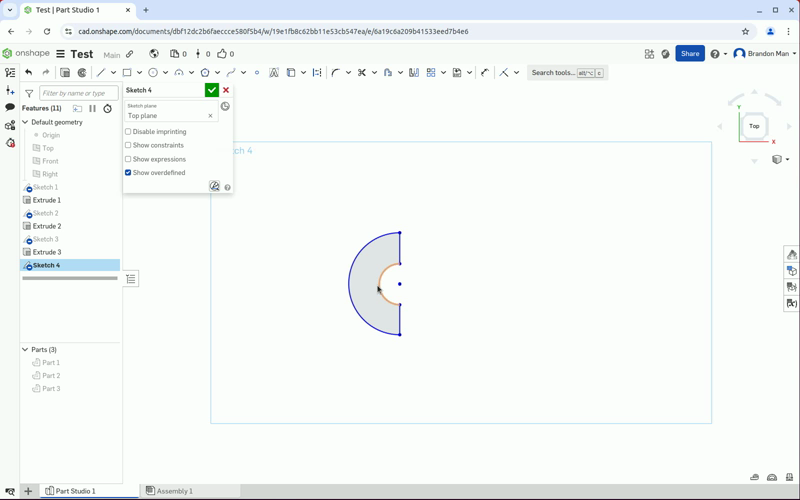
scroll(6)
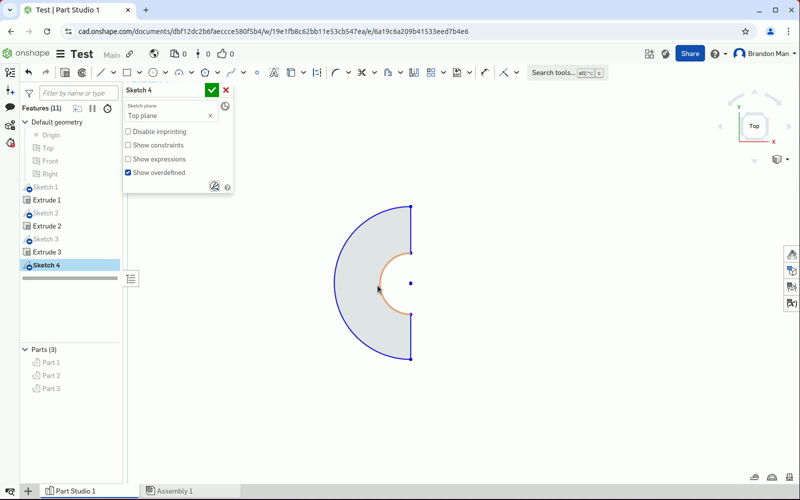
scroll(6)
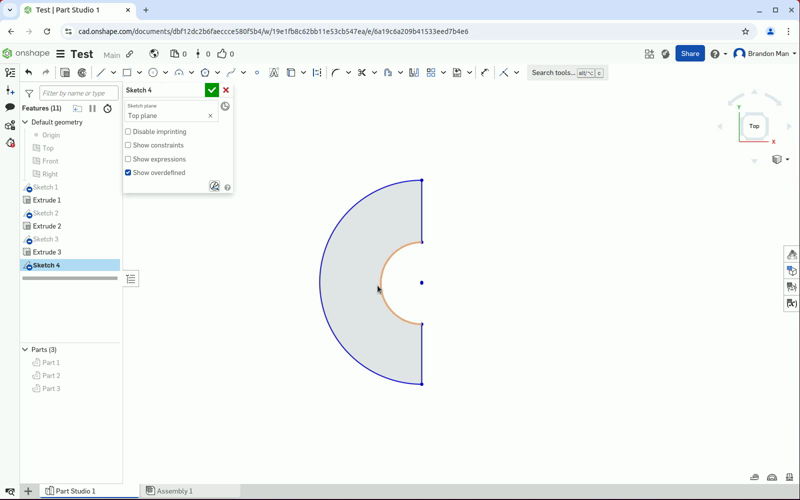
scroll(6)
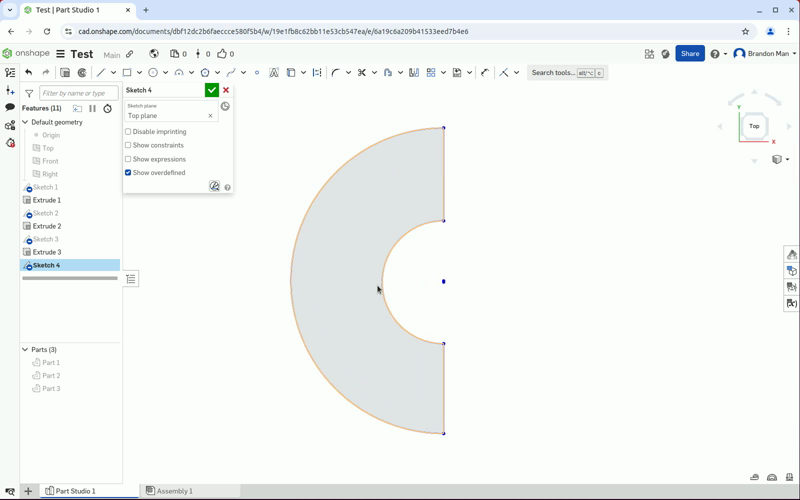
scroll(6)
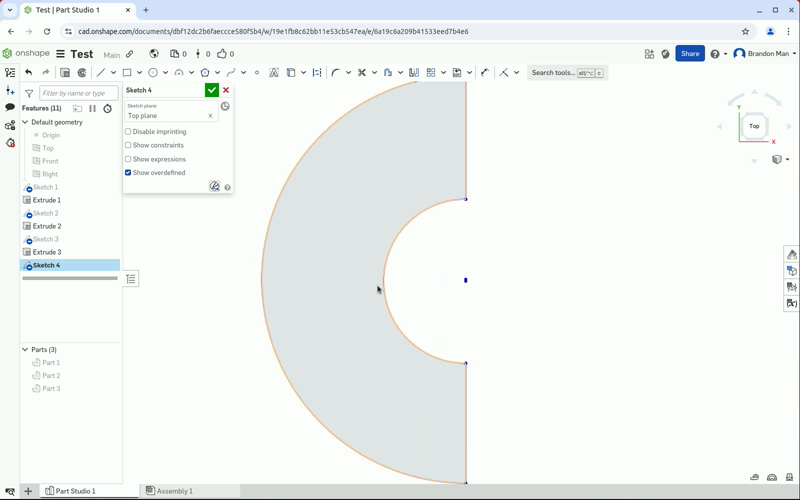
scroll(6)
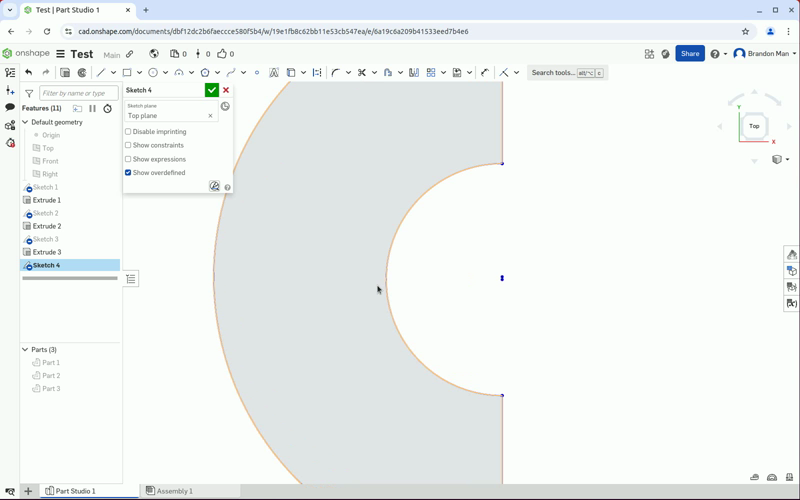
scroll(6)
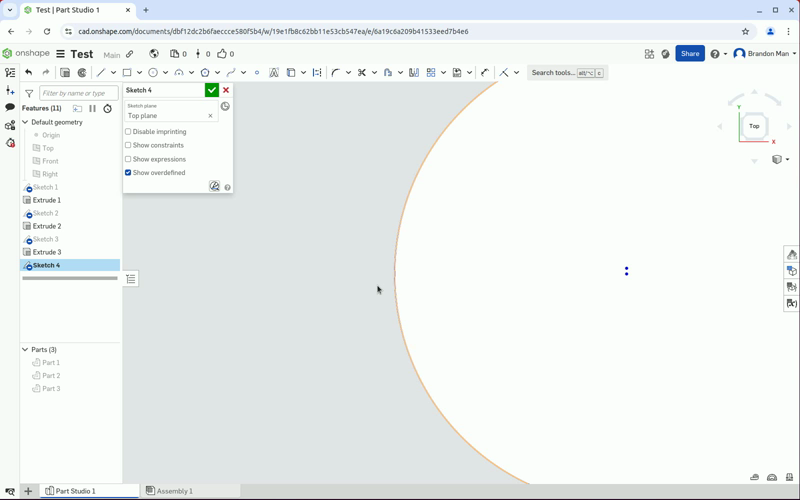
click(377, 285)
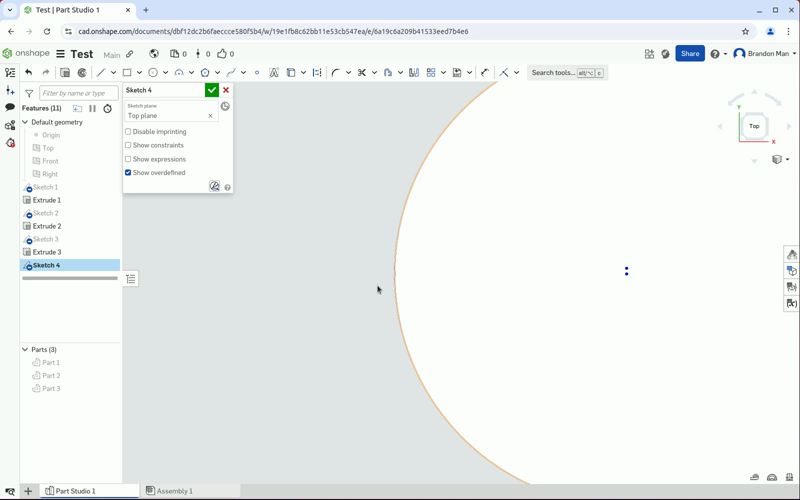
scroll(-6)
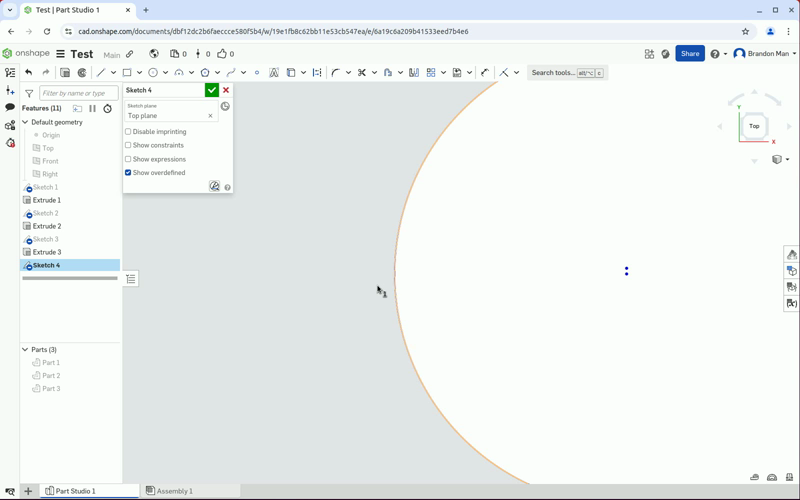
scroll(-6)
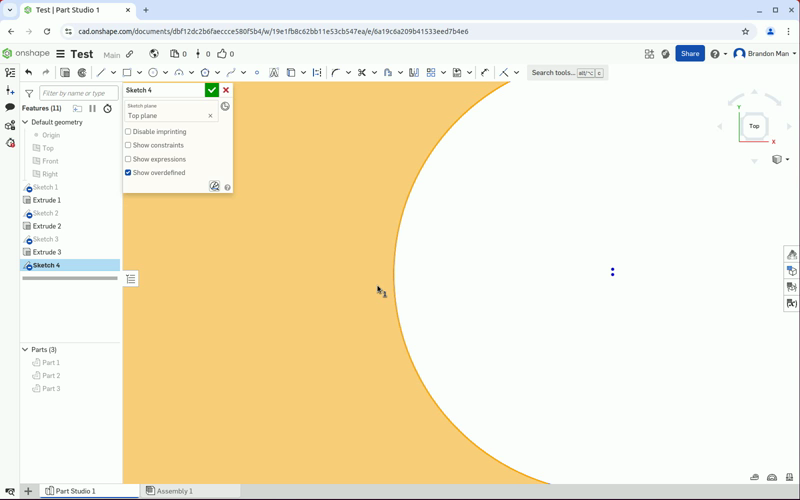
scroll(-6)
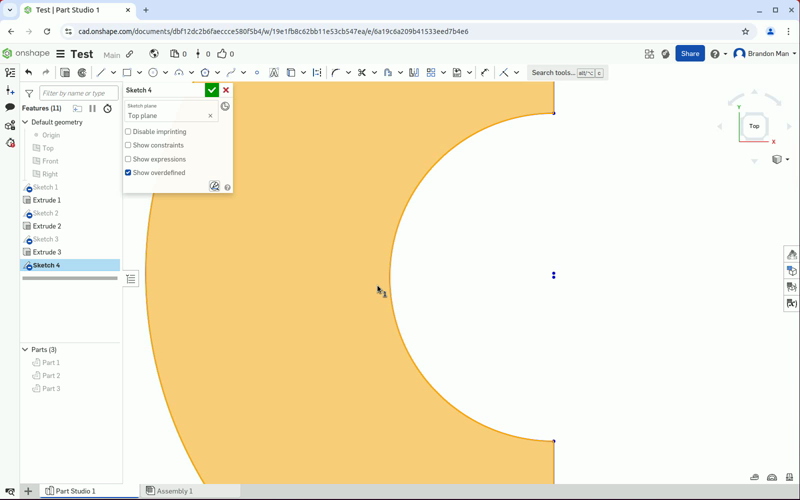
scroll(-6)
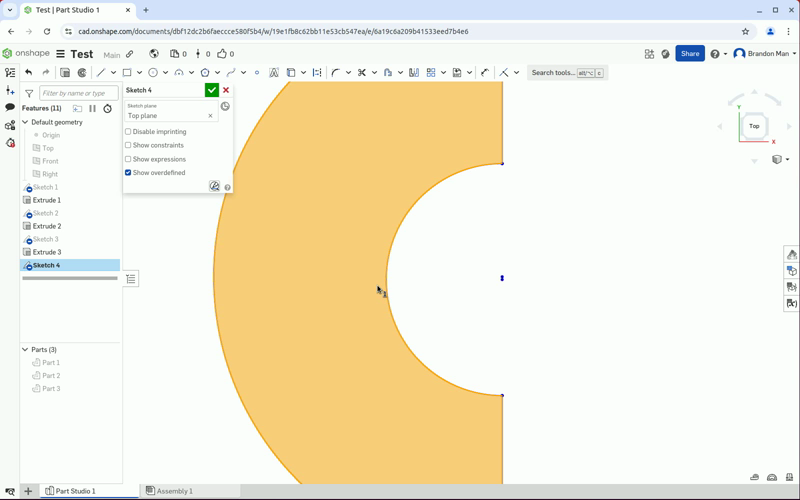
scroll(-6)
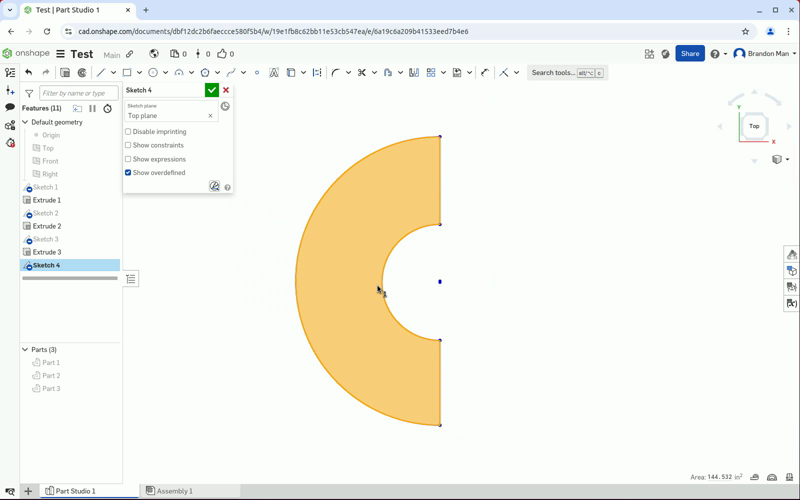
scroll(-6)
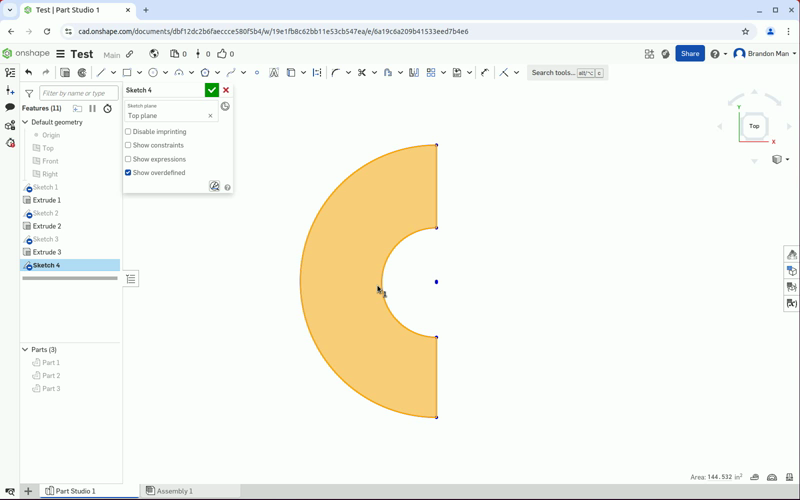
scroll(-6)
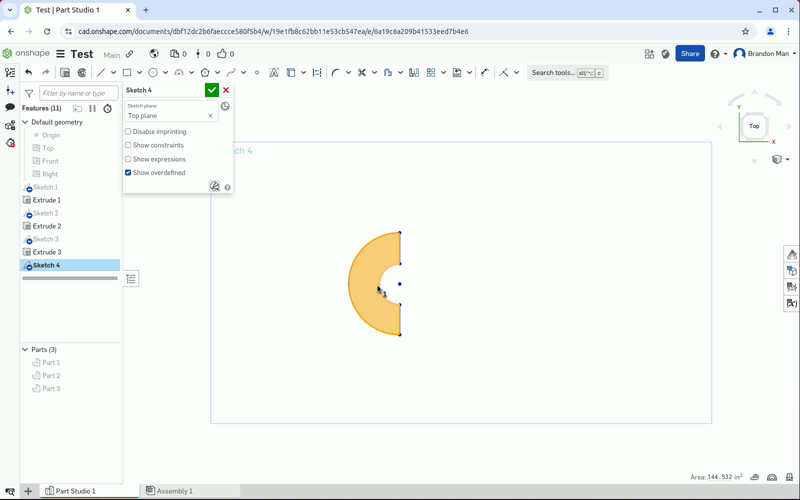
mouse_move(73, 352)
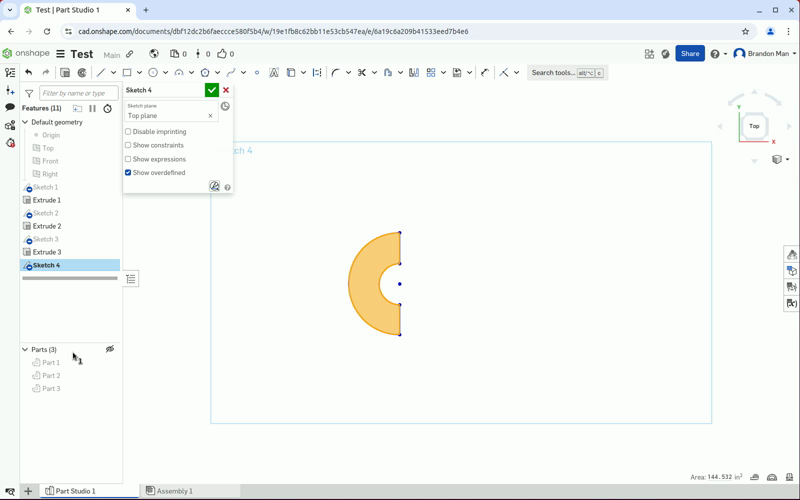
key(shift+y)
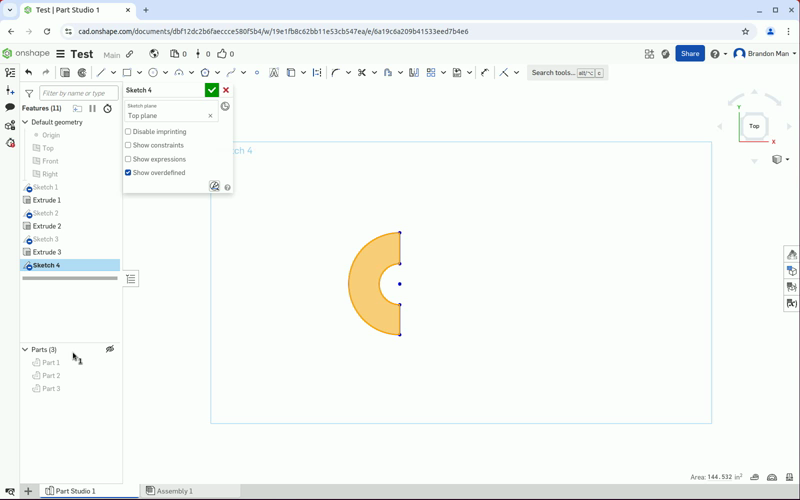
key(shift+e)
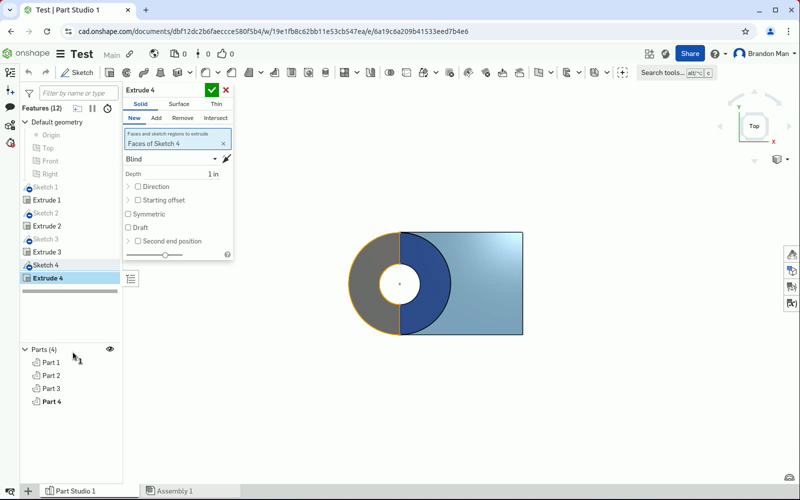
mouse_move(143, 106)
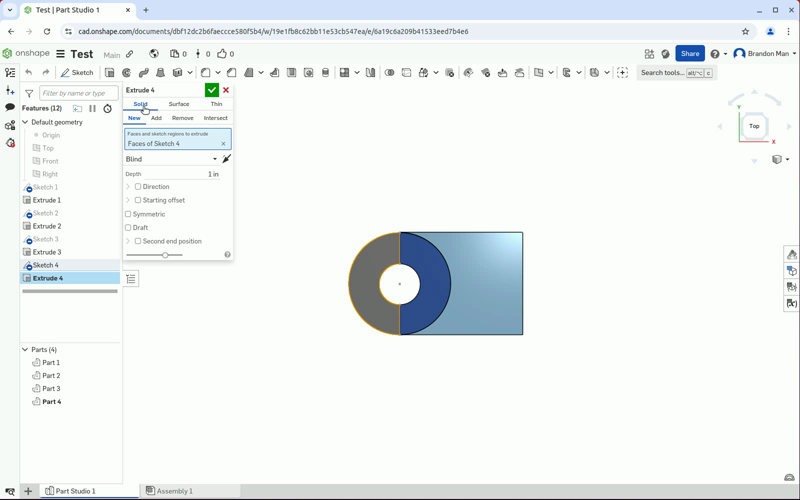
click(143, 106)
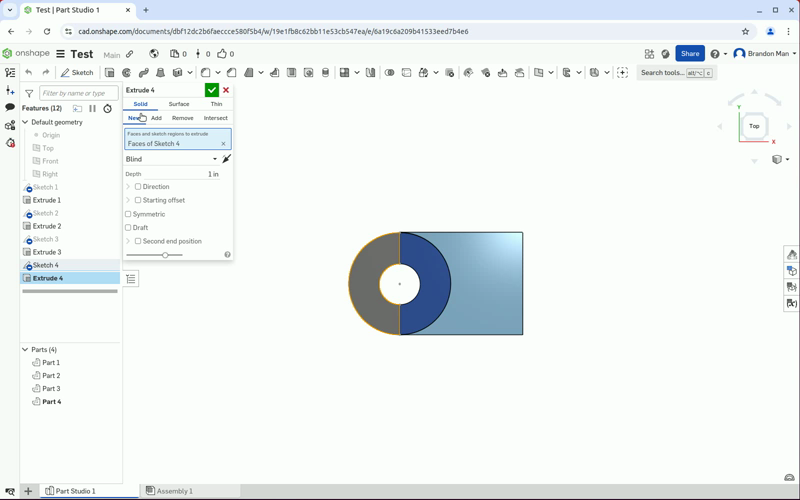
mouse_move(137, 120)
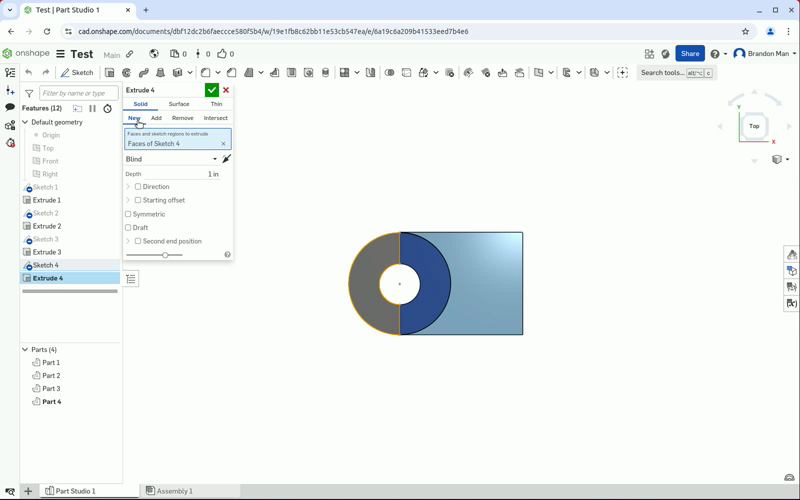
click(137, 120)
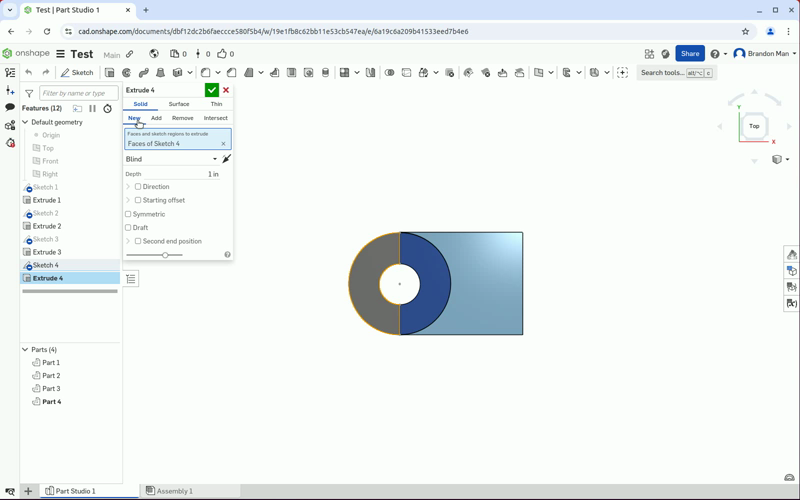
key(tab, 4)
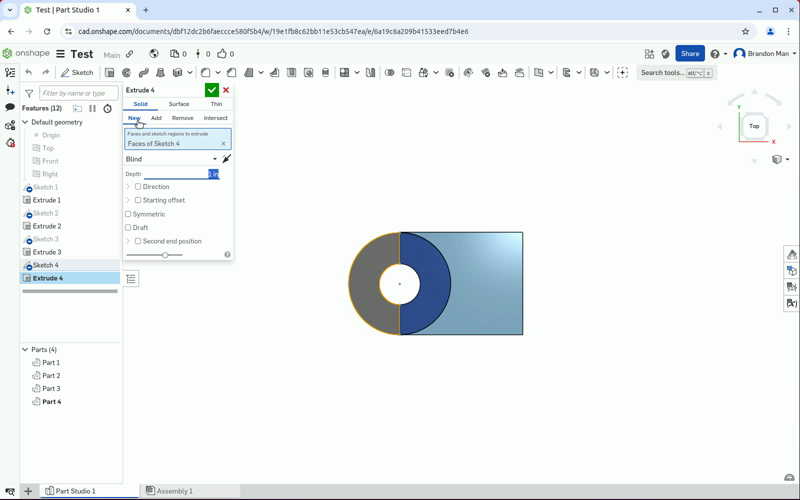
text(16.85)
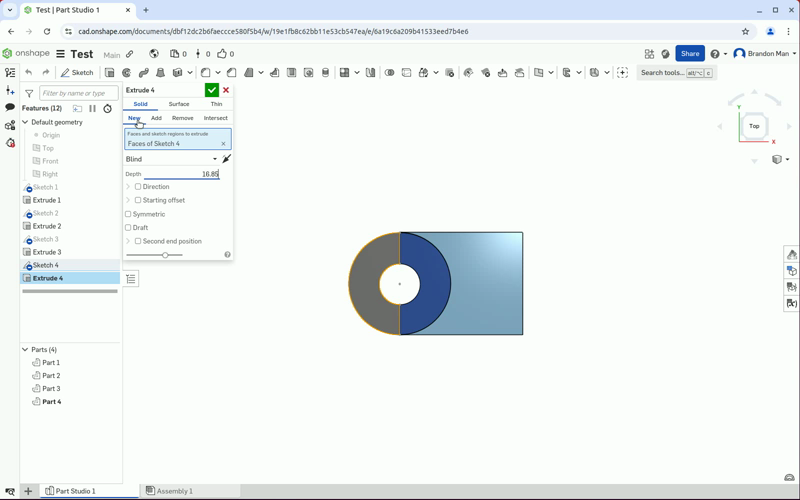
key(enter)
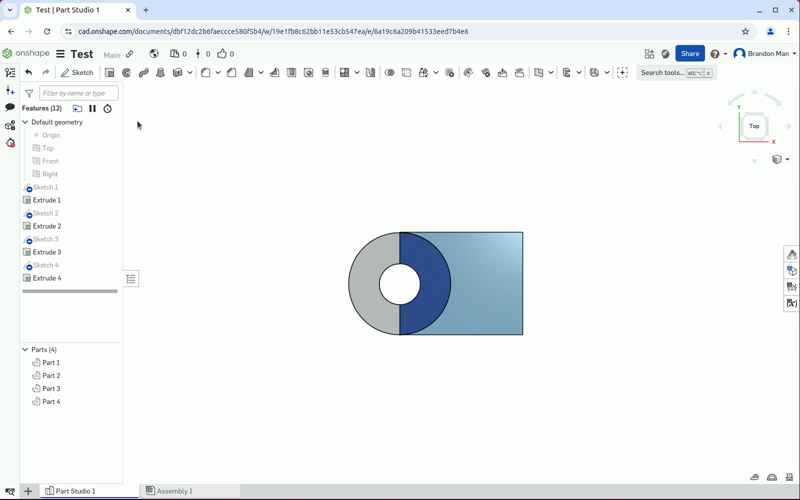
key(shift+h)
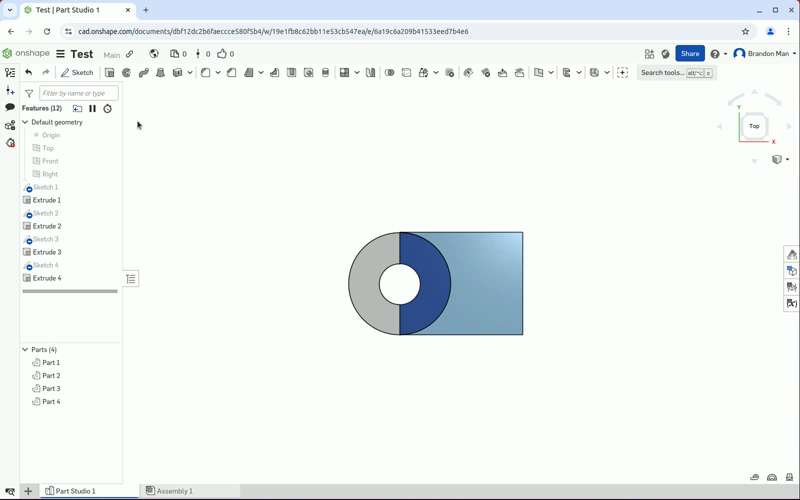
key(shift+h)
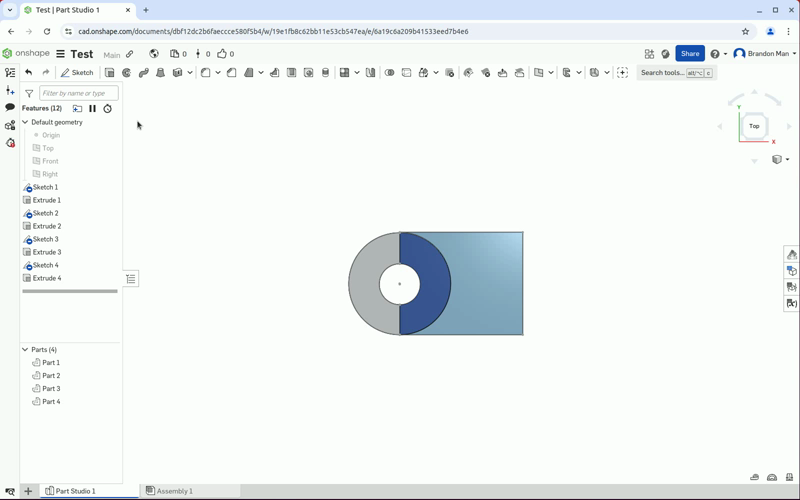
key(shift+7)
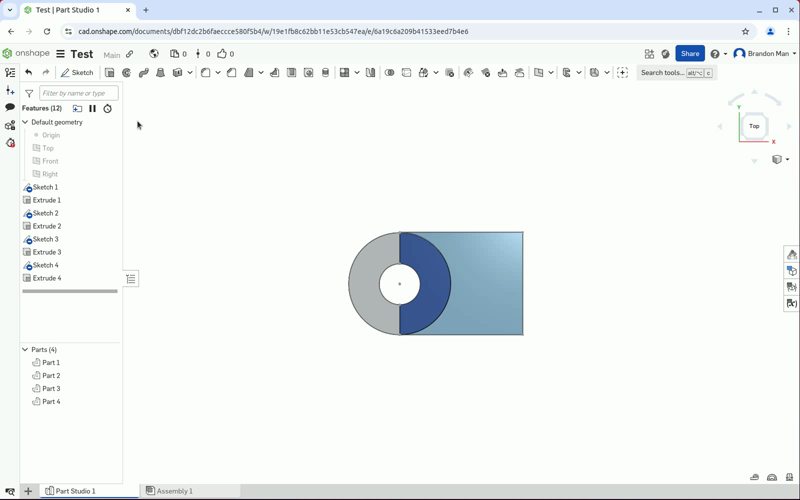
key(up, 3)
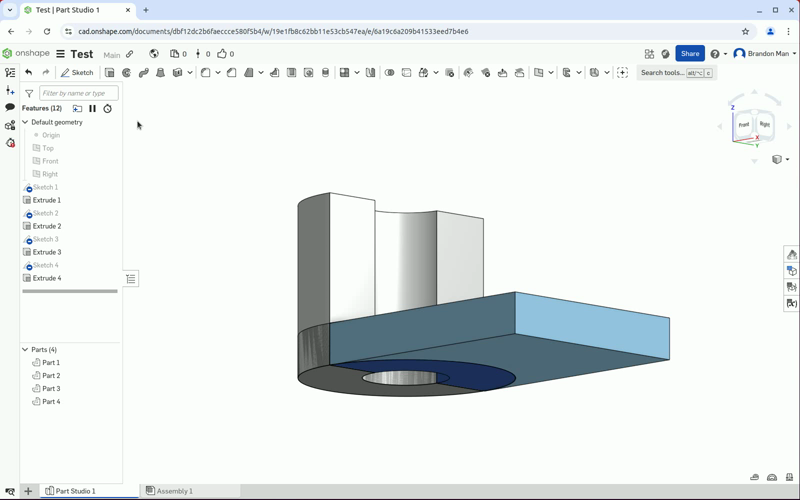
key(left, 3)
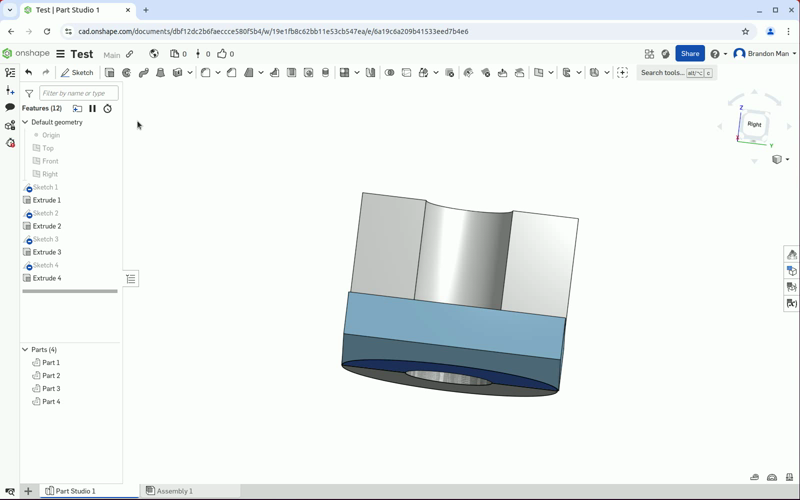
key(right, 3)
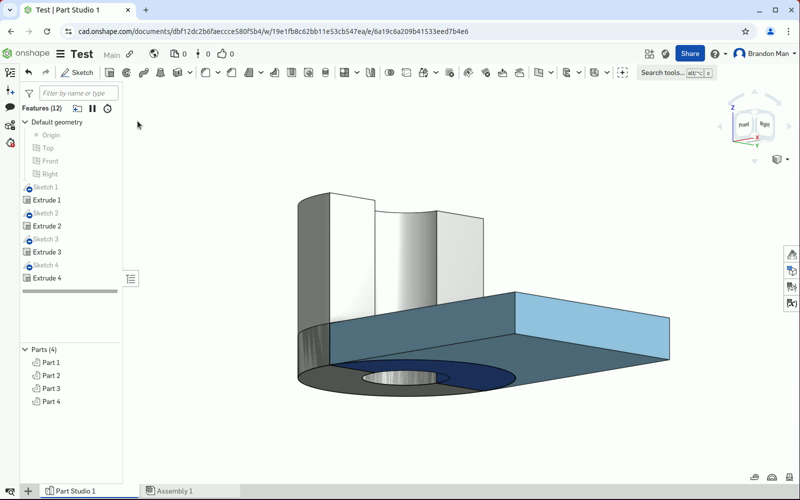
key(down, 3)
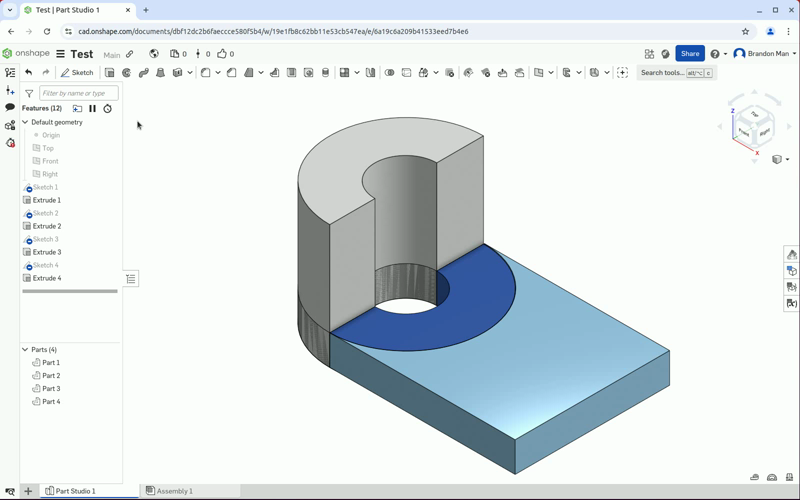
mouse_move(73, 189)
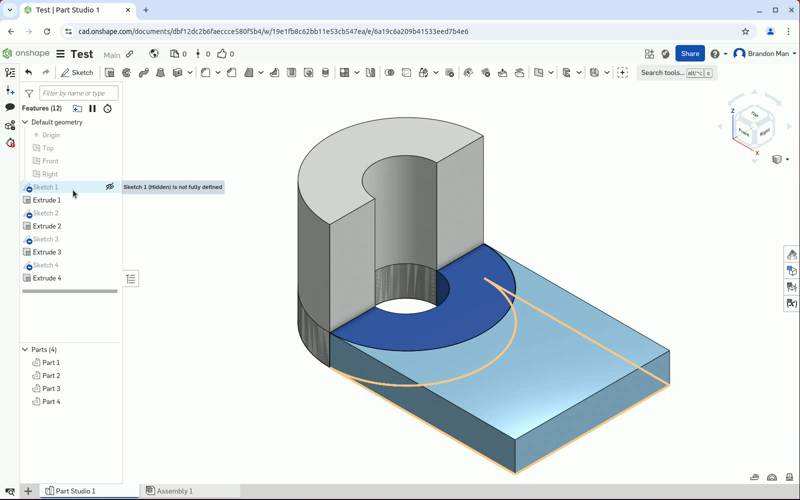
click(73, 189)